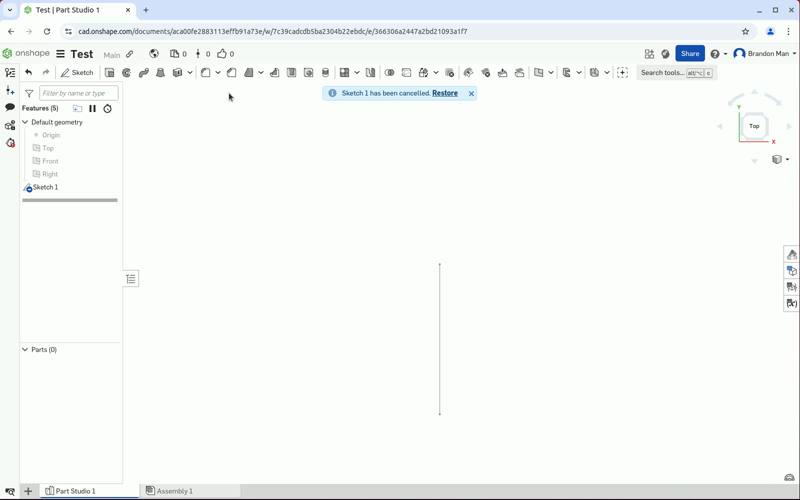
key(shift+h)
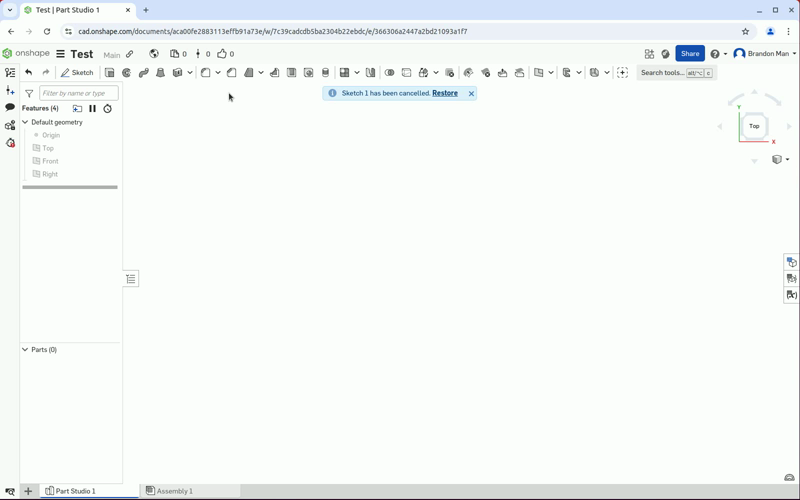
mouse_move(73, 352)
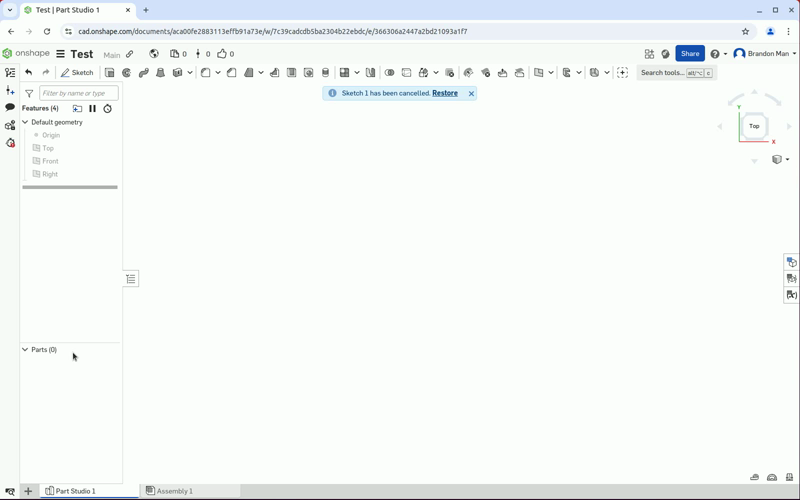
key(y)
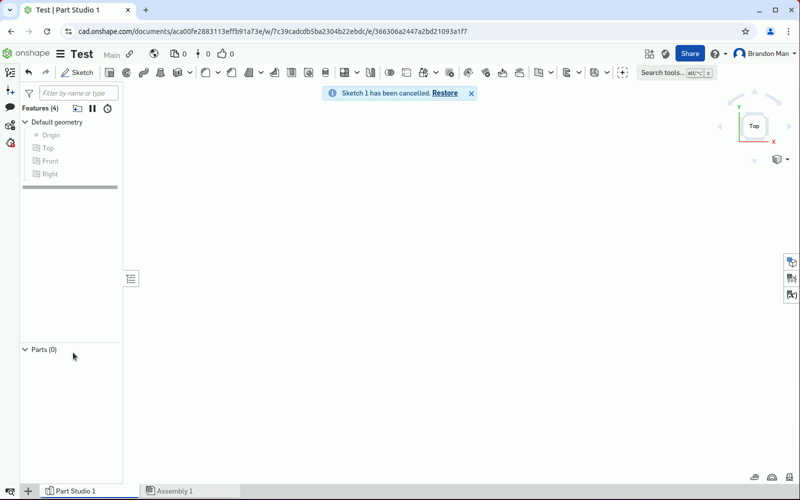
key(shift+p)
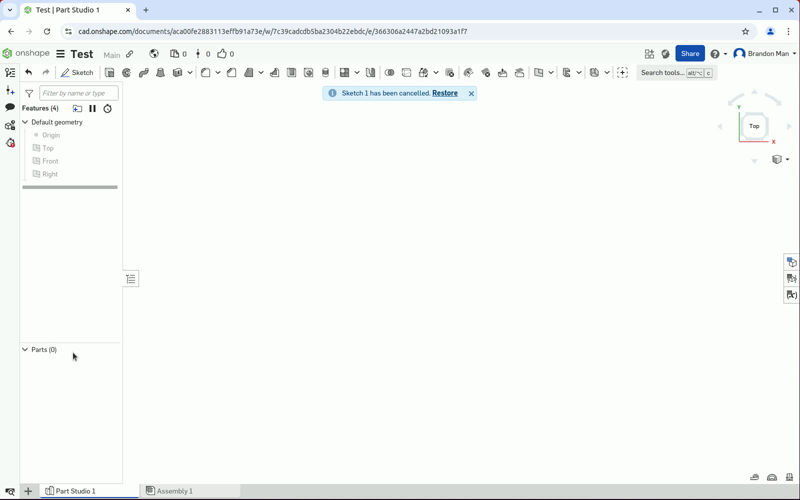
key(space)
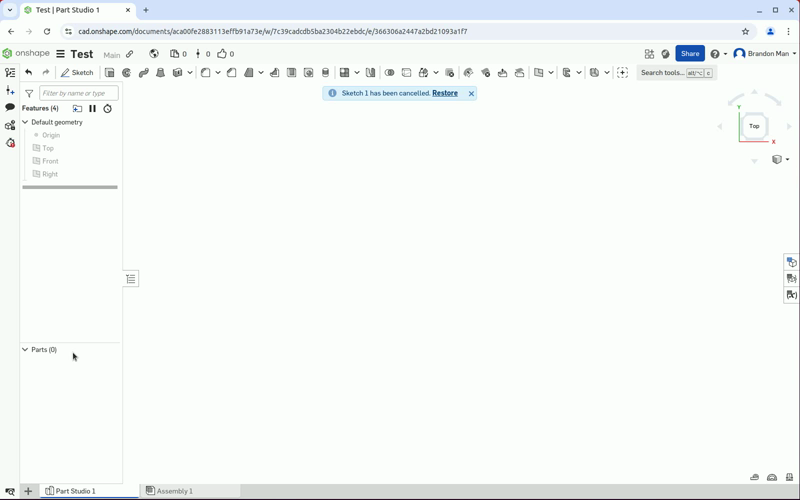
key_down(shift)
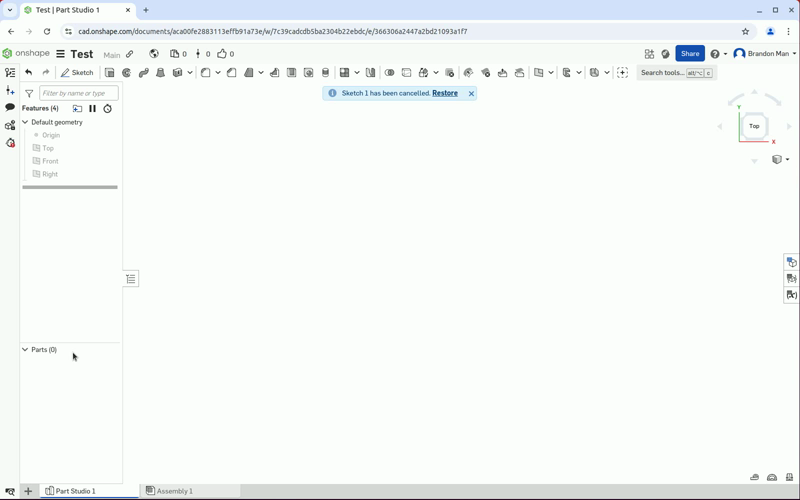
key(up)
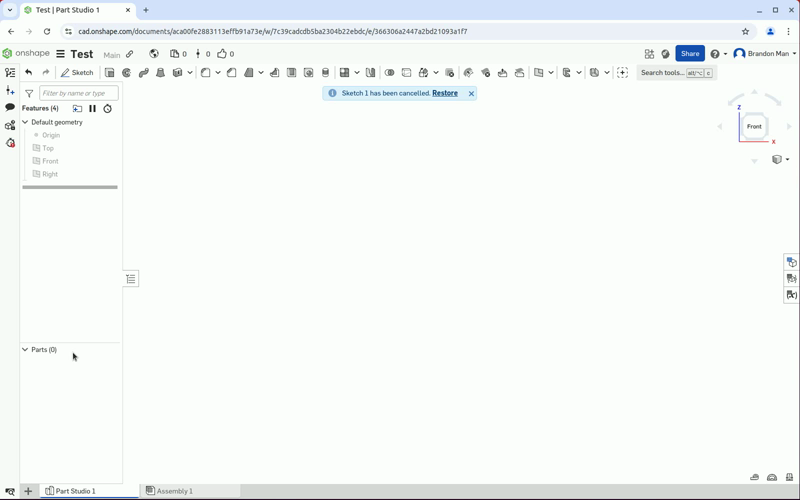
key_up(shift)
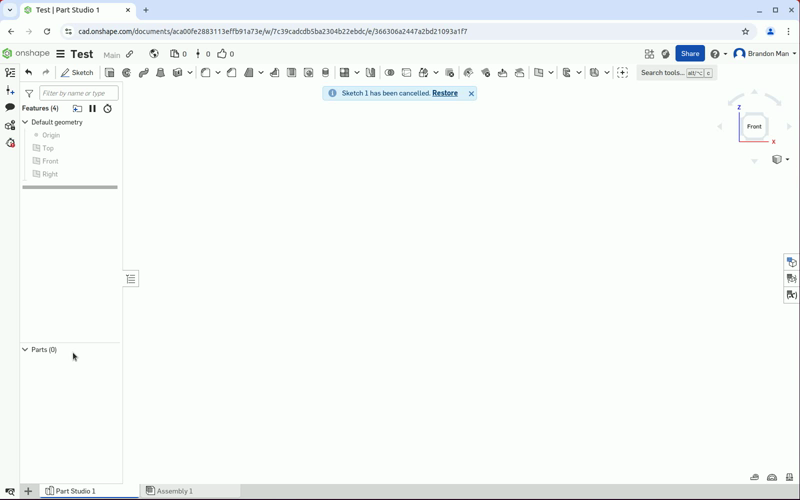
mouse_move(73, 352)
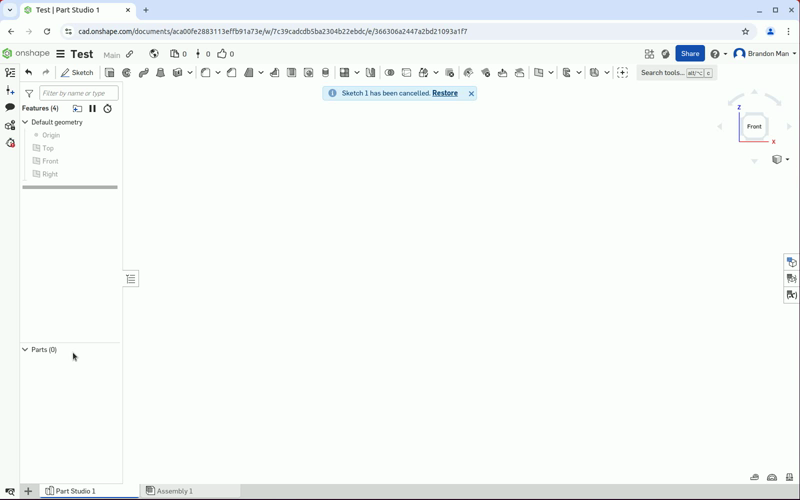
key(shift+y)
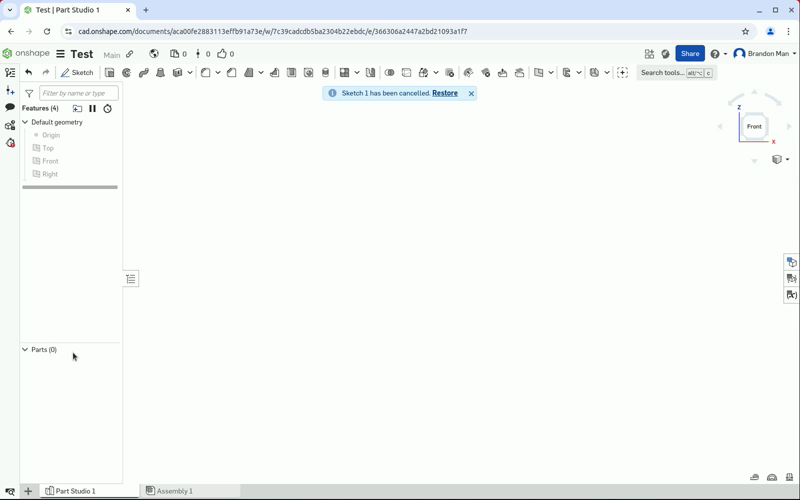
key(shift+s)
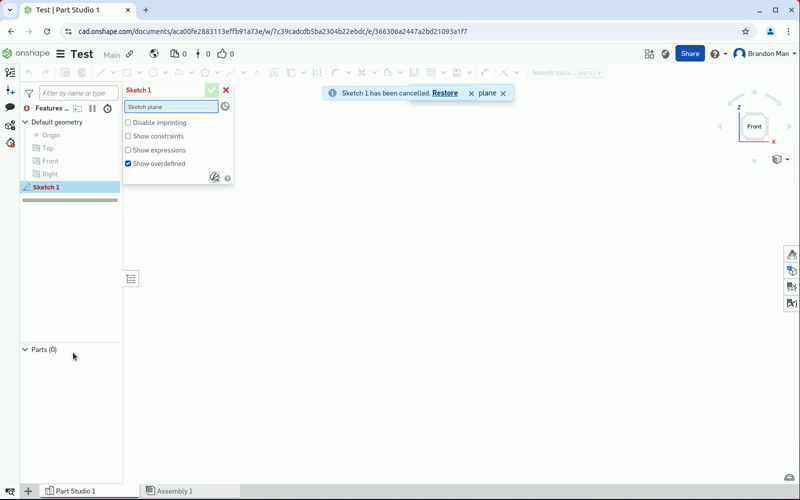
mouse_move(73, 163)
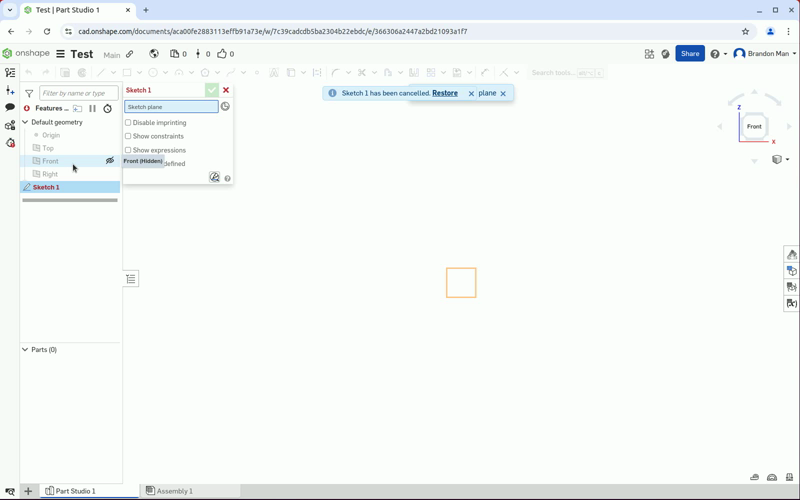
click(73, 163)
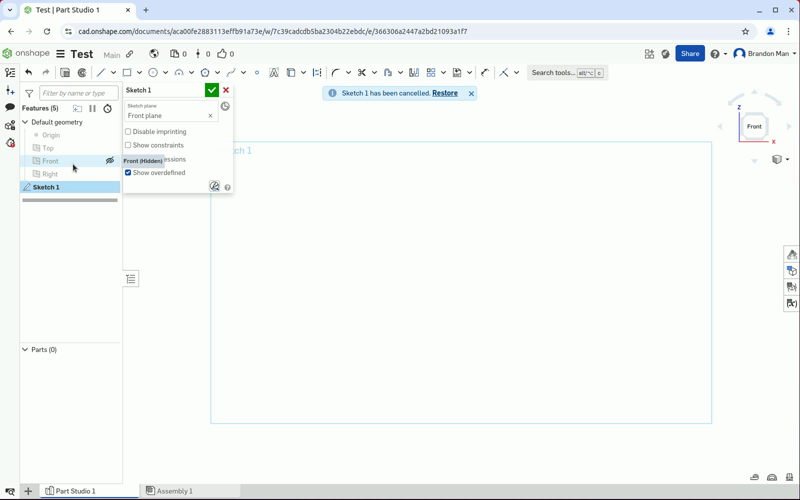
mouse_move(73, 352)
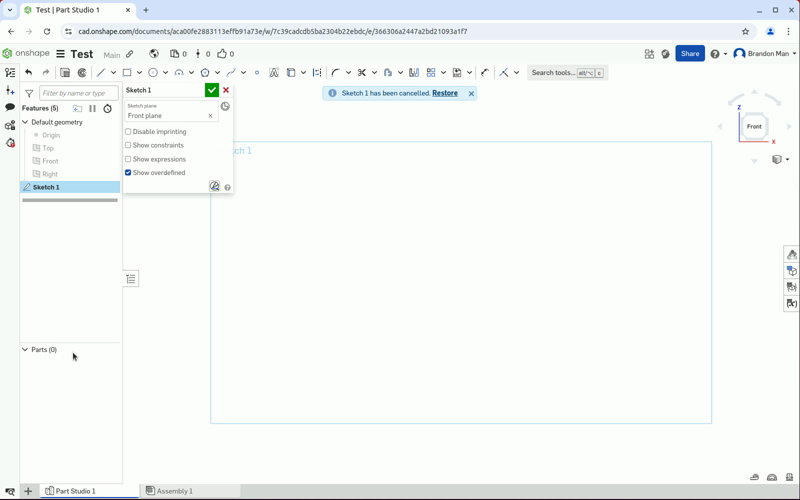
key(y)
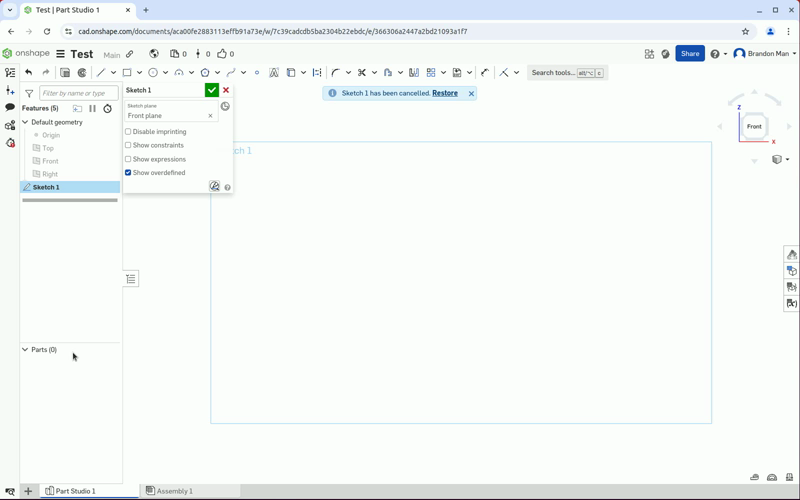
key(l)
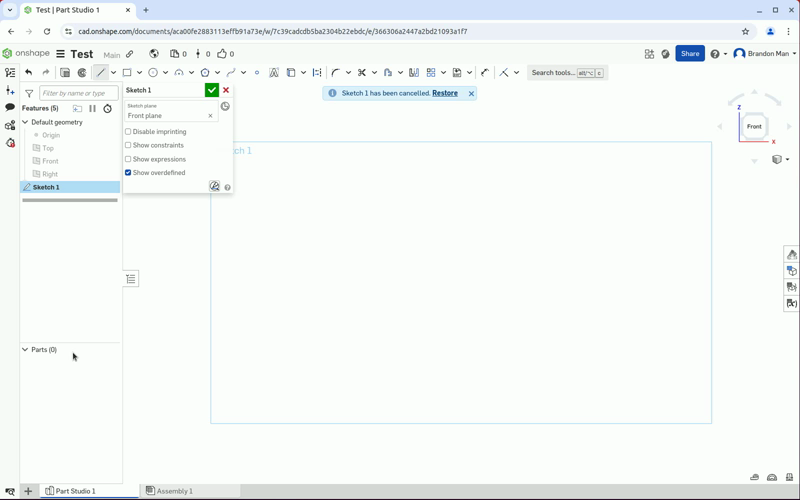
key_down(shift)
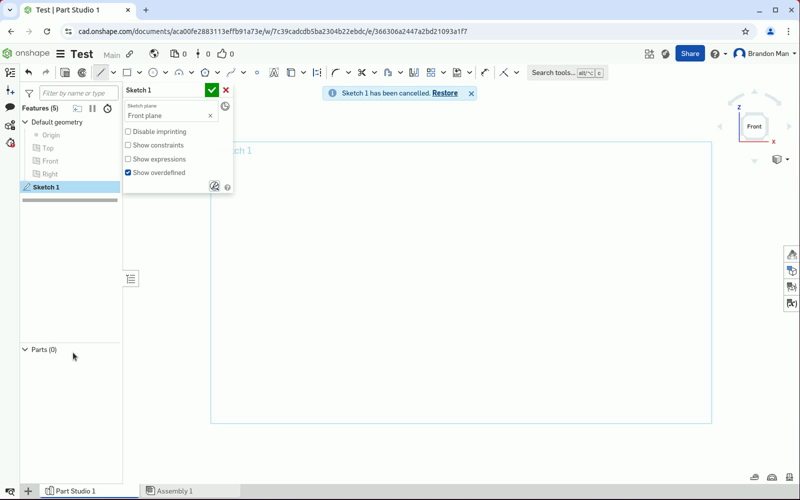
mouse_move(460, 282)
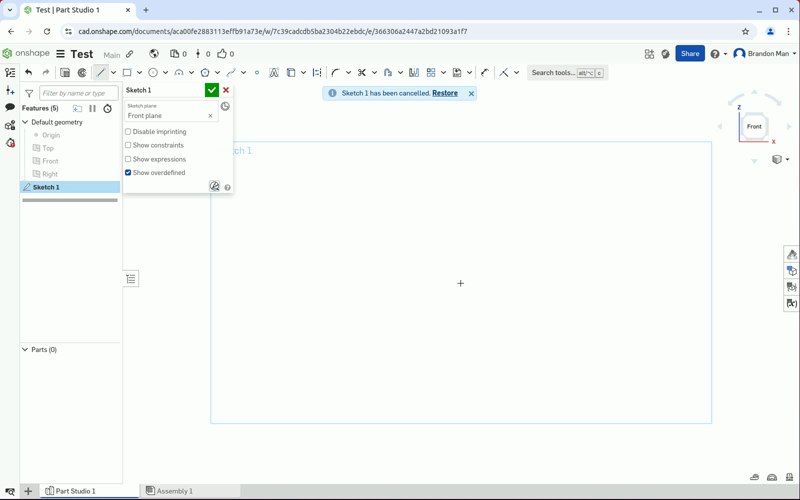
click(460, 282)
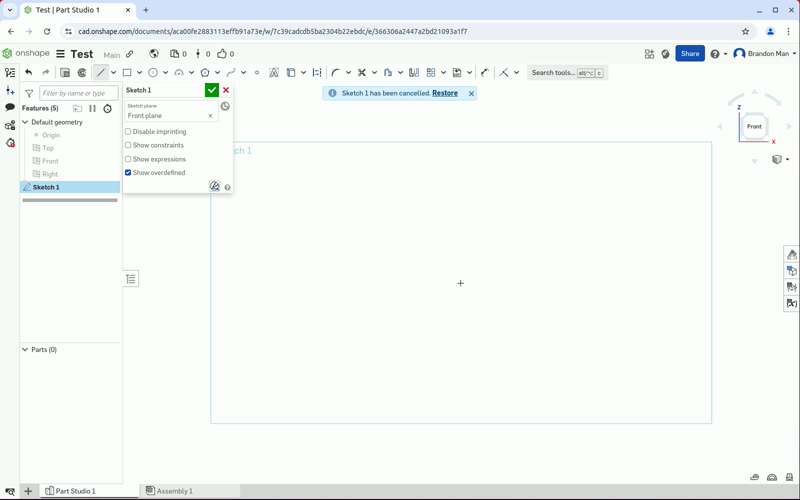
key_up(shift)
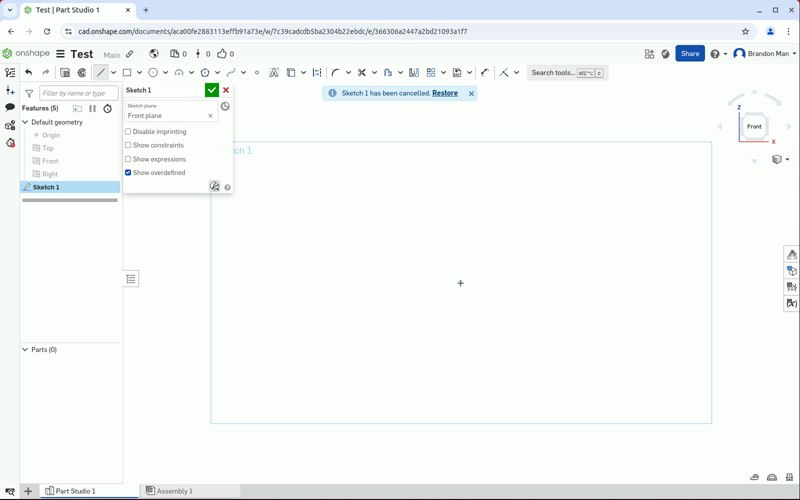
key_down(shift)
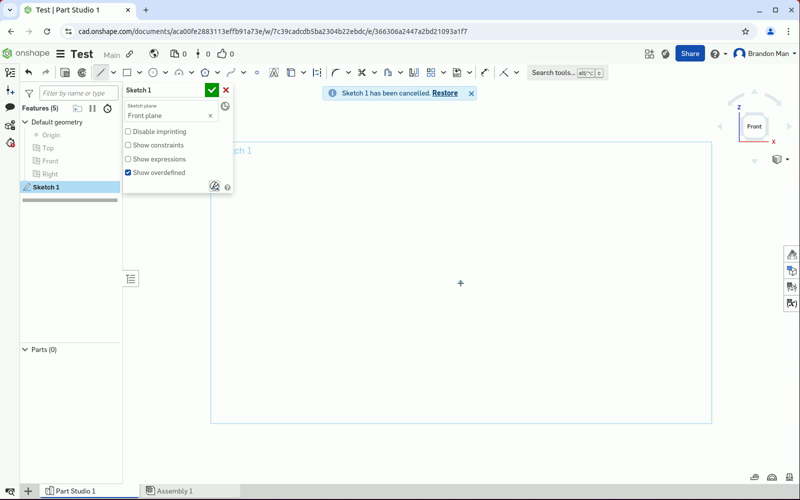
mouse_move(490, 282)
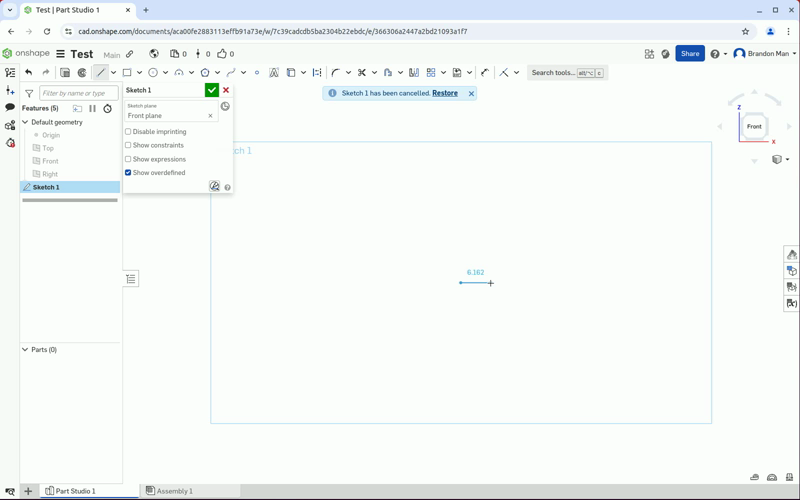
mouse_move(498, 282)
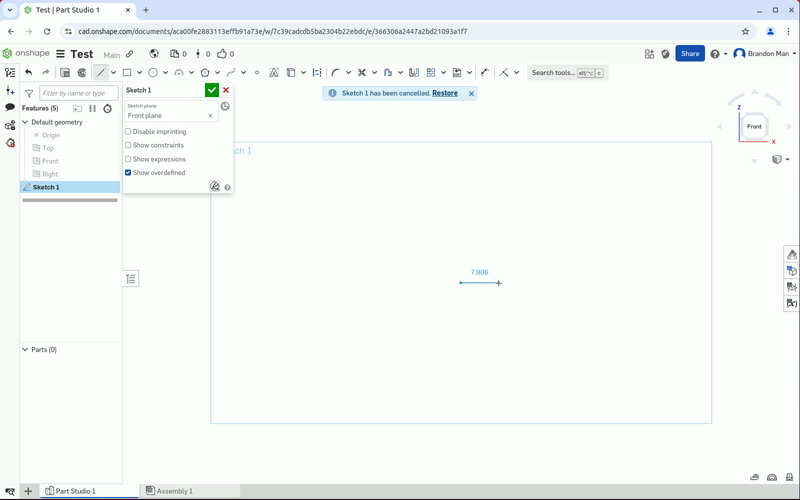
click(498, 282)
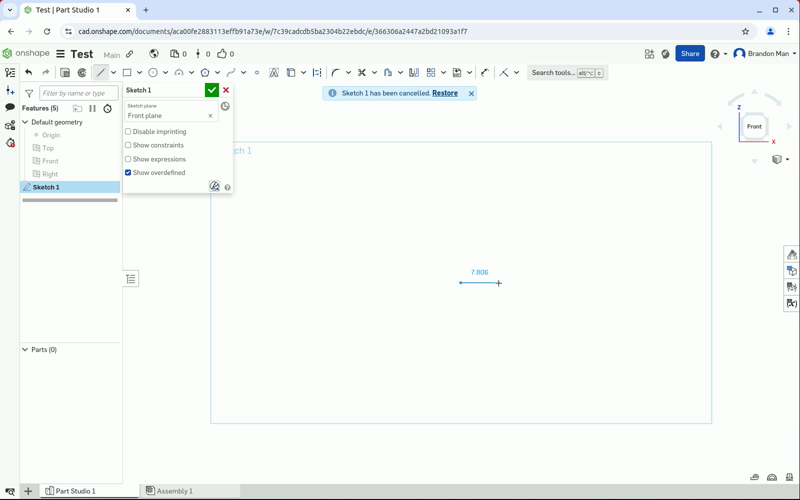
key_up(shift)
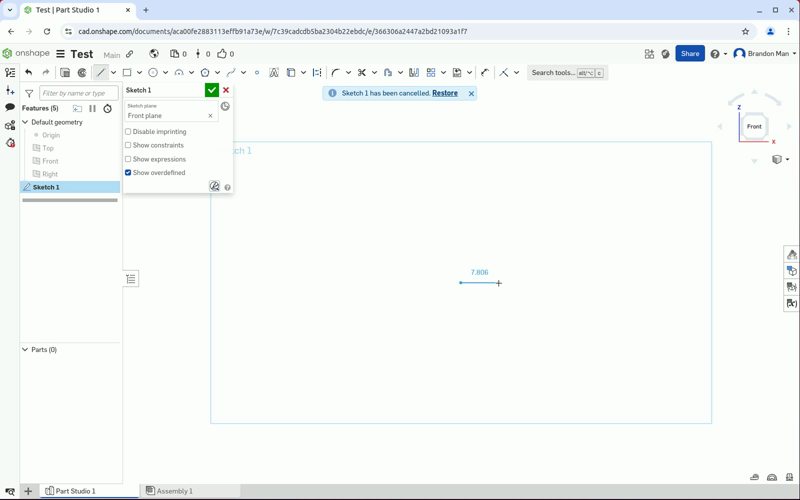
key_down(shift)
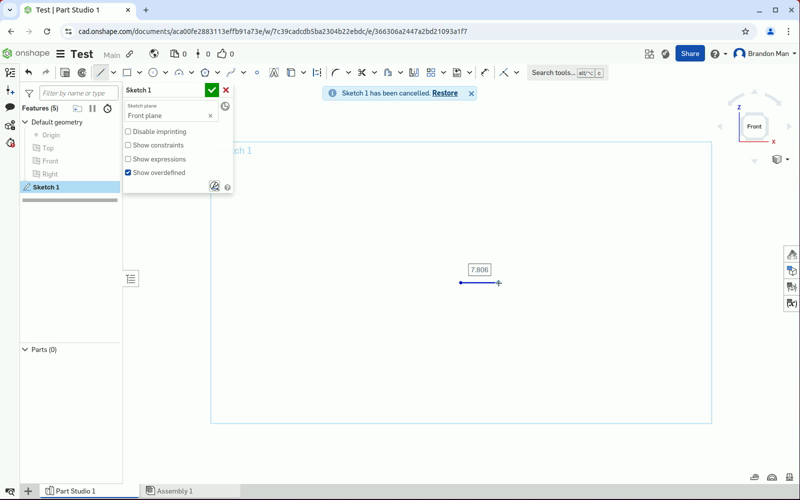
mouse_move(528, 282)
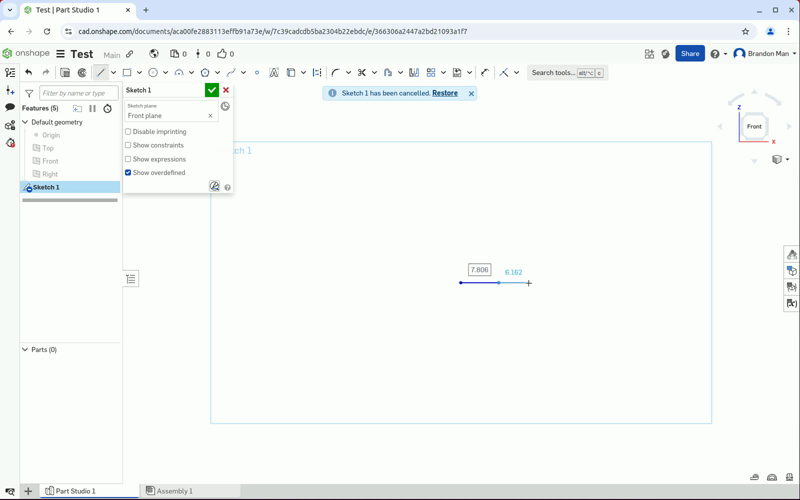
mouse_move(498, 264)
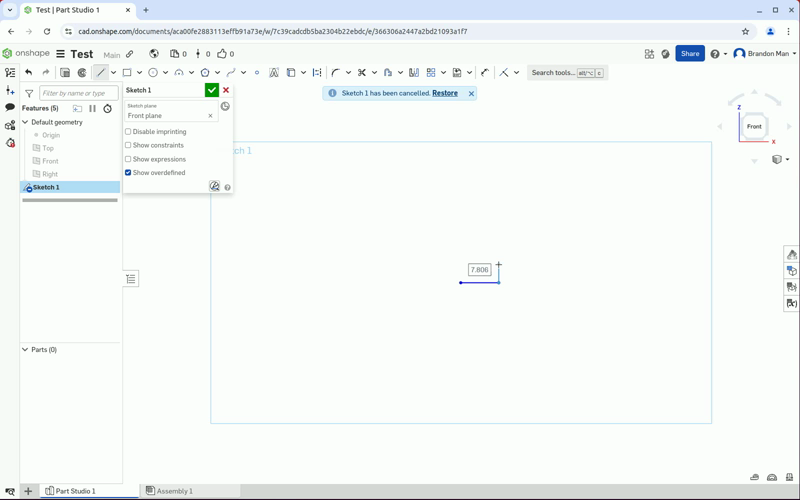
click(498, 264)
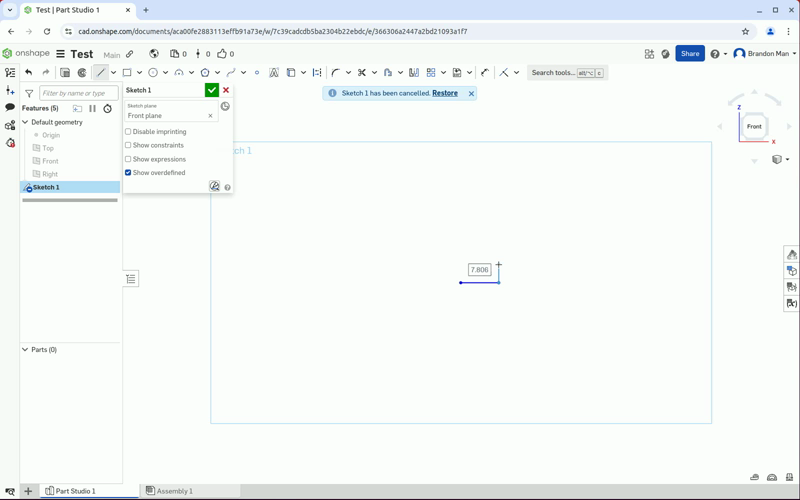
key_up(shift)
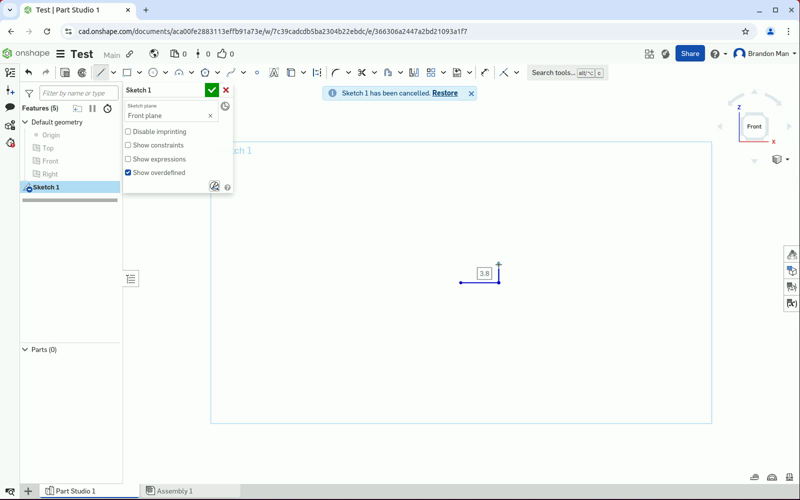
key_down(shift)
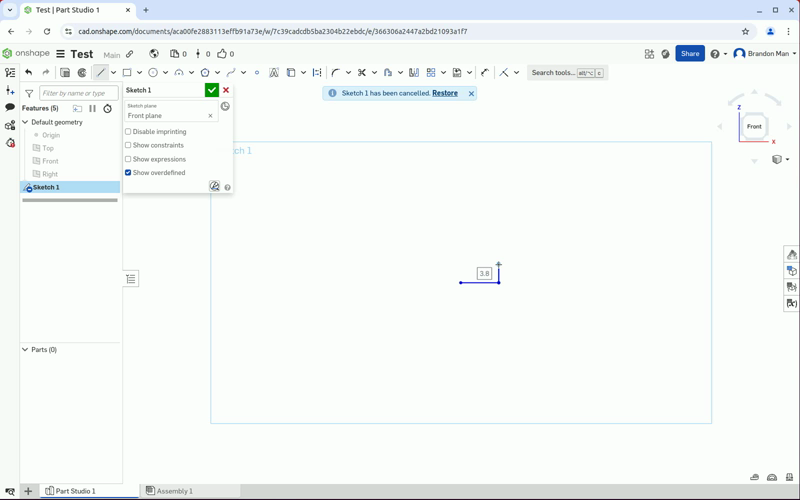
mouse_move(528, 264)
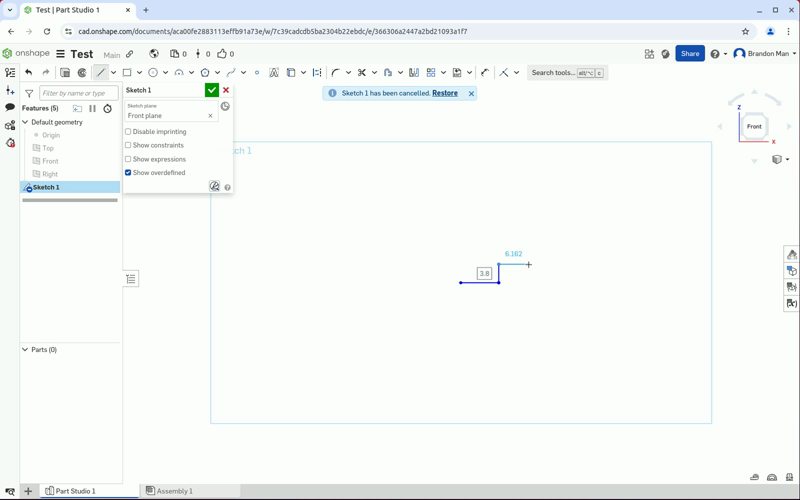
mouse_move(535, 264)
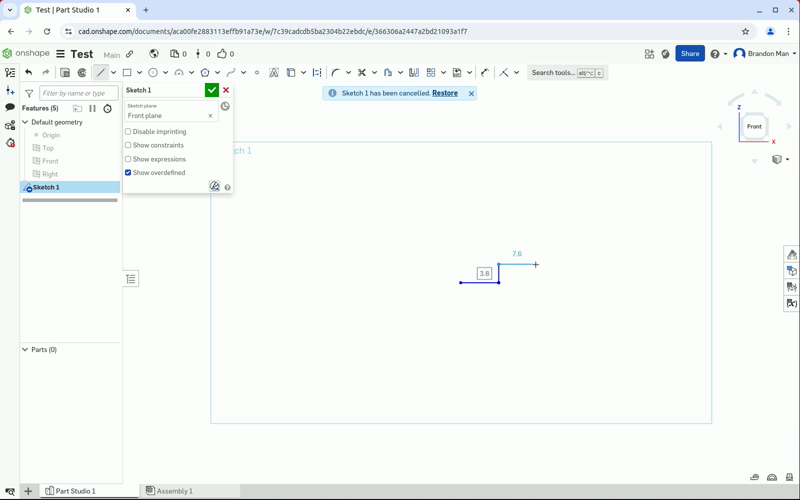
click(535, 264)
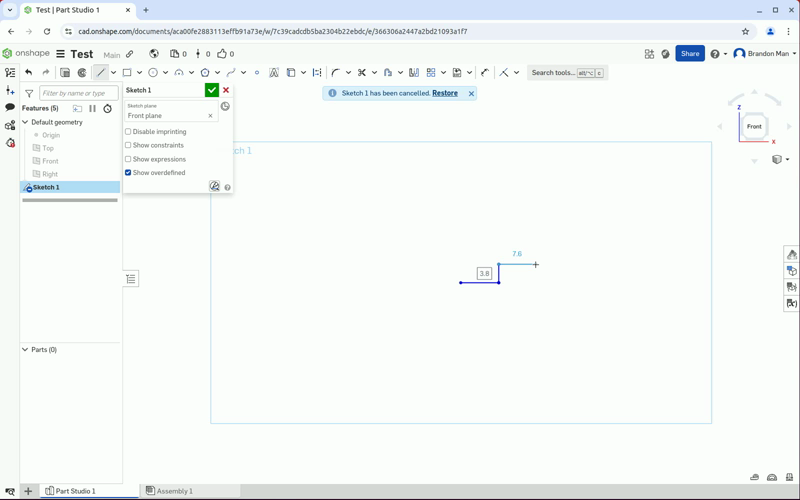
key_up(shift)
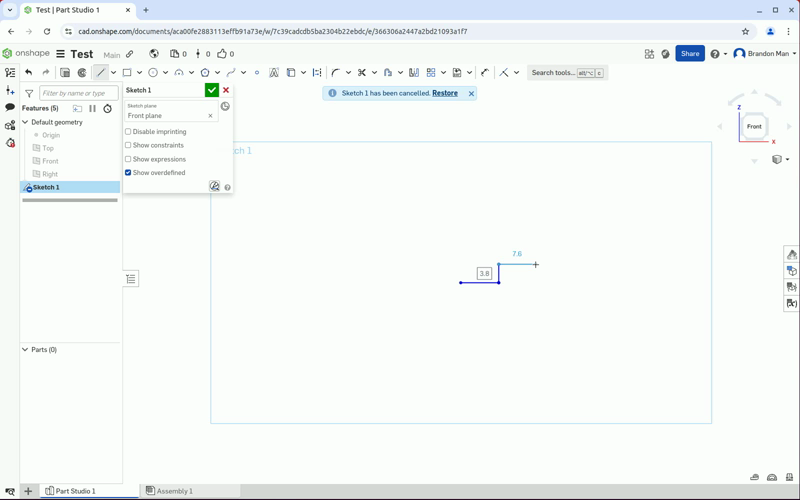
key_down(shift)
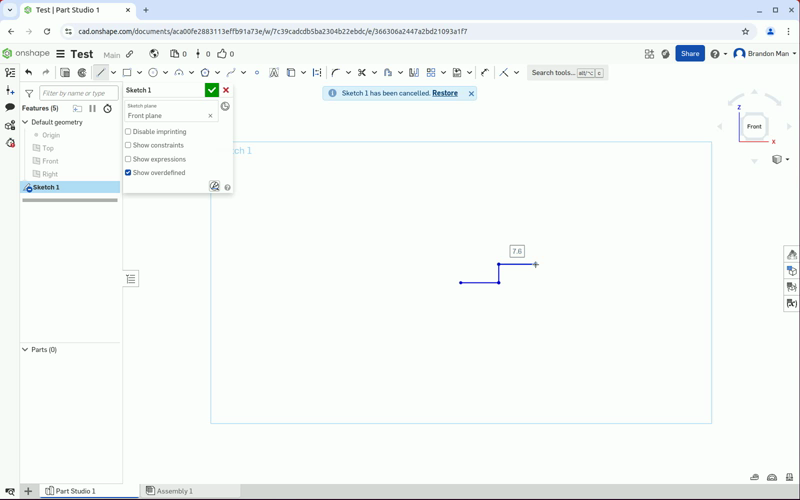
mouse_move(565, 264)
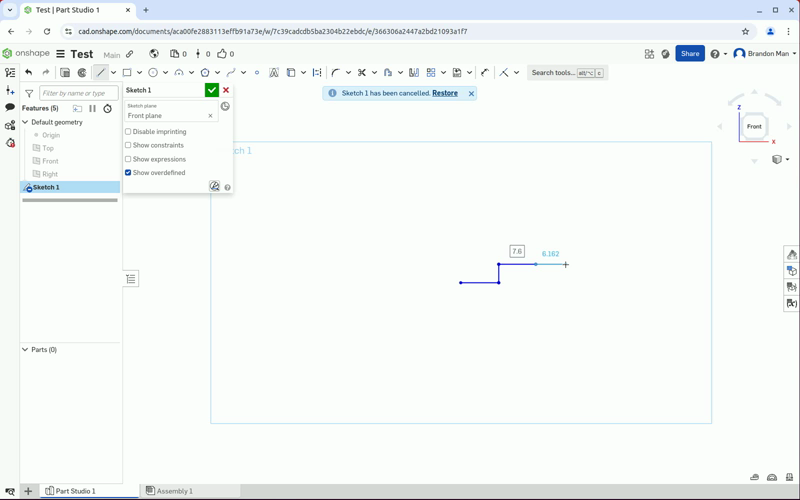
mouse_move(535, 282)
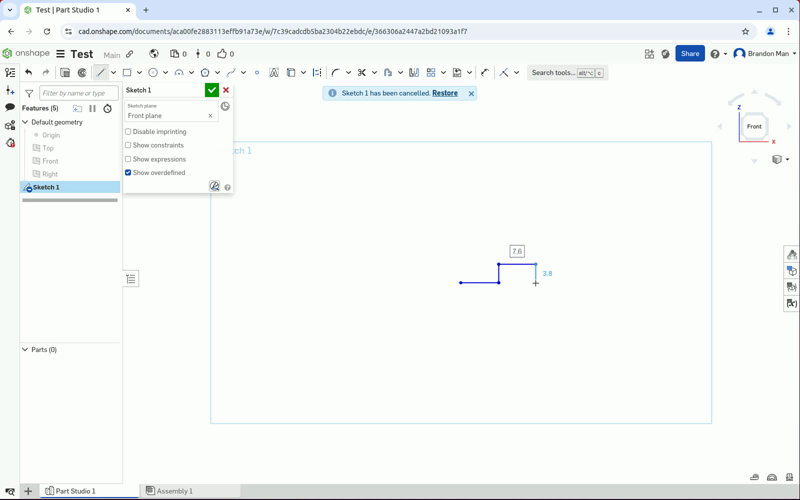
click(535, 282)
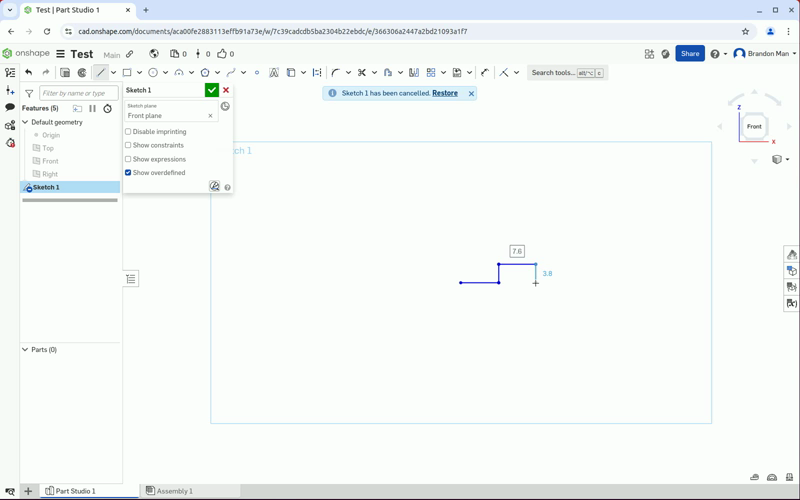
key_up(shift)
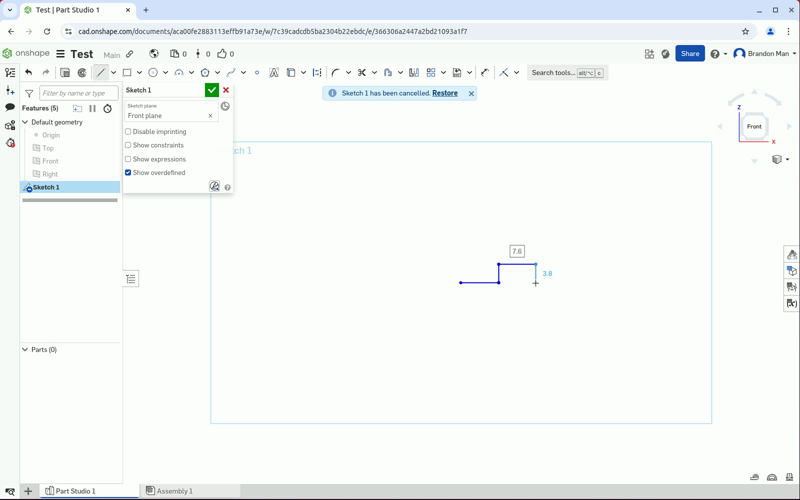
key_down(shift)
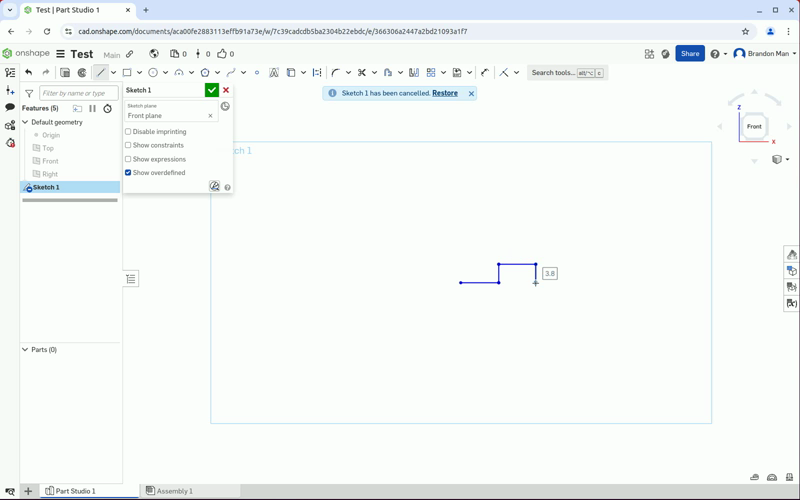
mouse_move(565, 282)
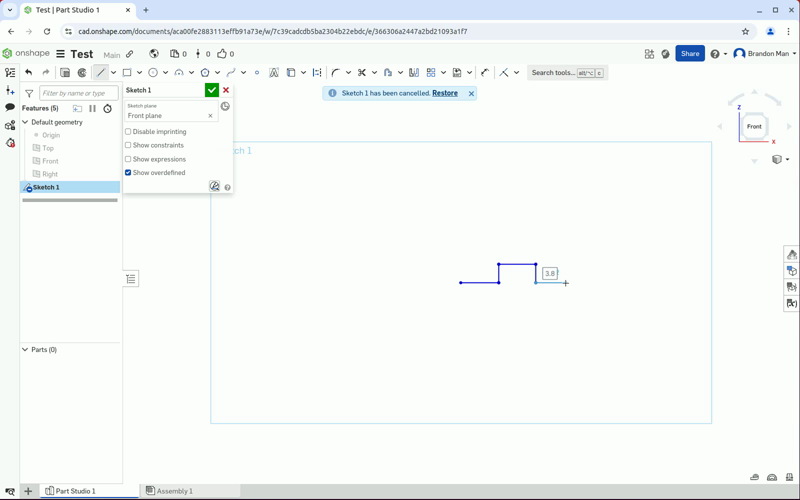
mouse_move(573, 282)
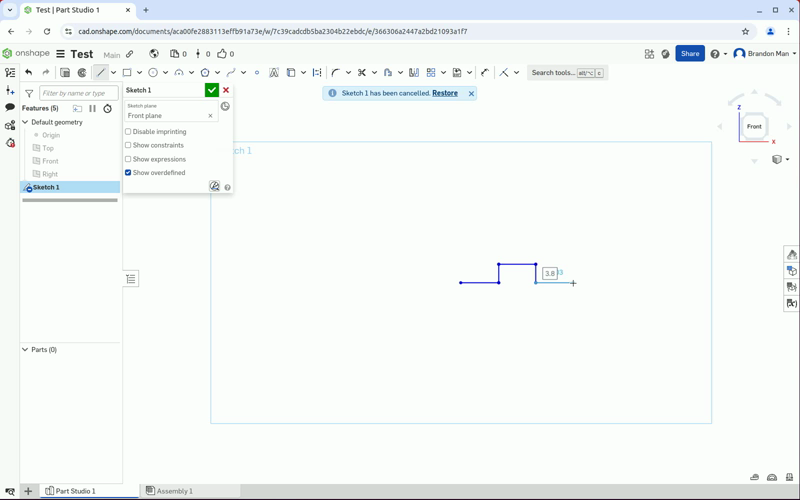
click(573, 282)
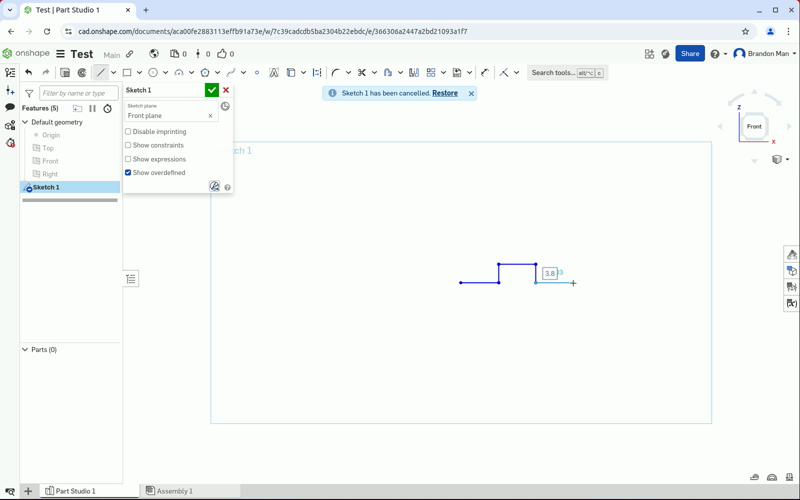
key_up(shift)
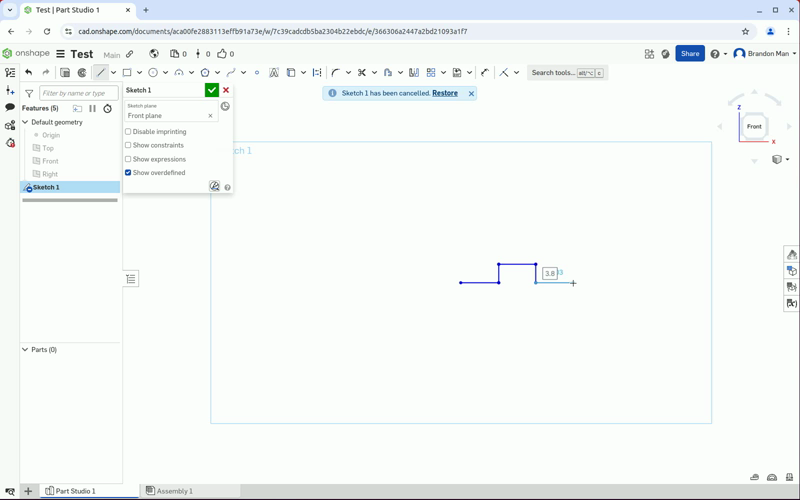
key_down(shift)
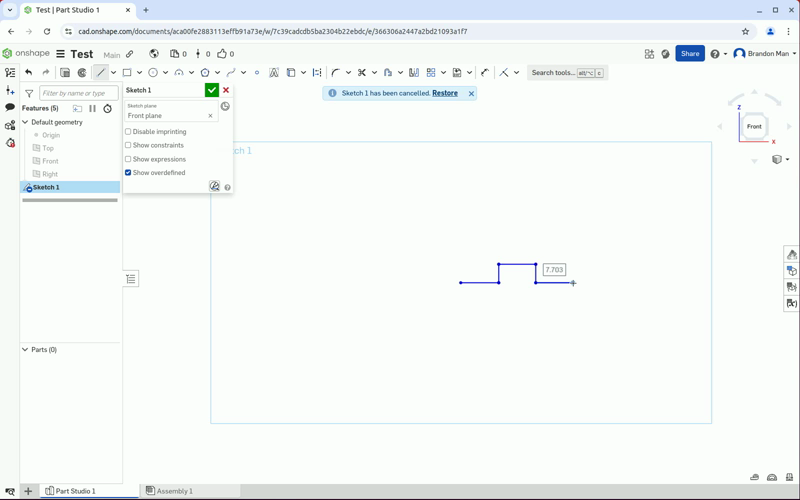
mouse_move(573, 189)
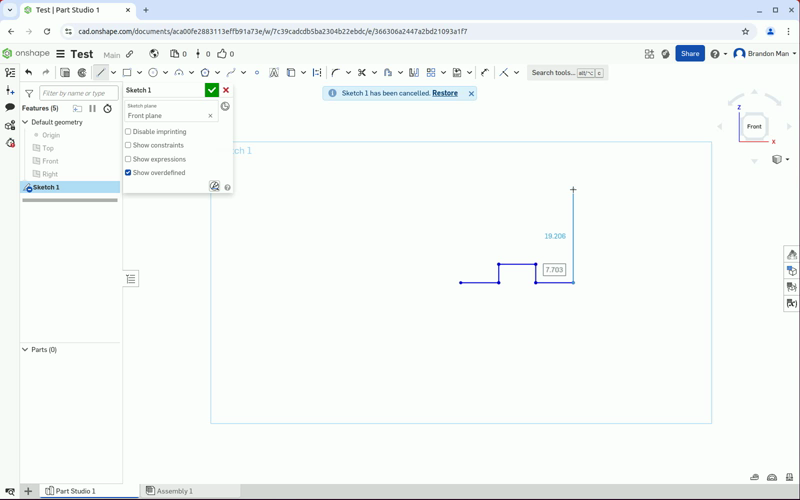
click(573, 189)
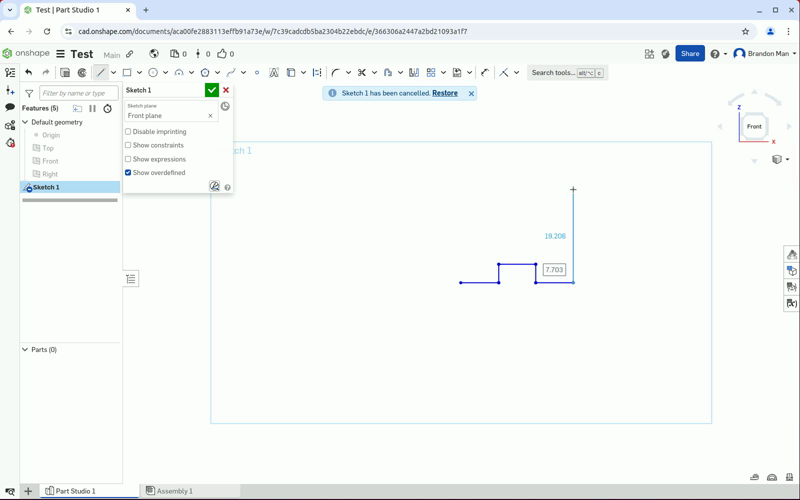
key_up(shift)
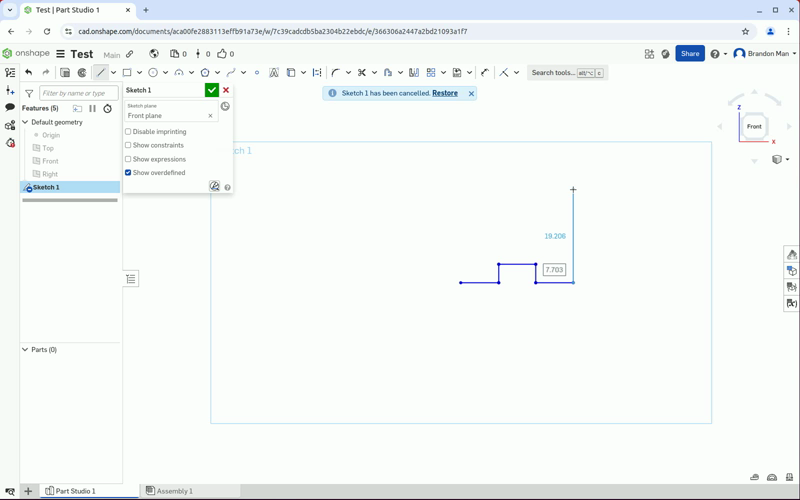
key_down(shift)
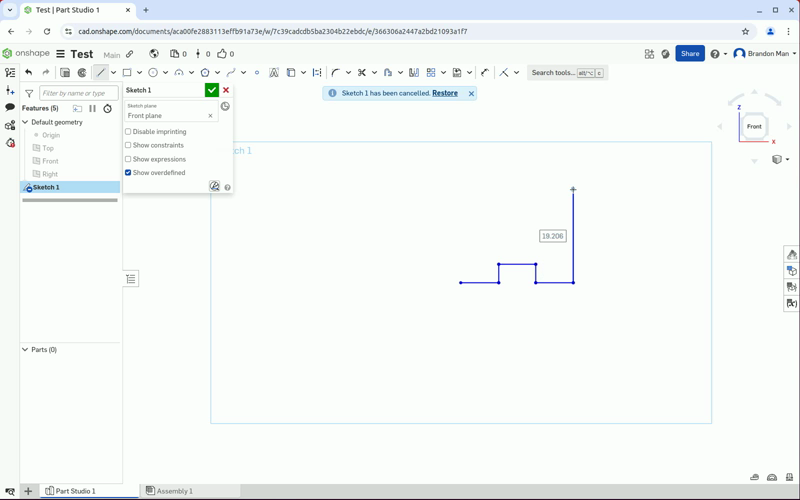
mouse_move(460, 189)
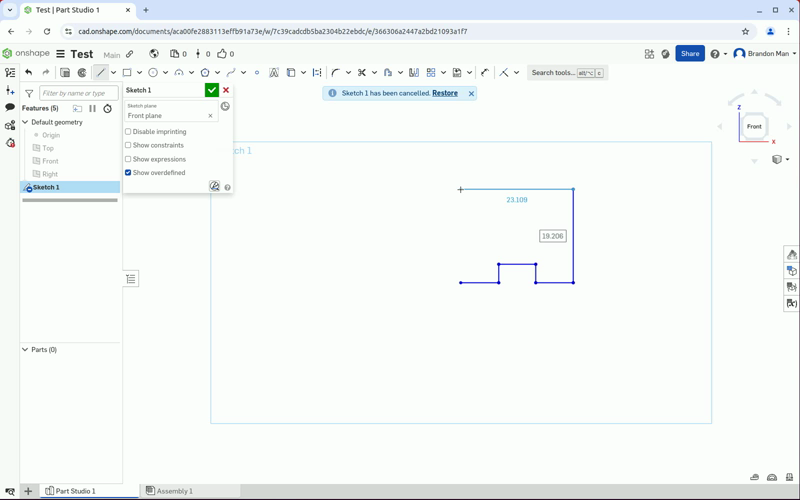
click(460, 189)
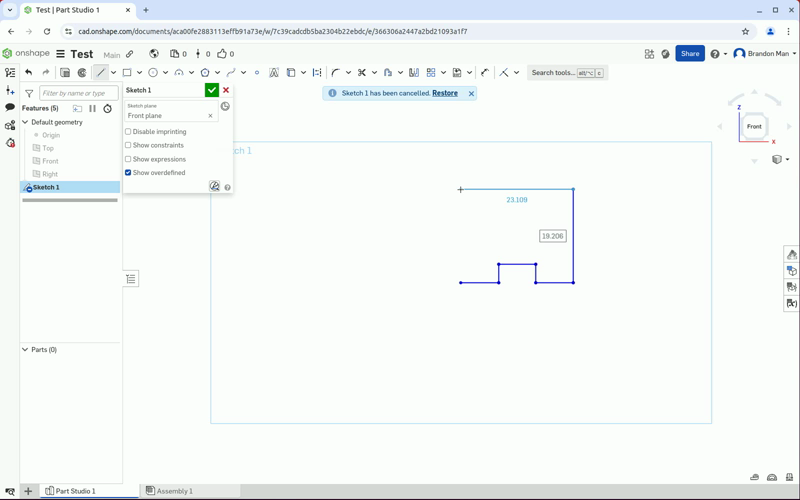
key_up(shift)
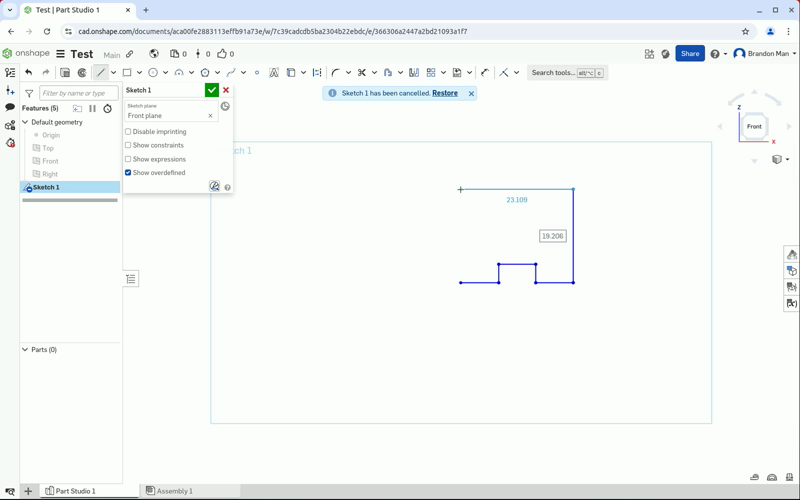
key_down(shift)
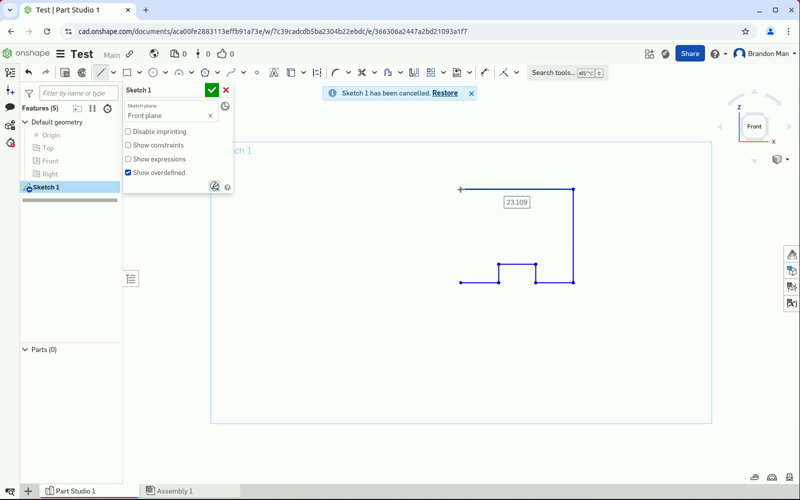
mouse_move(460, 282)
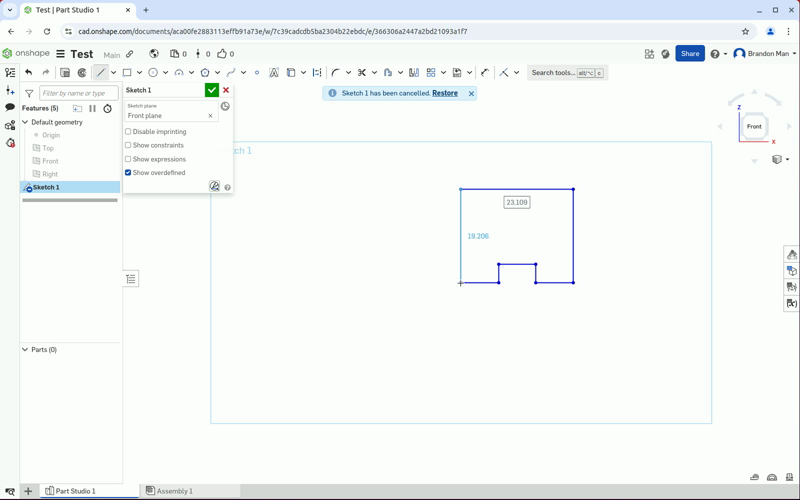
key_up(shift)
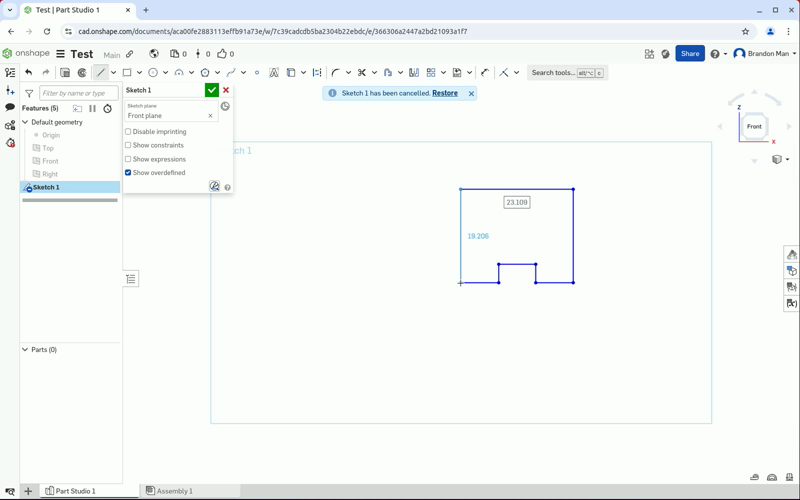
click(460, 282)
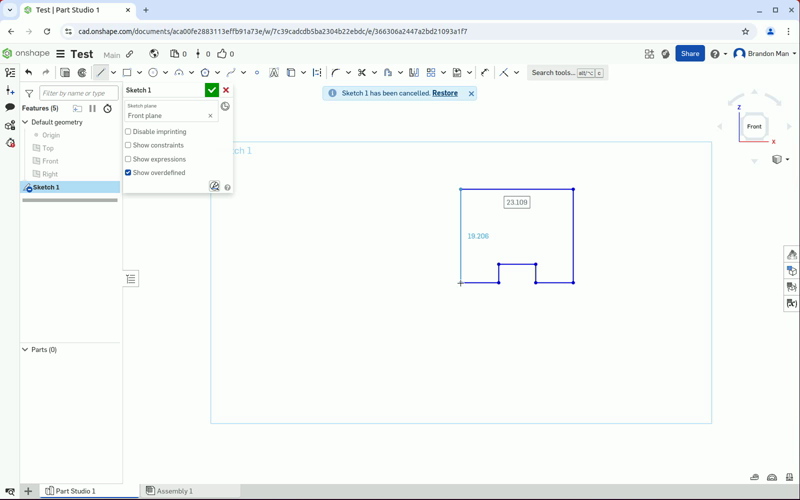
key(esc)
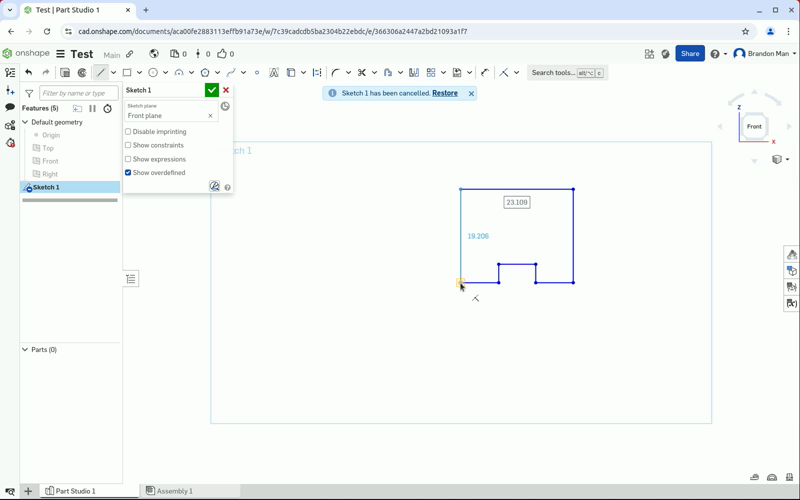
mouse_move(535, 253)
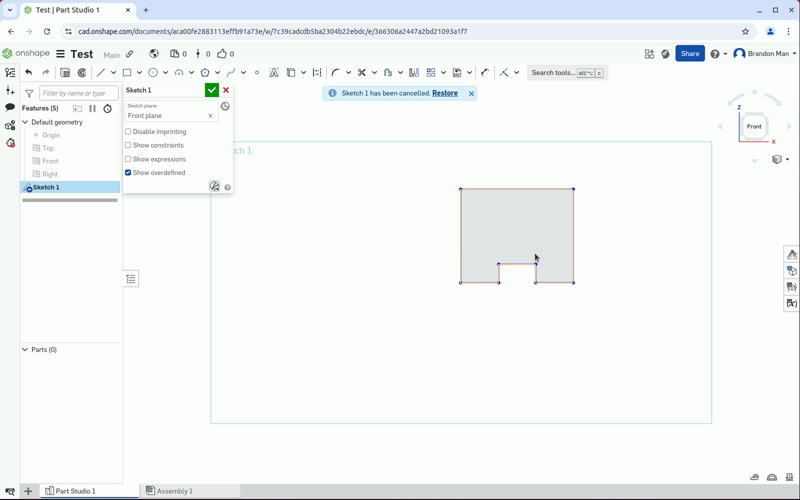
click(535, 253)
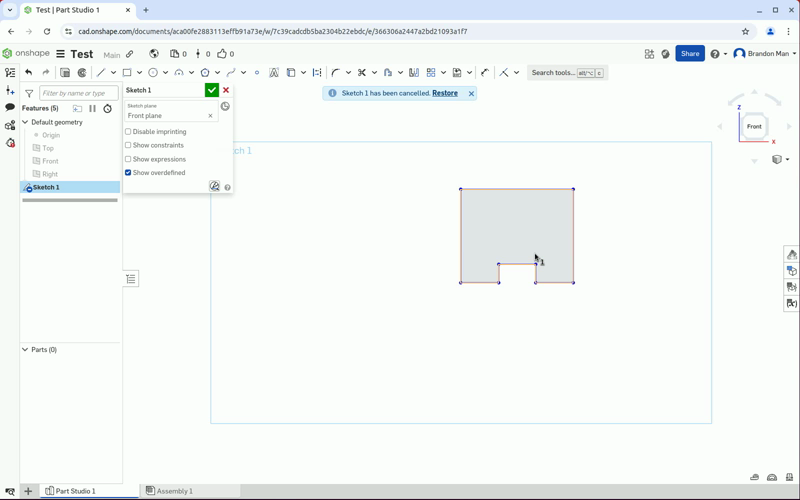
mouse_move(73, 352)
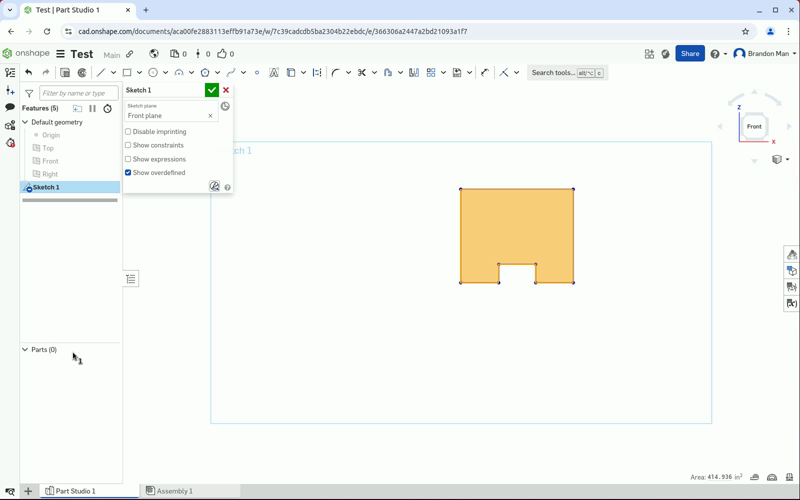
key(shift+y)
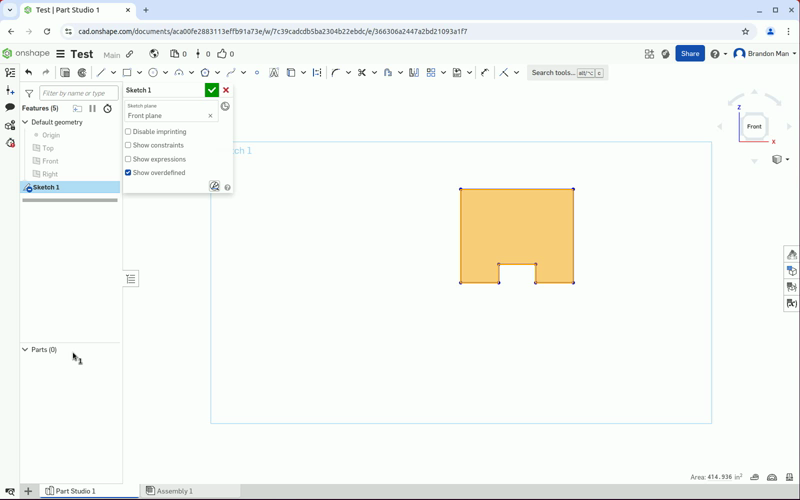
key(shift+e)
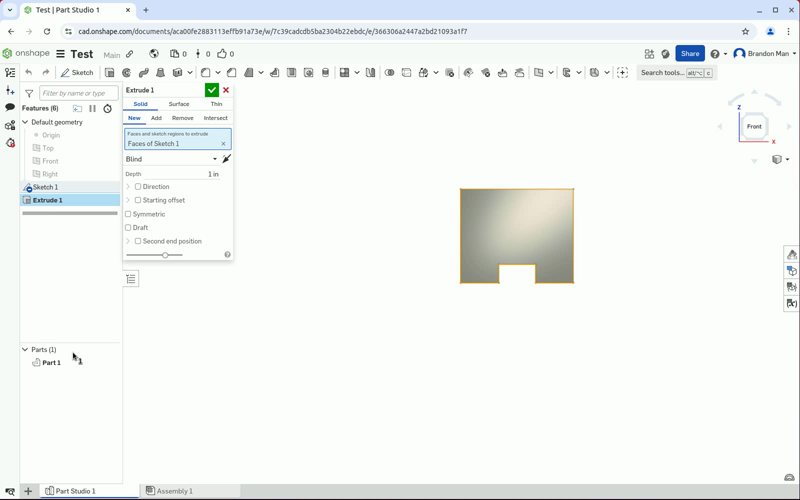
mouse_move(143, 106)
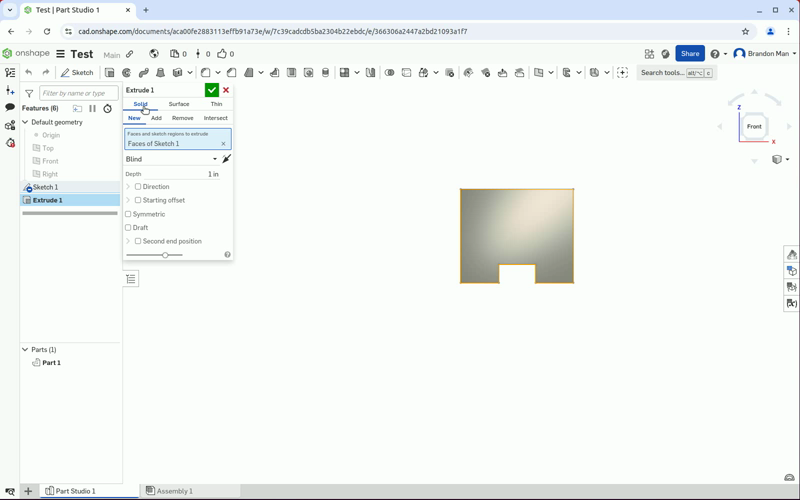
click(143, 106)
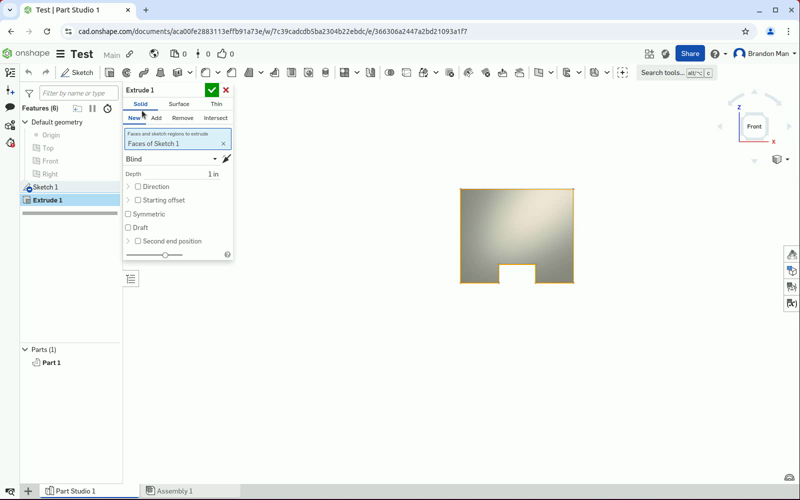
mouse_move(137, 120)
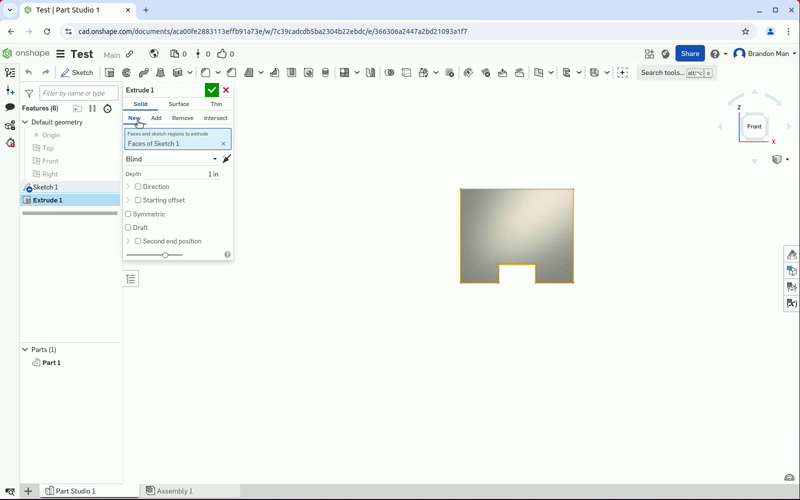
click(137, 120)
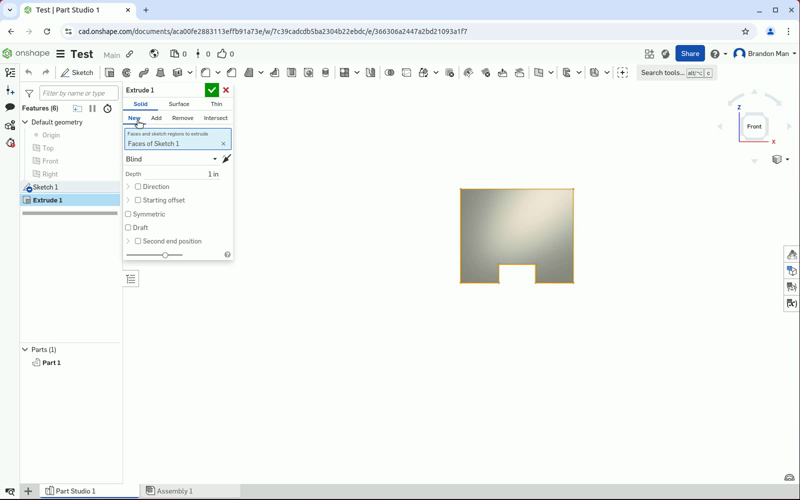
key(tab, 4)
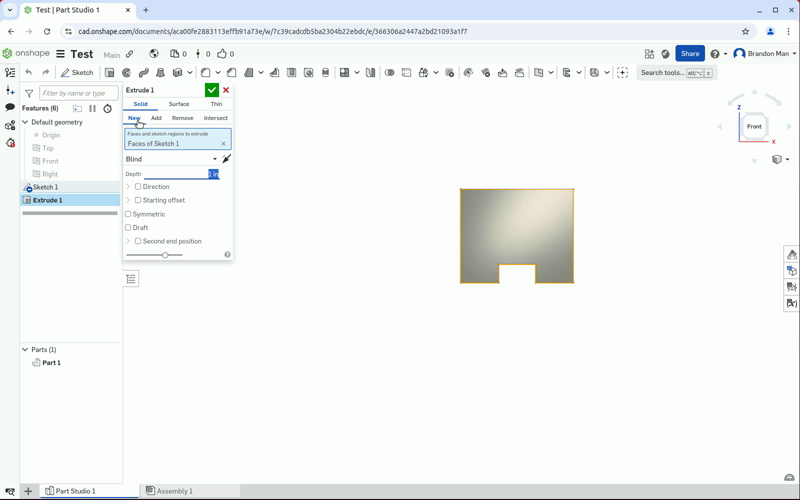
text(15.405)
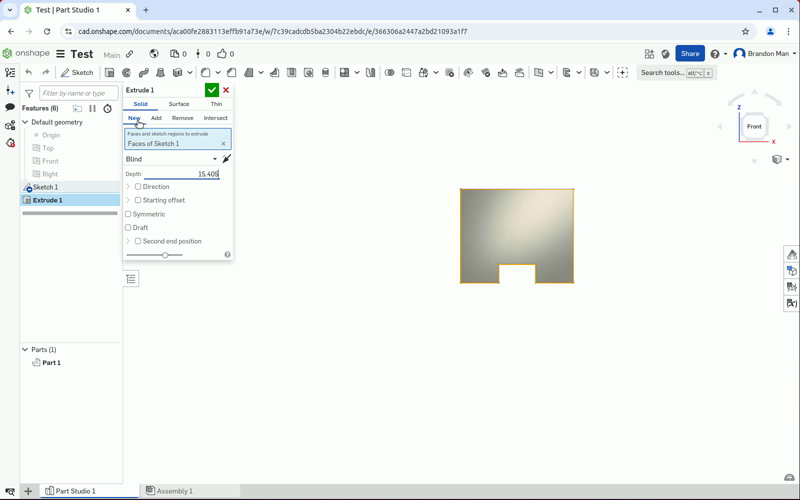
key(enter)
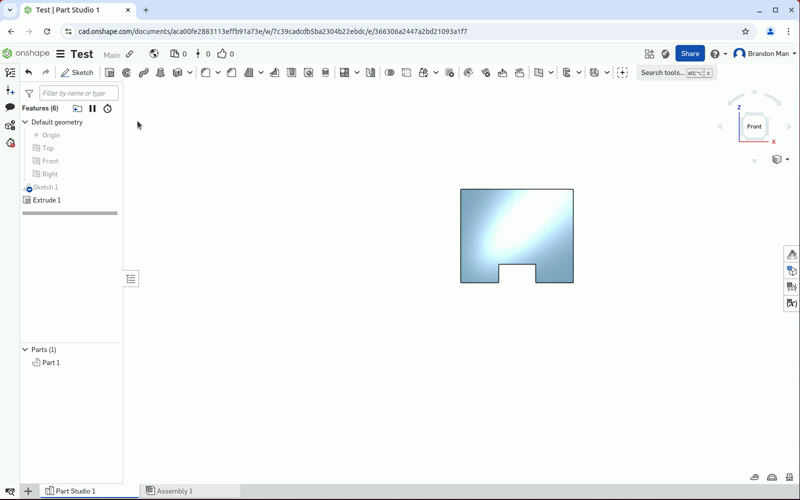
key(shift+h)
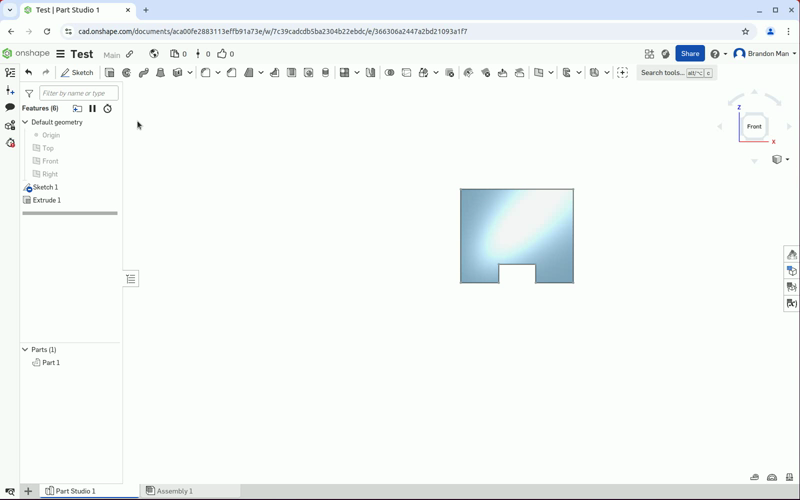
key(shift+h)
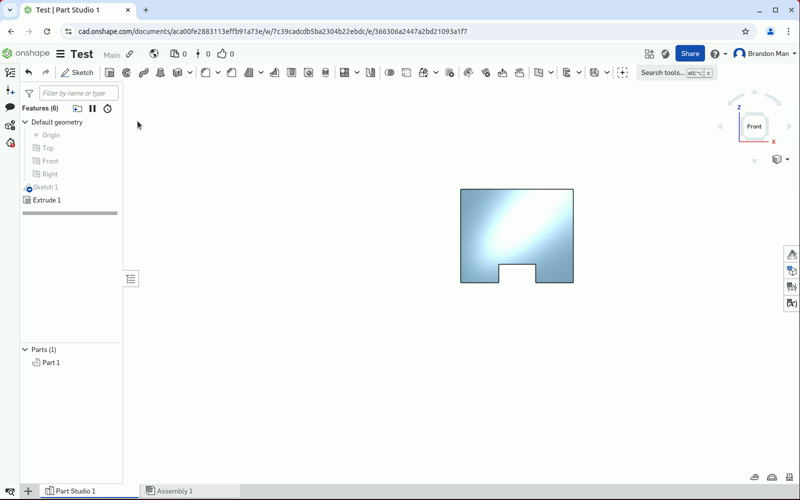
mouse_move(73, 189)
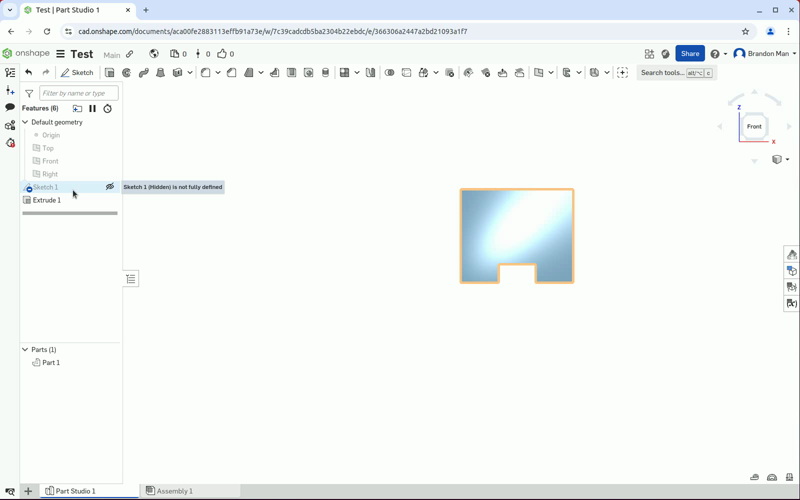
click(73, 189)
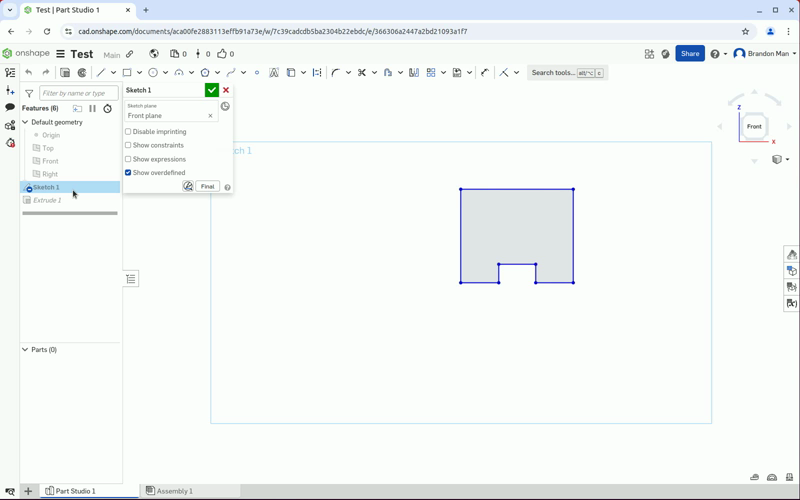
mouse_move(229, 92)
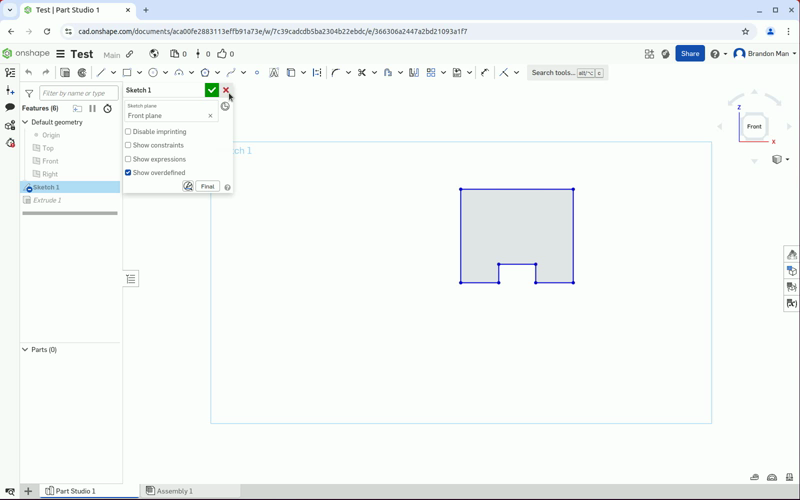
click(229, 92)
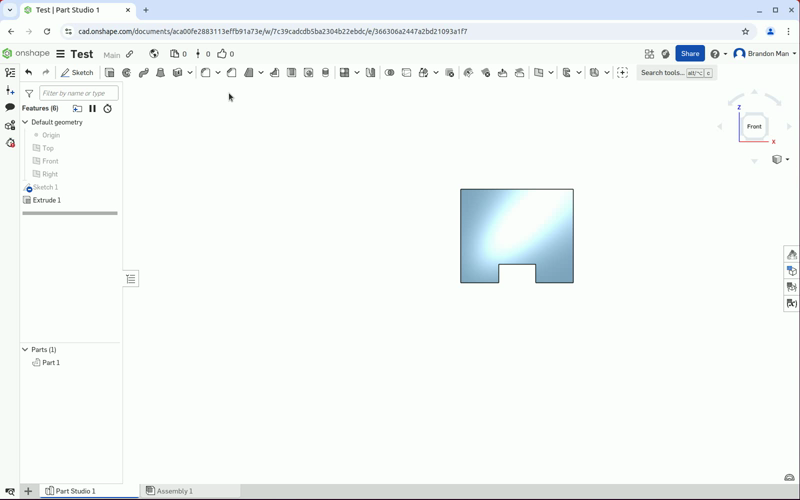
mouse_move(541, 75)
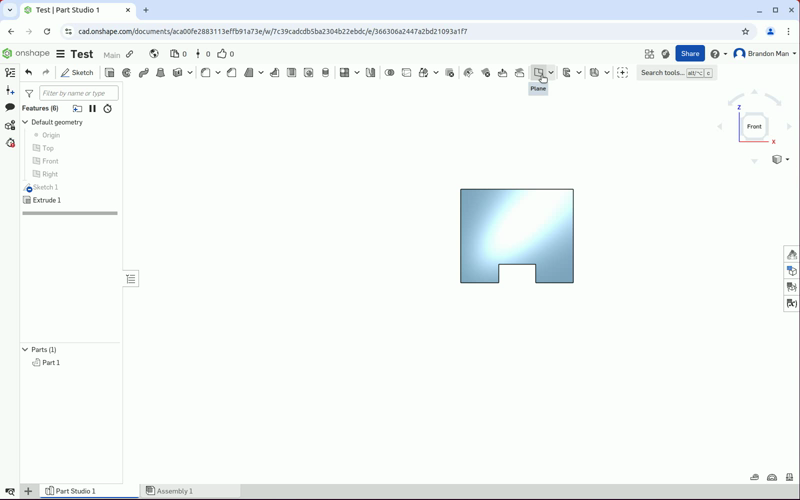
click(541, 75)
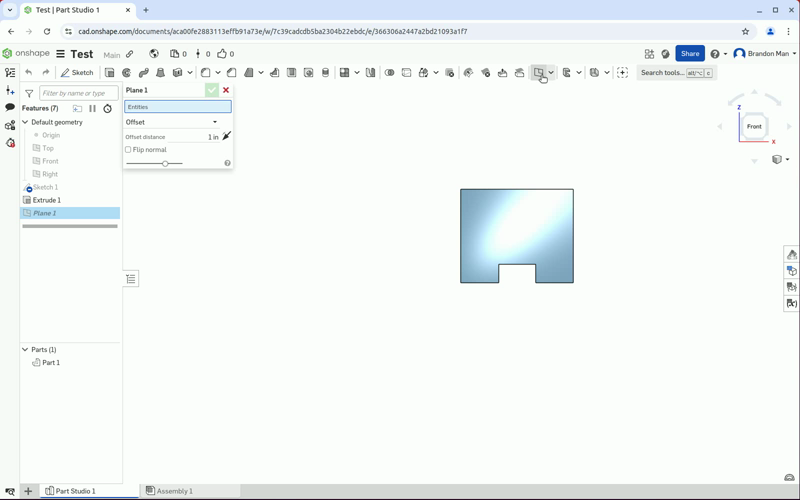
mouse_move(73, 163)
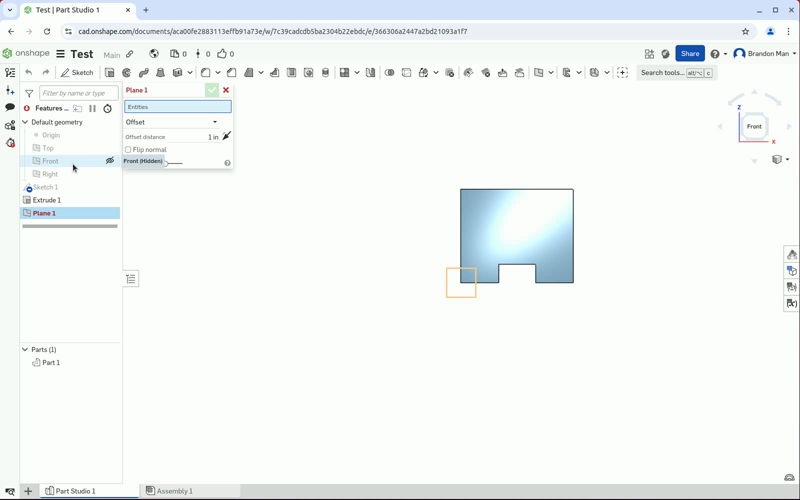
click(73, 163)
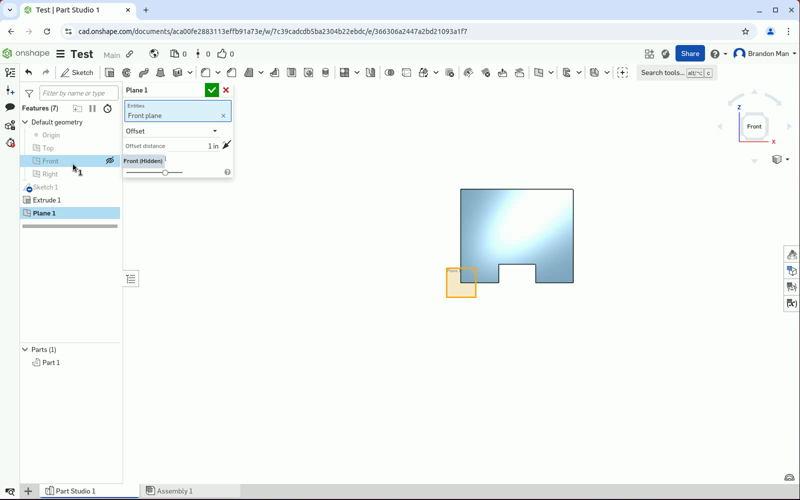
key(tab, 2)
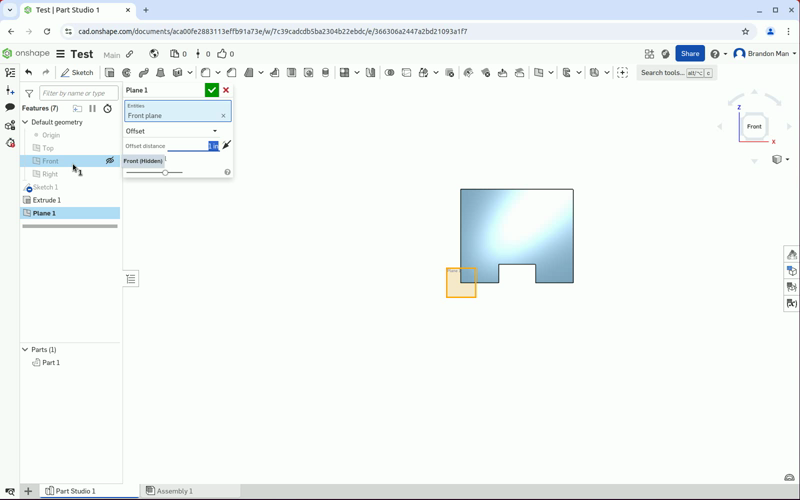
text(15.405)
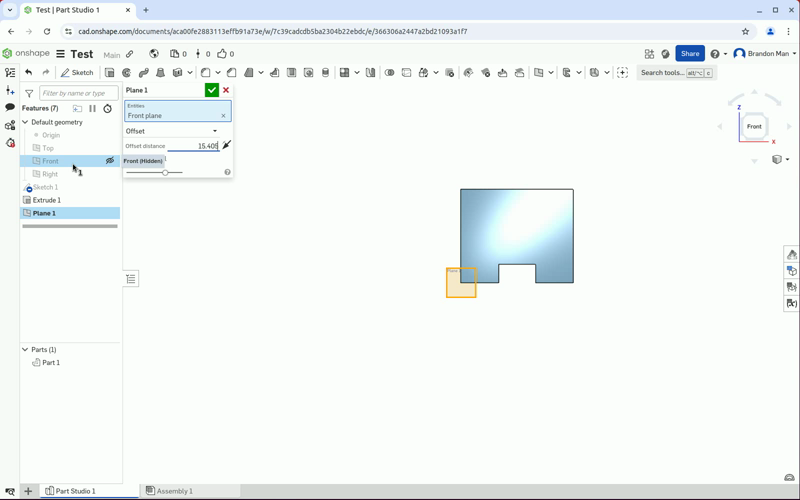
key(enter, 2)
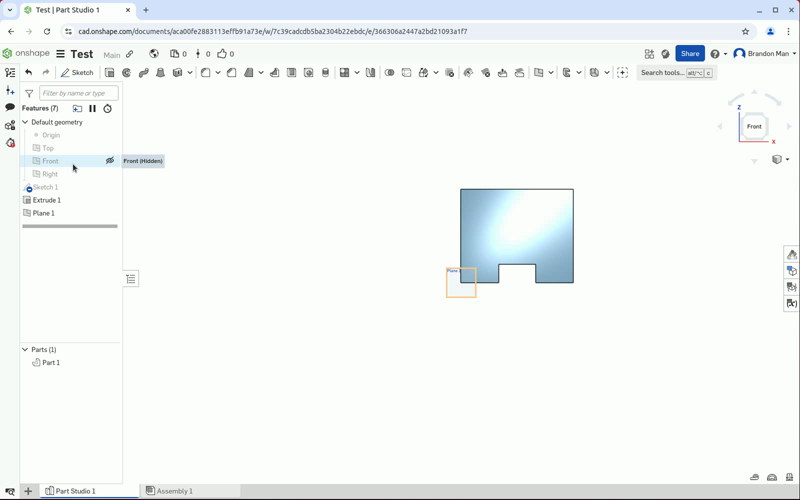
key(shift+s)
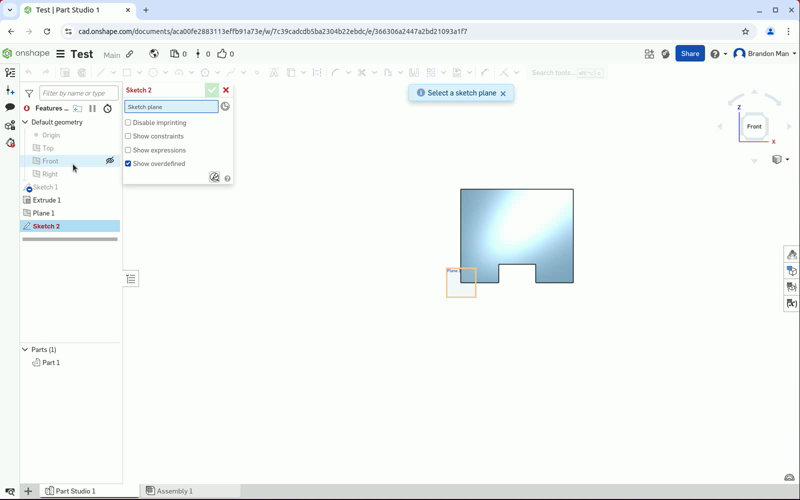
mouse_move(73, 215)
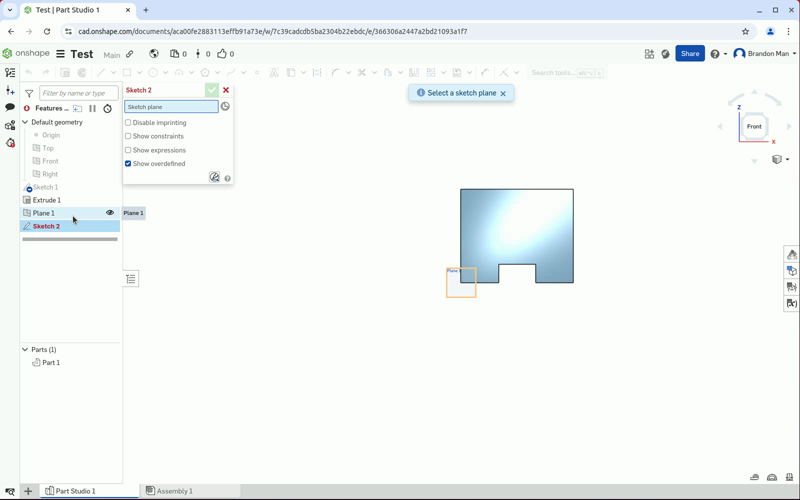
click(73, 215)
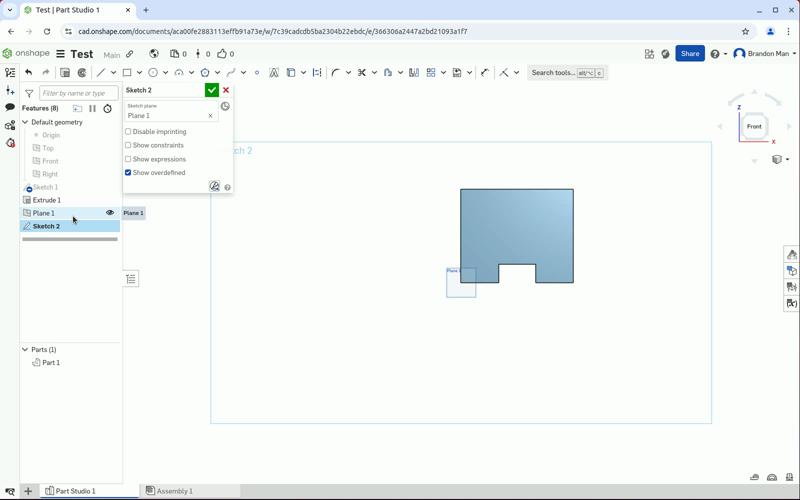
mouse_move(73, 352)
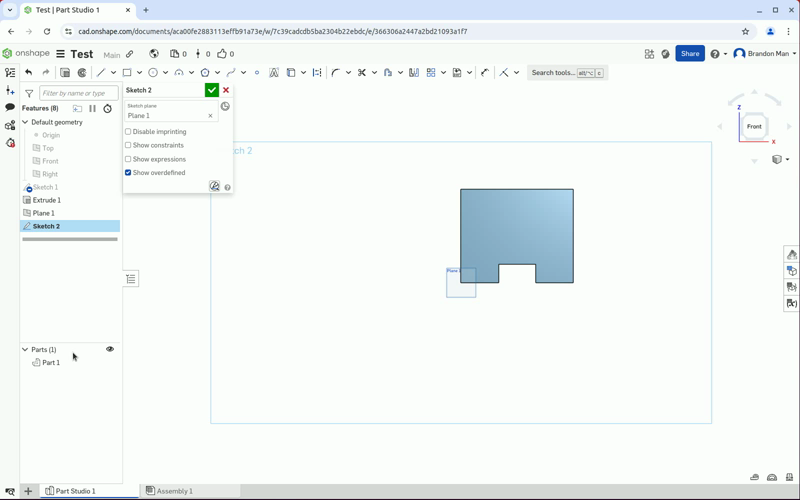
key(y)
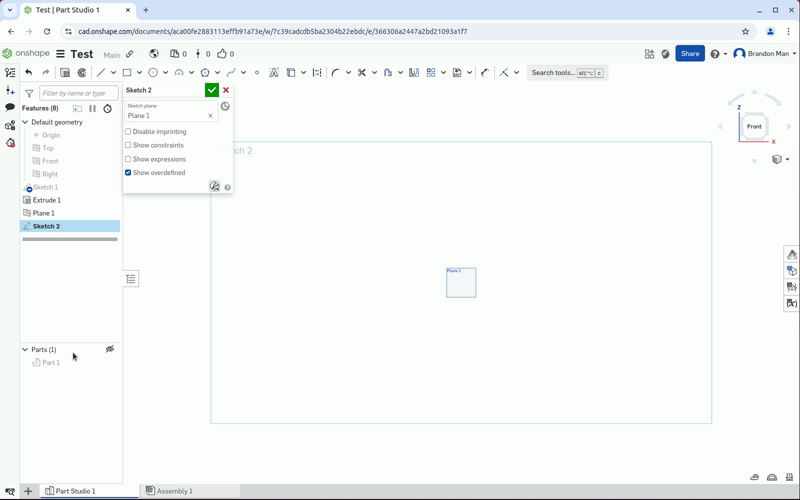
key(l)
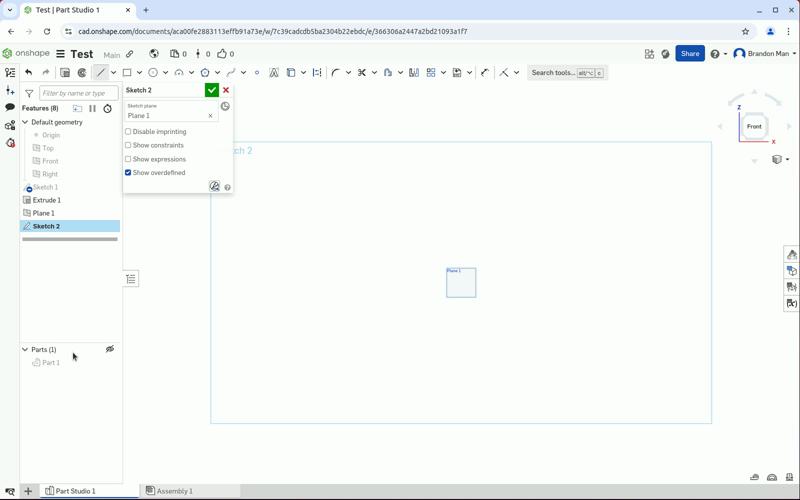
key_down(shift)
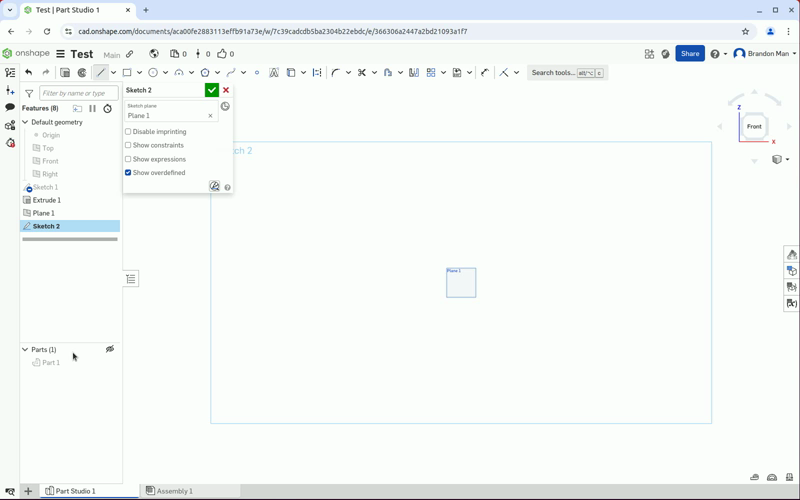
mouse_move(460, 282)
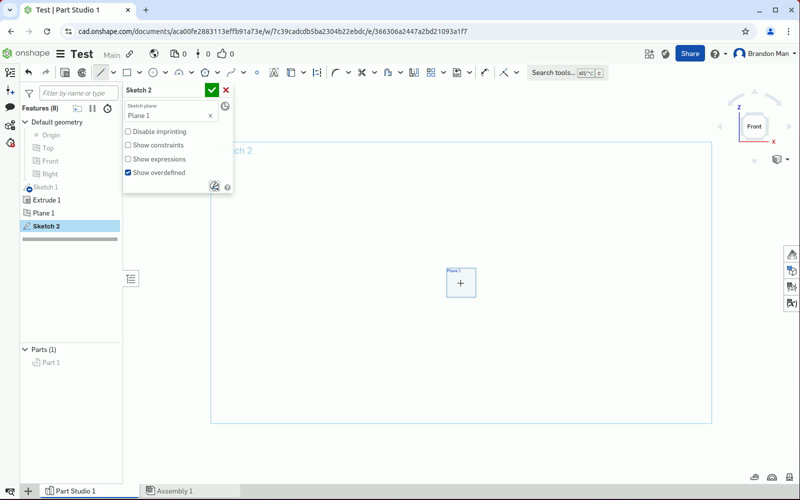
click(460, 282)
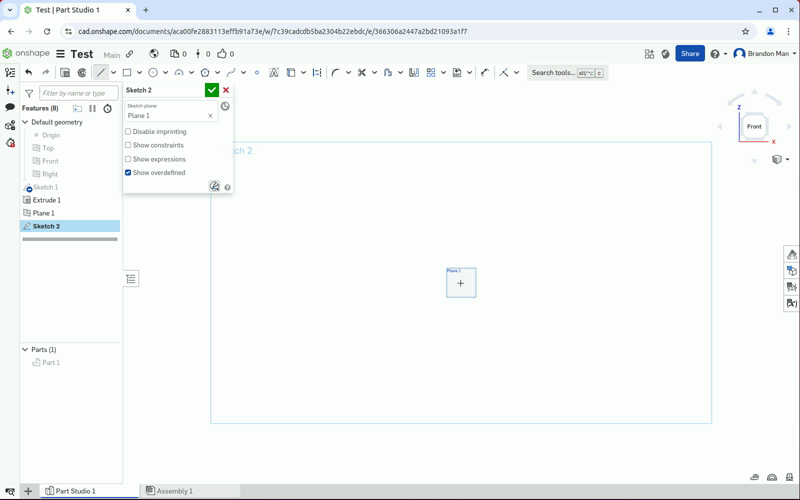
key_up(shift)
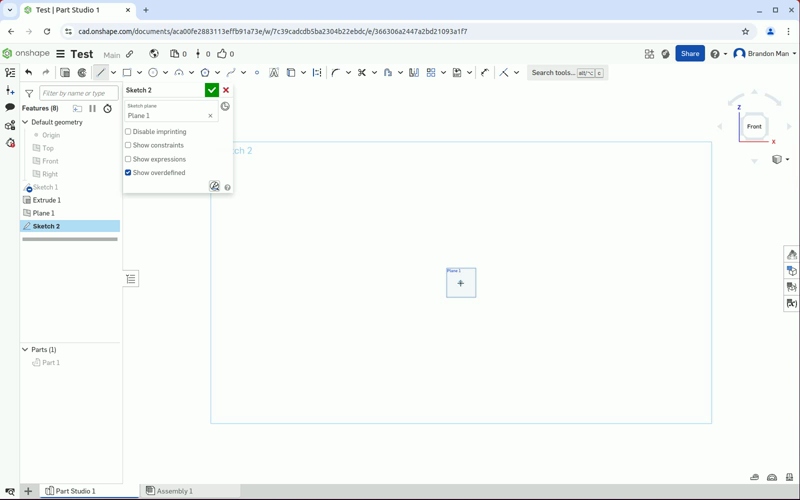
key_down(shift)
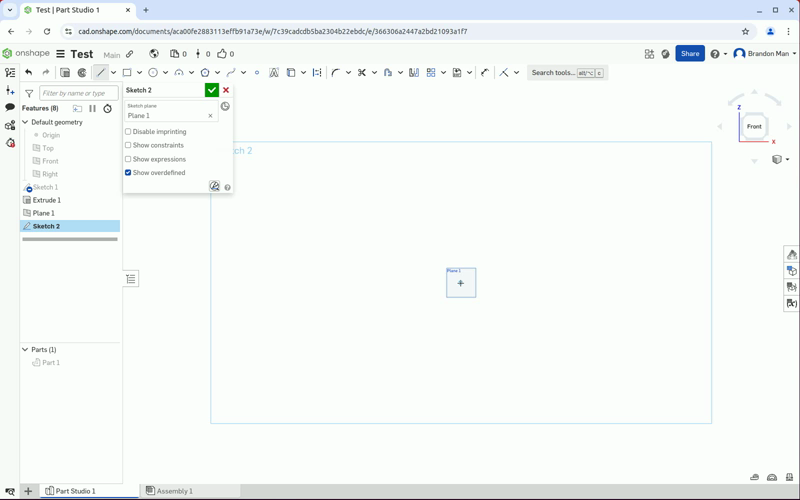
mouse_move(498, 189)
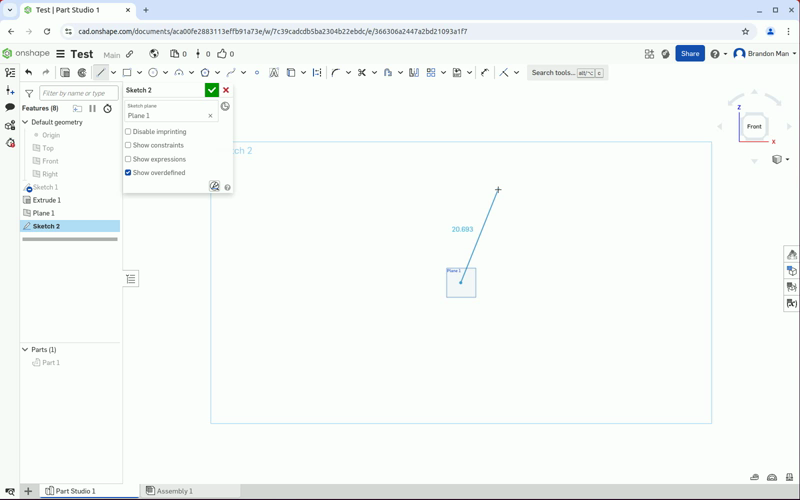
click(498, 189)
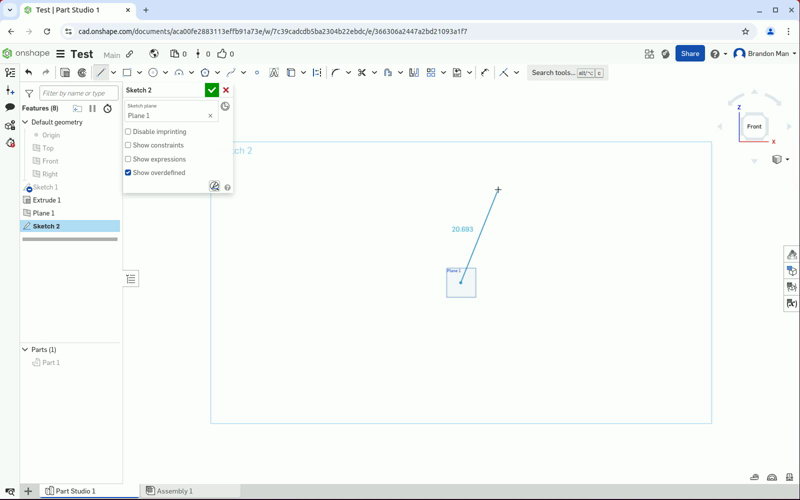
key_up(shift)
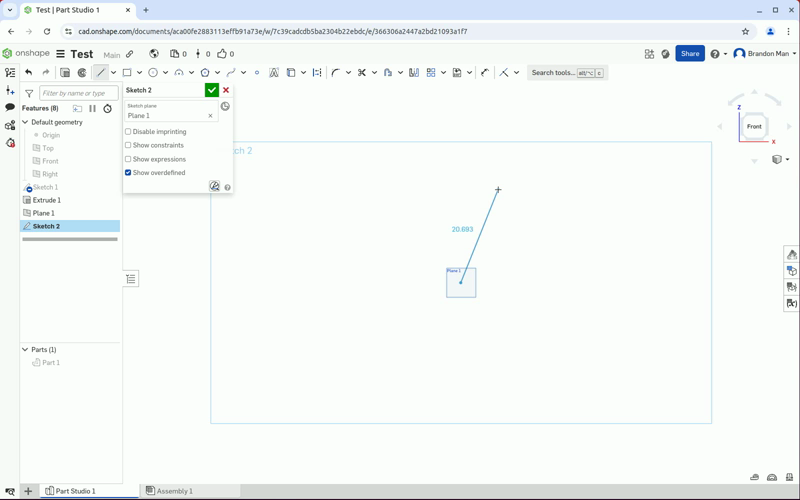
key_down(shift)
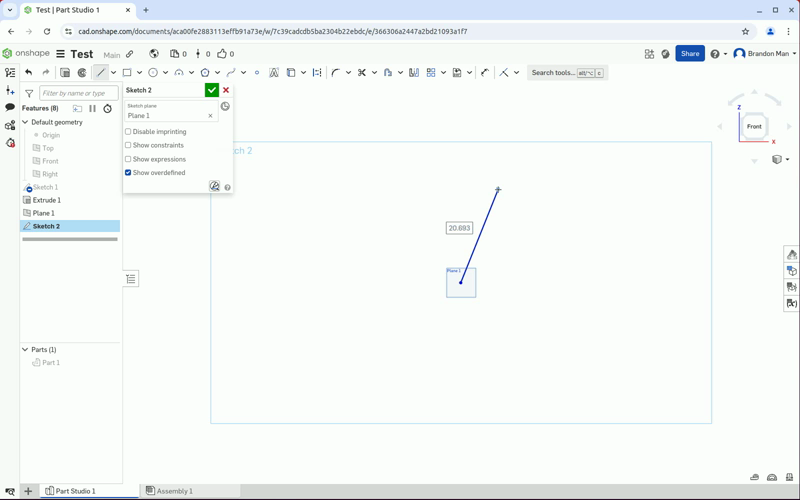
mouse_move(528, 189)
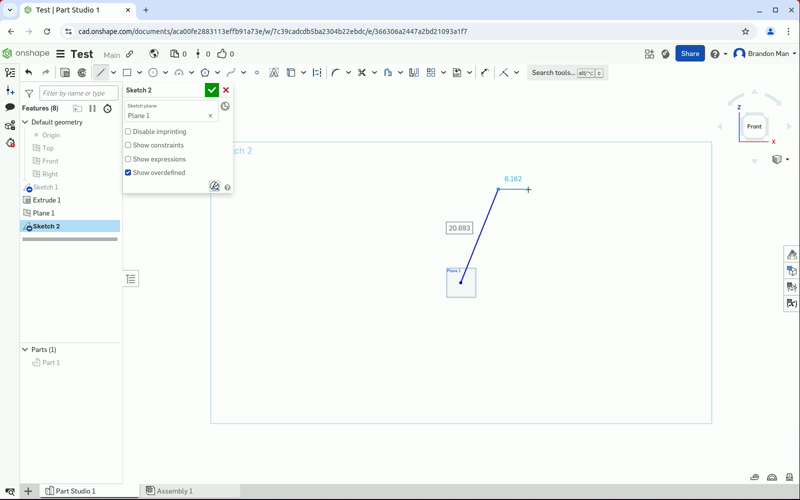
mouse_move(460, 189)
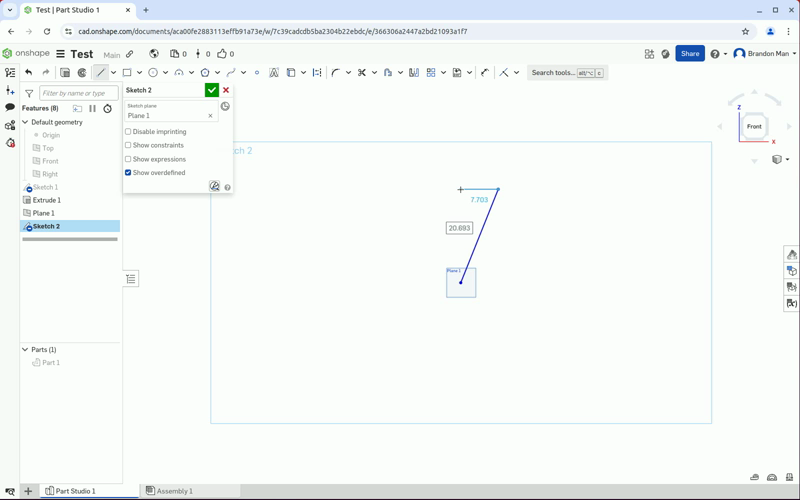
click(460, 189)
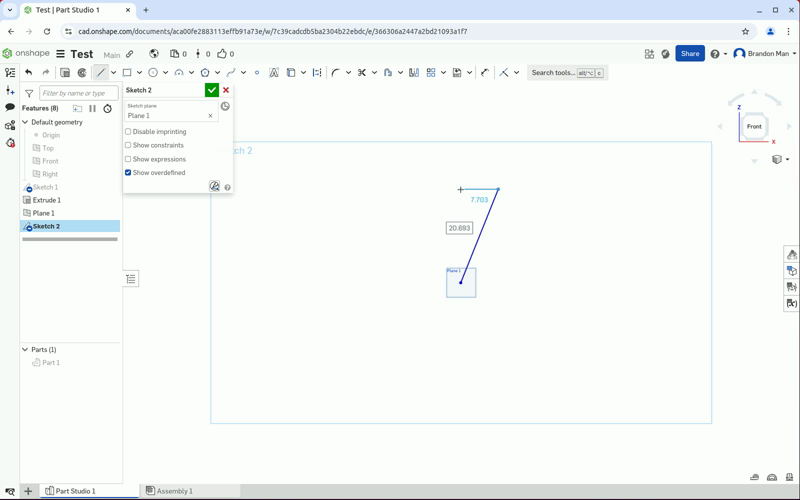
key_up(shift)
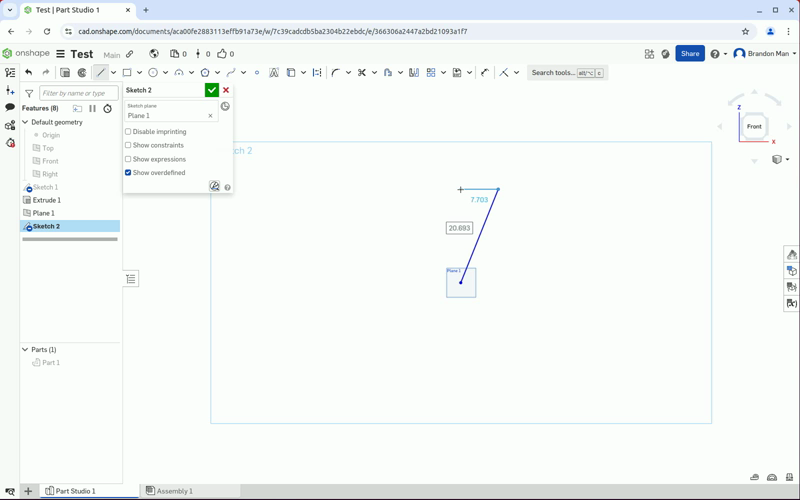
key_down(shift)
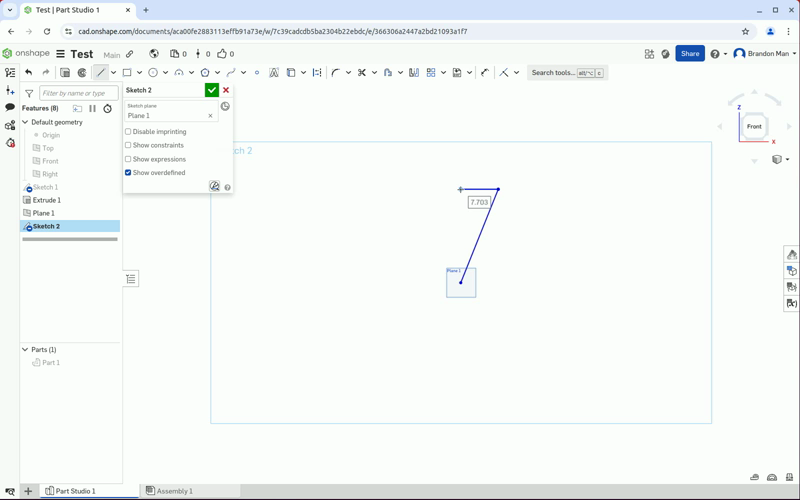
mouse_move(460, 282)
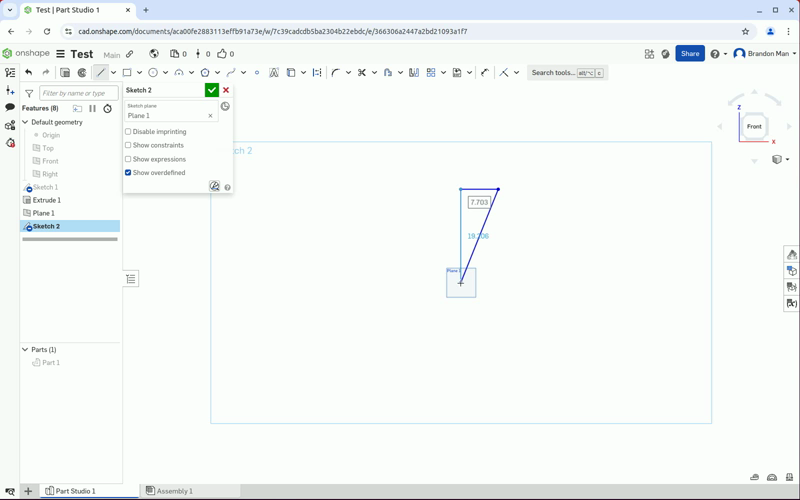
key_up(shift)
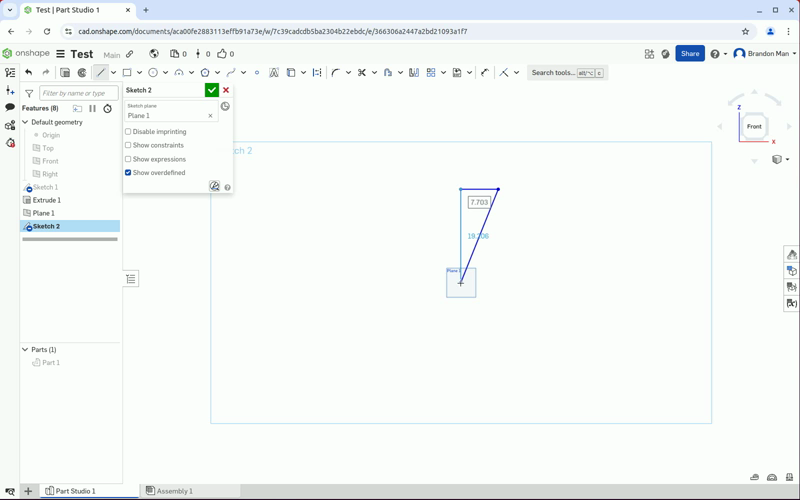
click(460, 282)
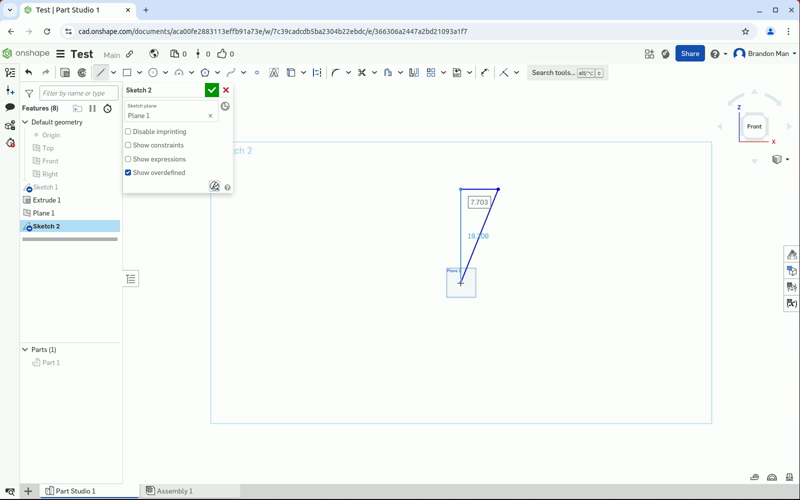
key(esc)
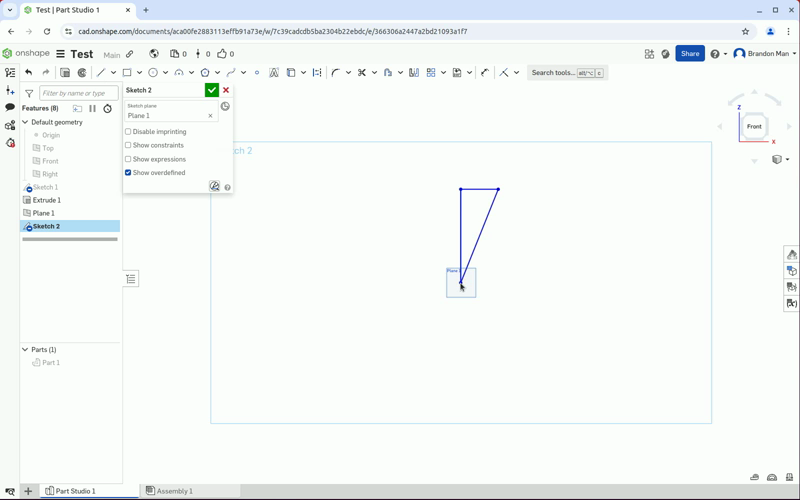
mouse_move(465, 240)
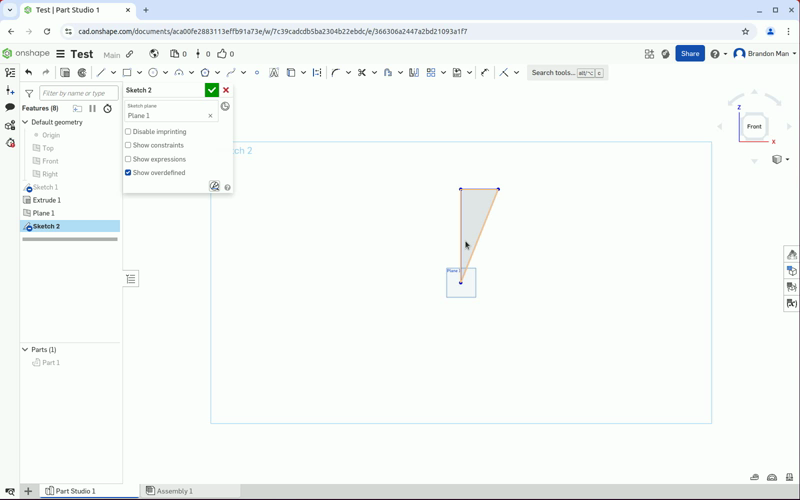
scroll(6)
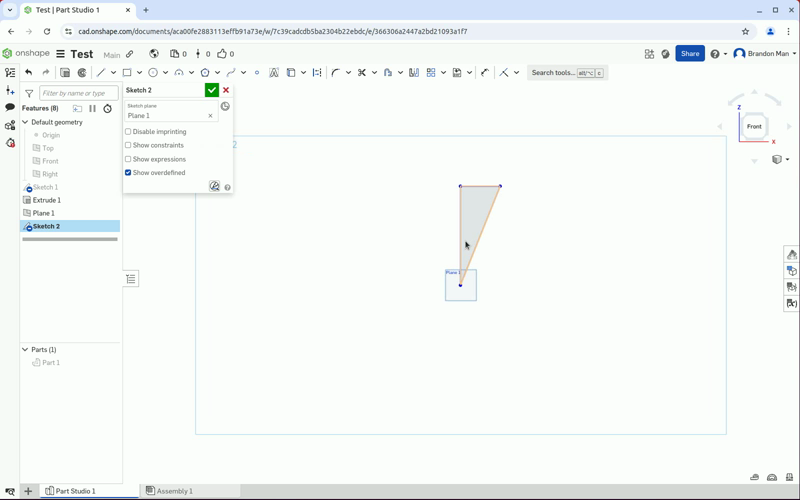
scroll(6)
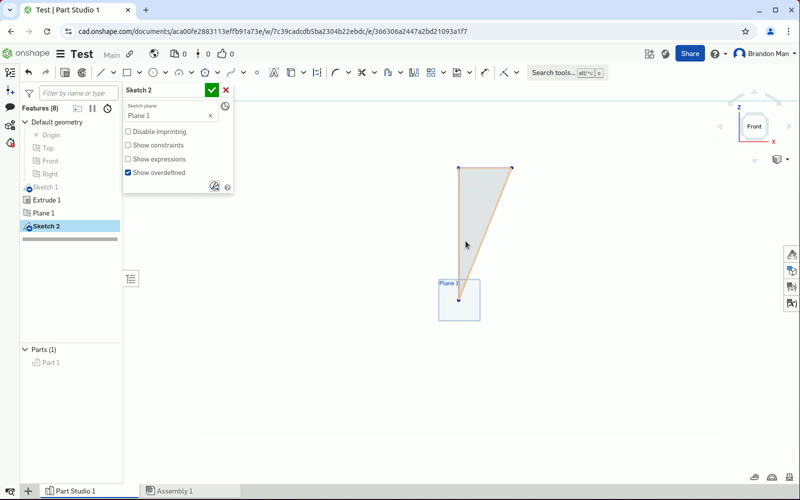
scroll(6)
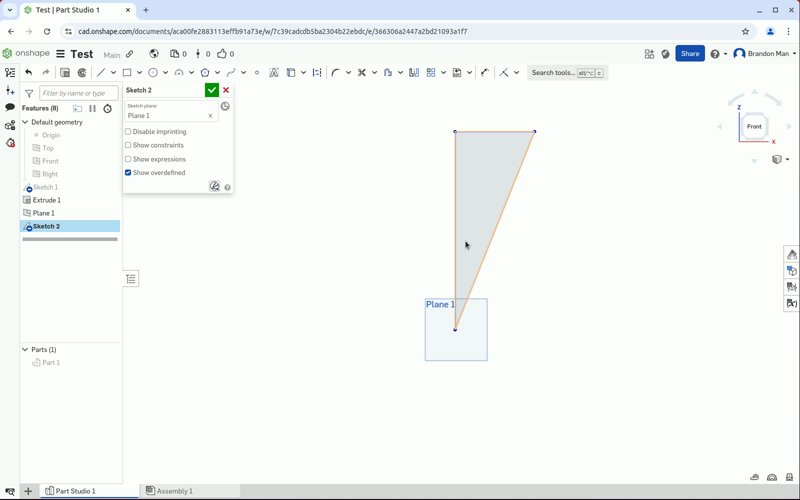
scroll(6)
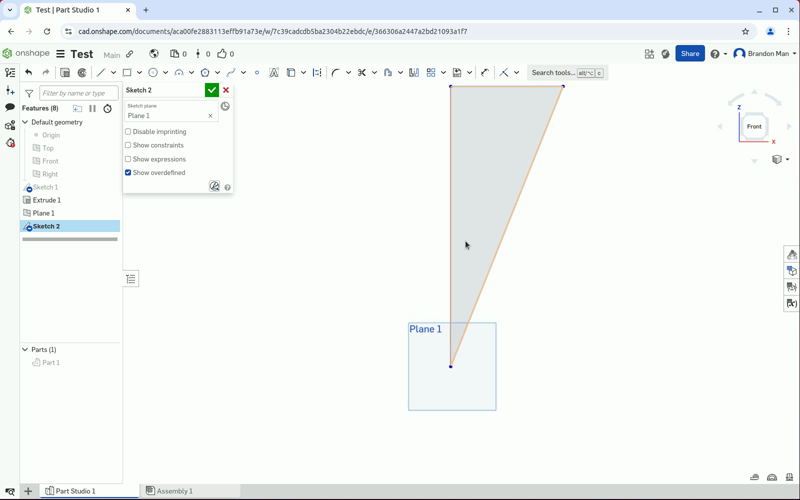
scroll(6)
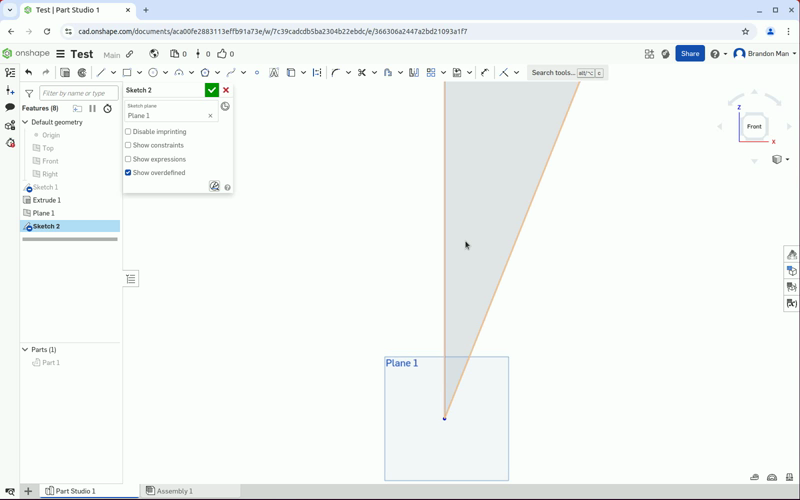
scroll(6)
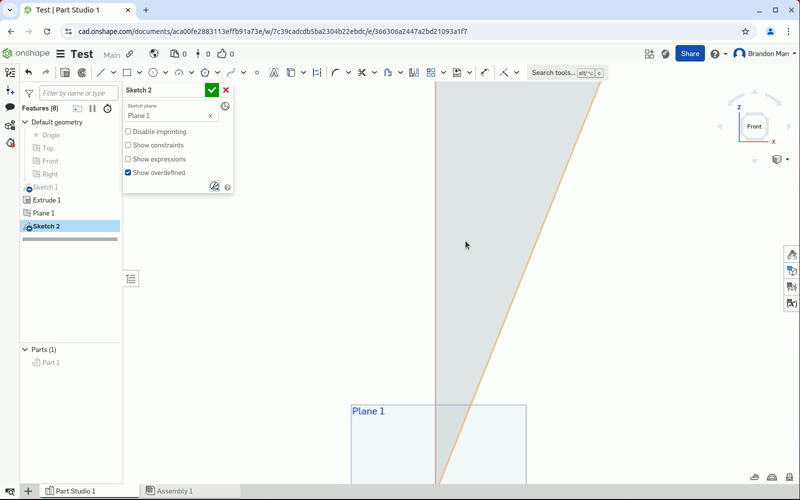
scroll(6)
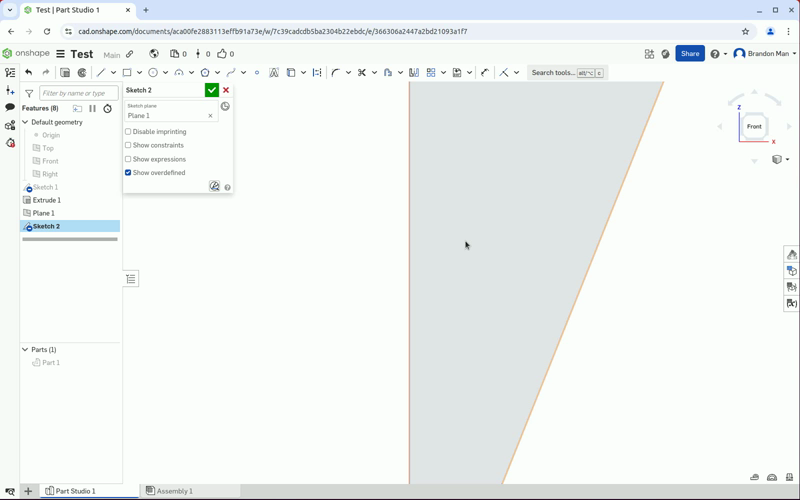
click(465, 240)
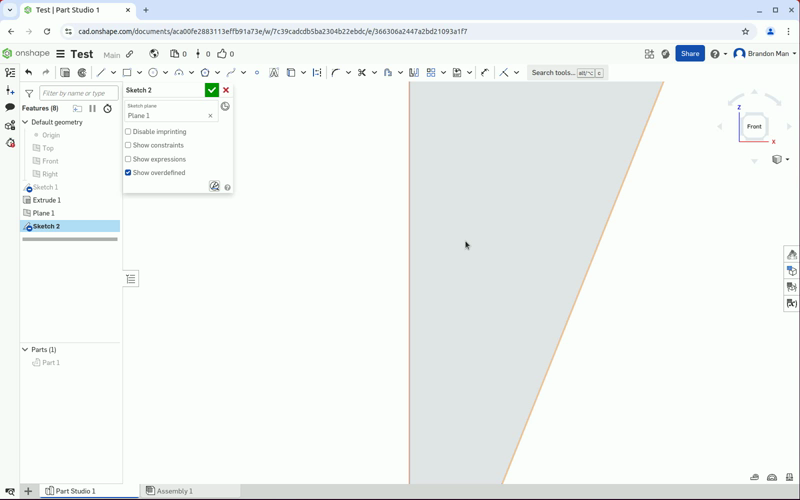
scroll(-6)
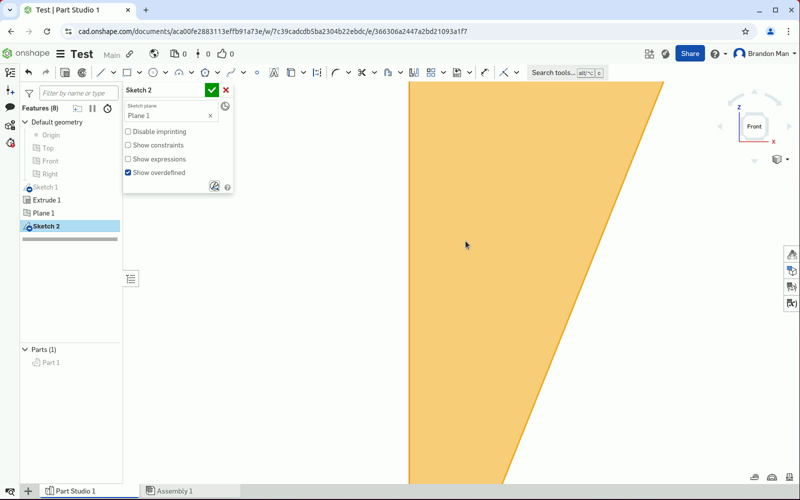
scroll(-6)
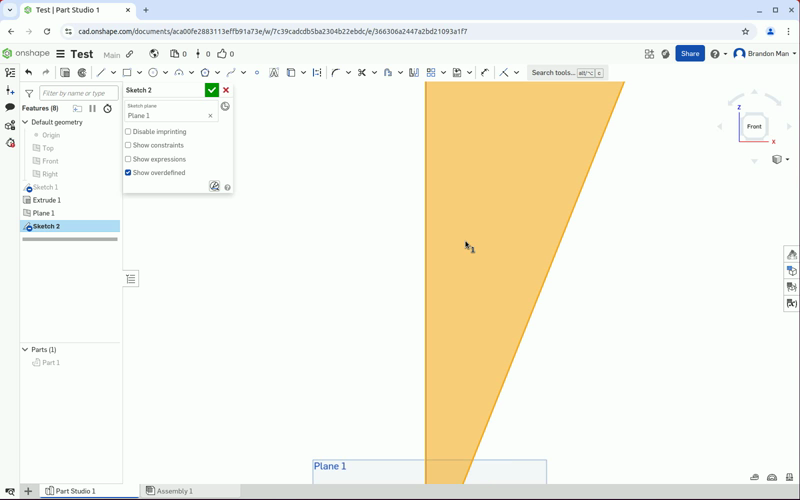
scroll(-6)
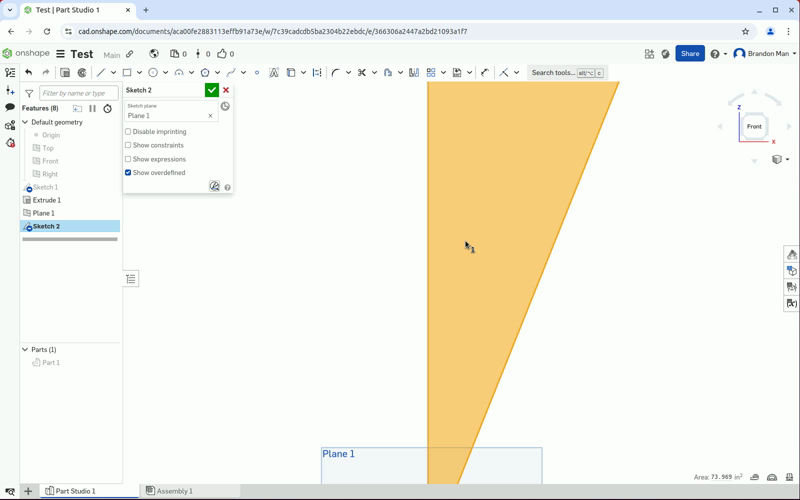
scroll(-6)
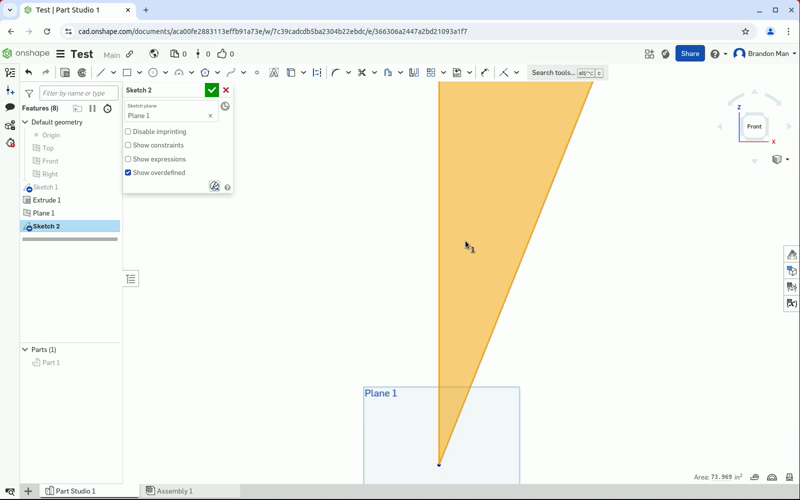
scroll(-6)
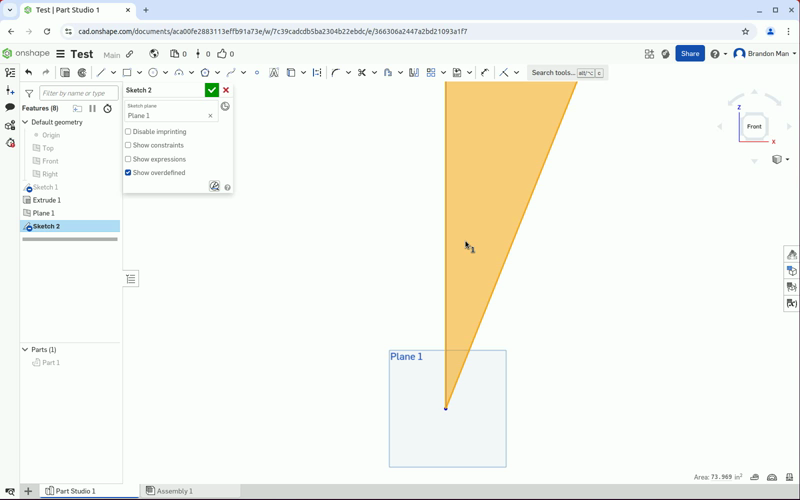
scroll(-6)
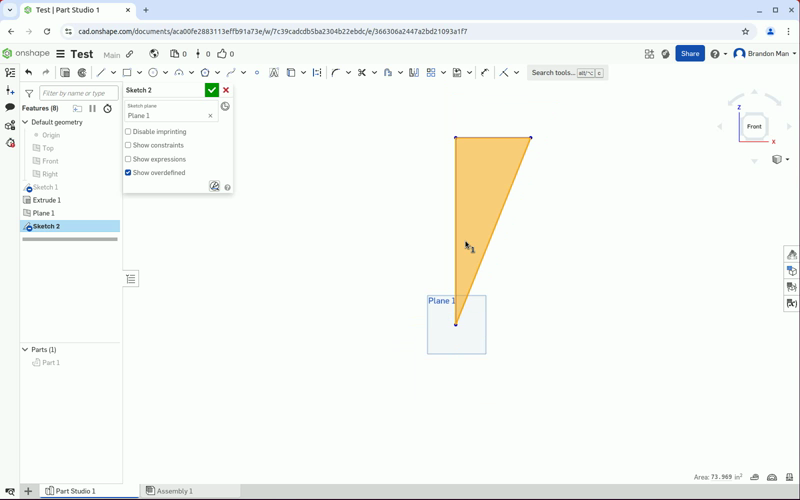
scroll(-6)
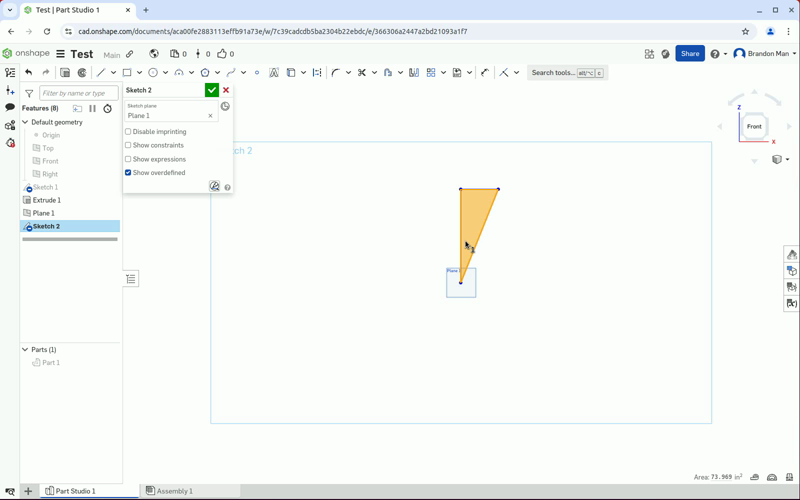
mouse_move(73, 352)
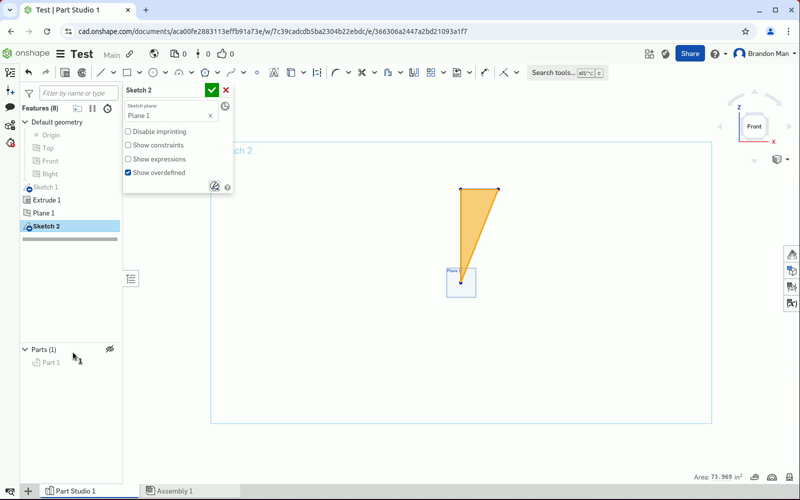
key(shift+y)
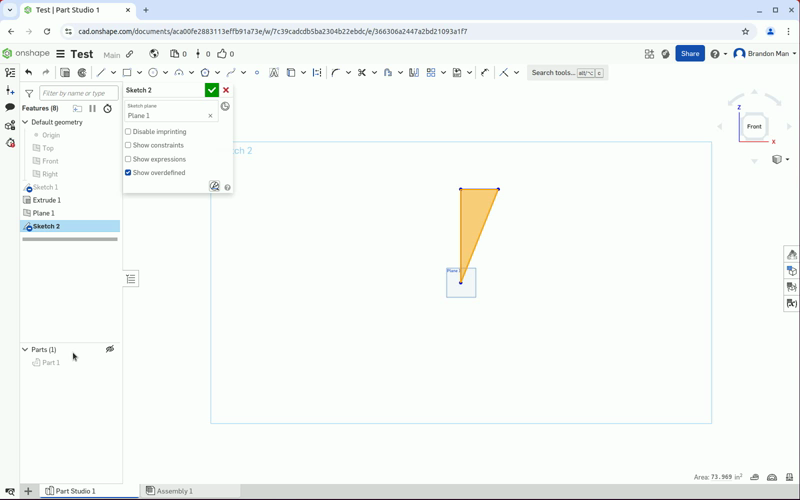
key(shift+e)
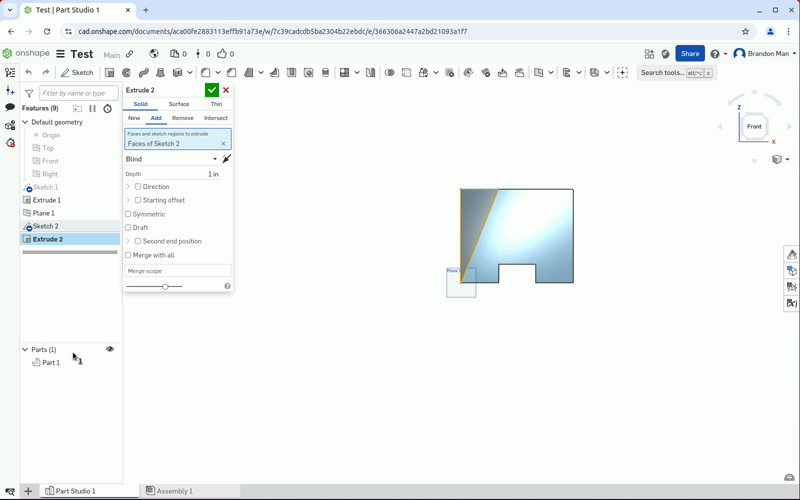
mouse_move(143, 106)
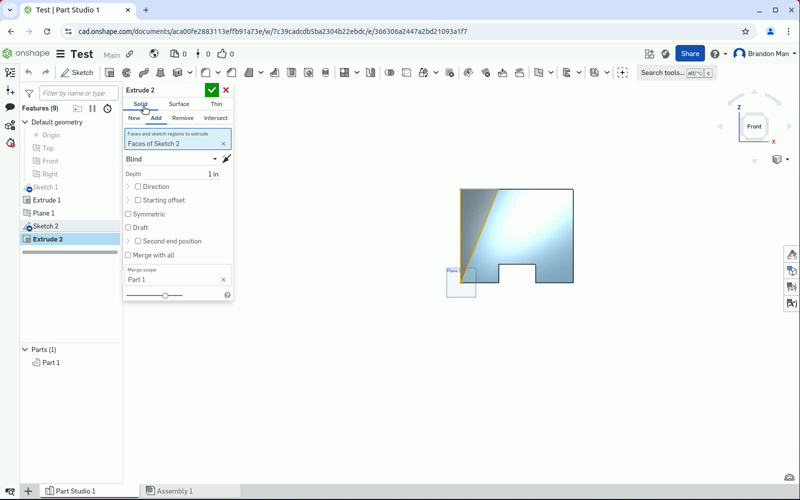
click(143, 106)
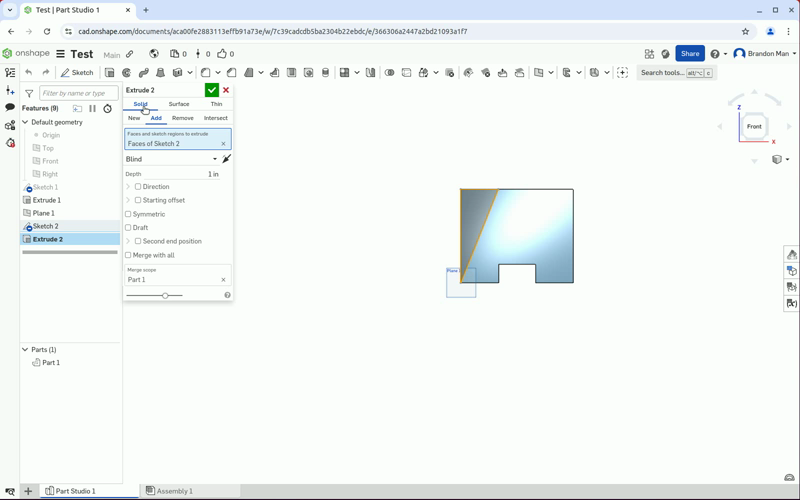
mouse_move(186, 120)
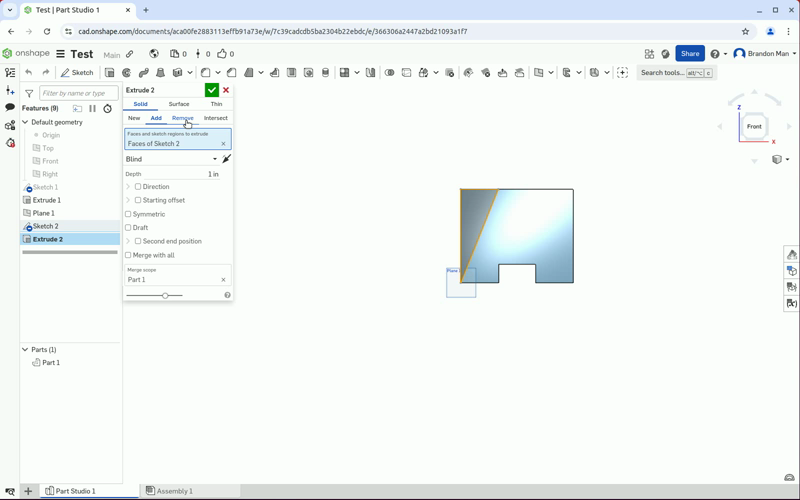
click(186, 120)
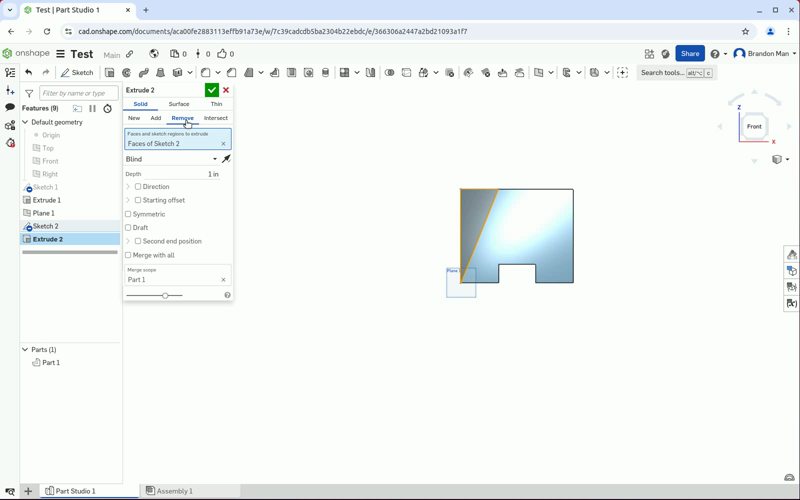
key(tab, 4)
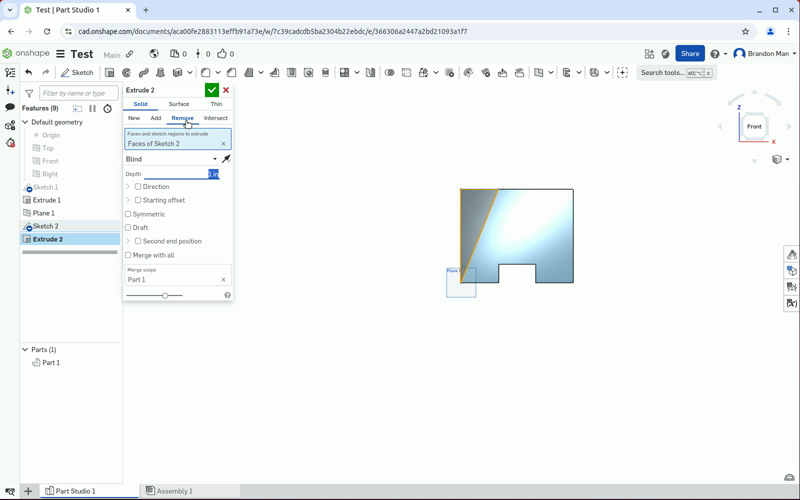
text(15.405)
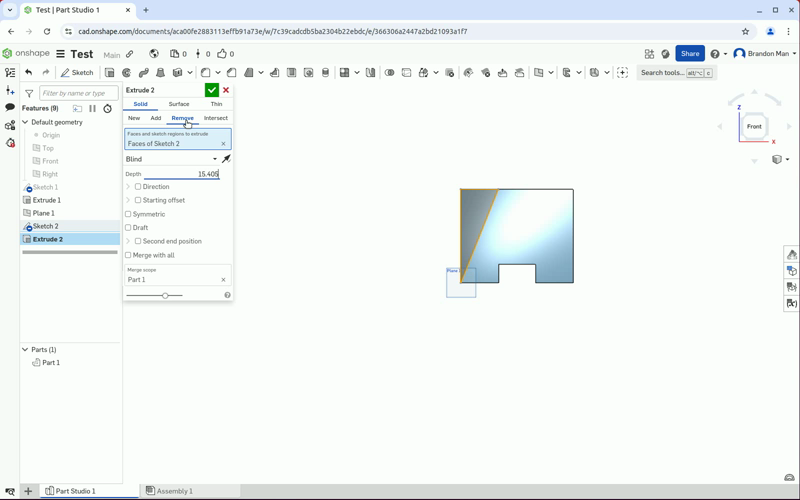
key(tab, 6)
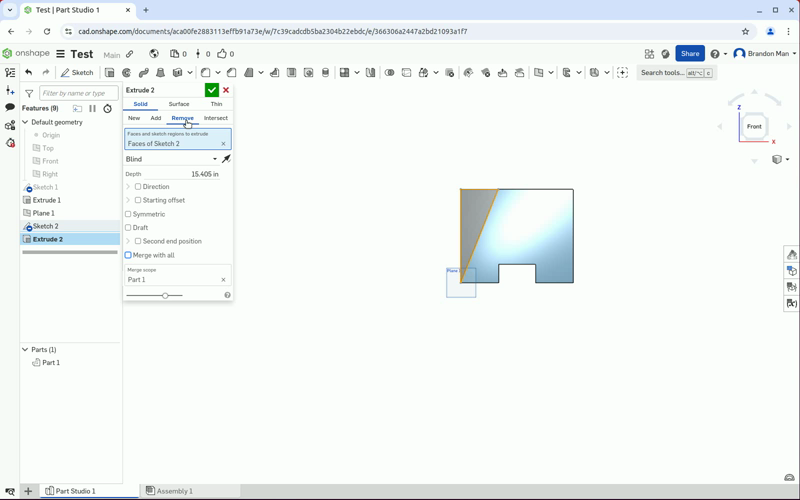
key(space)
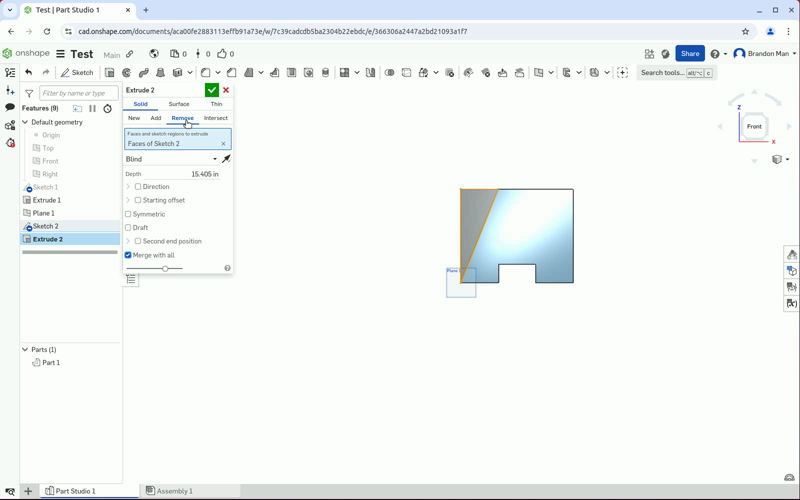
key(enter)
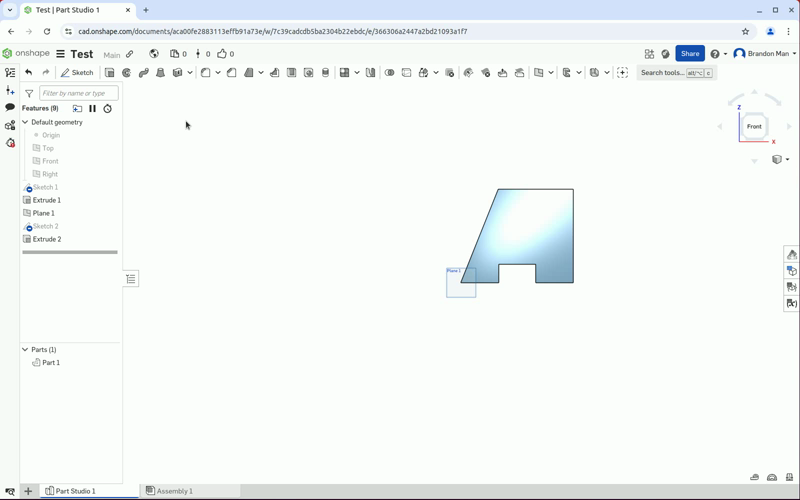
key(shift+h)
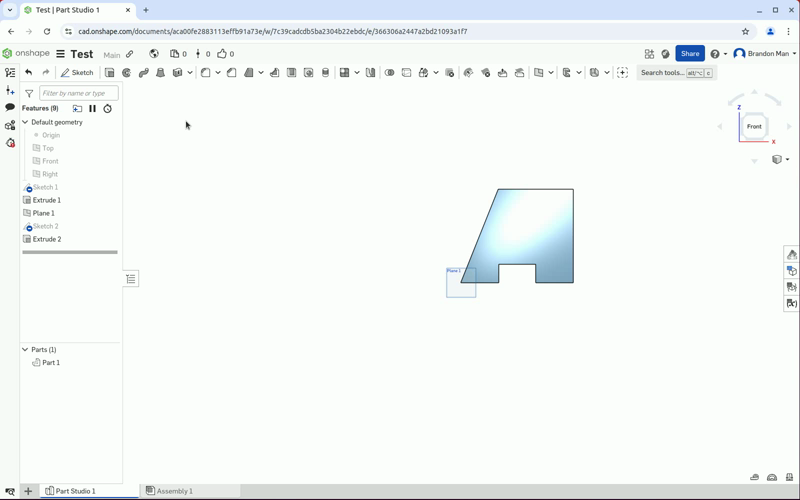
key(shift+h)
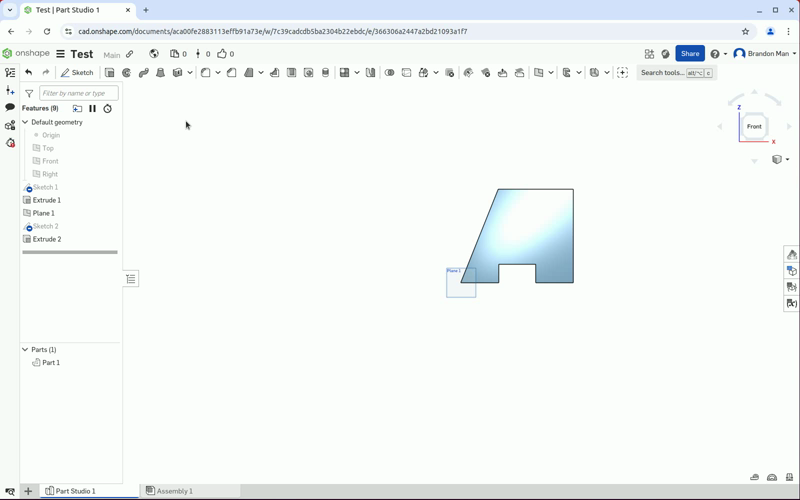
mouse_move(73, 189)
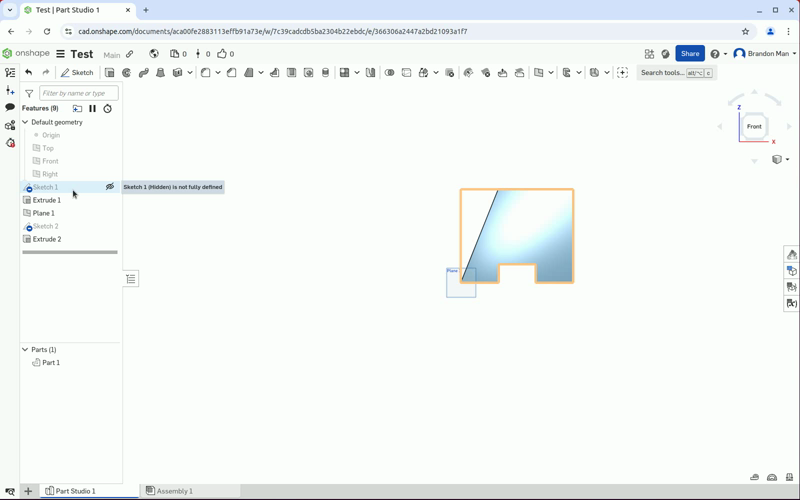
click(73, 189)
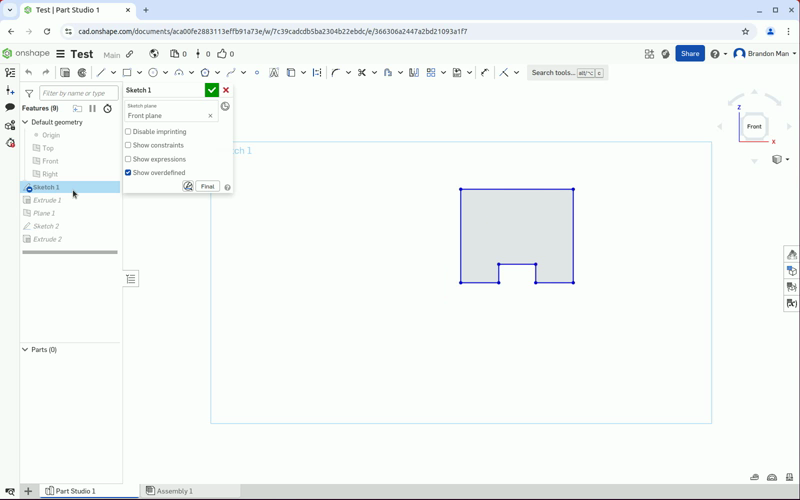
mouse_move(229, 92)
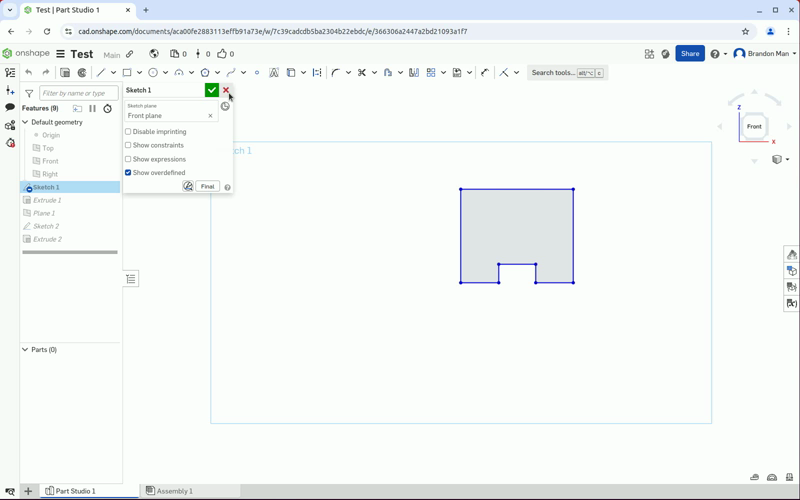
click(229, 92)
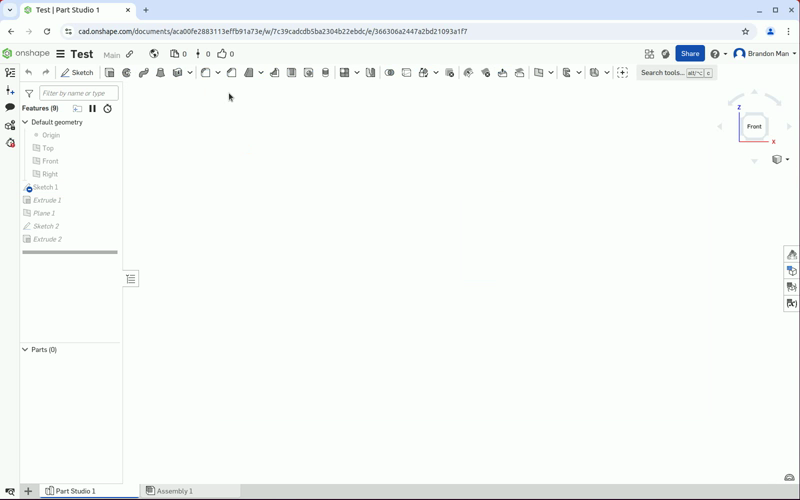
key(shift+s)
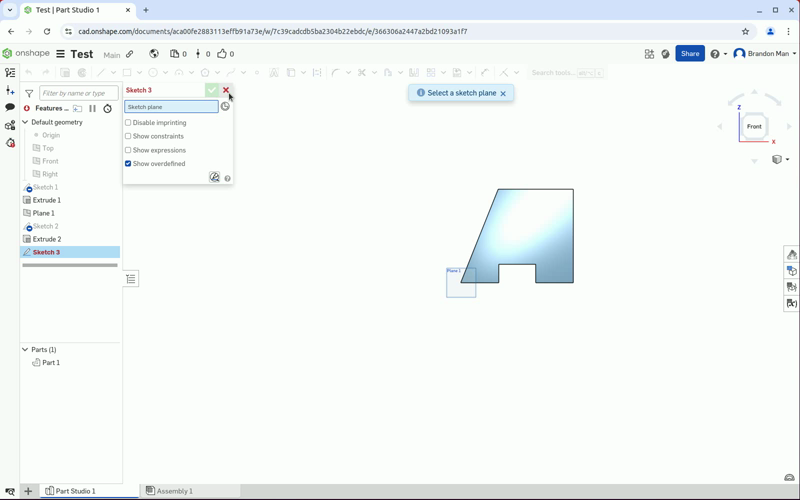
mouse_move(73, 215)
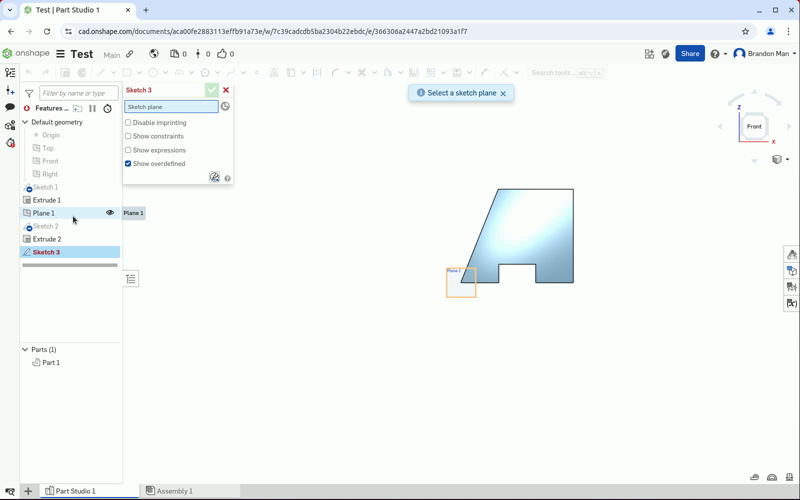
click(73, 215)
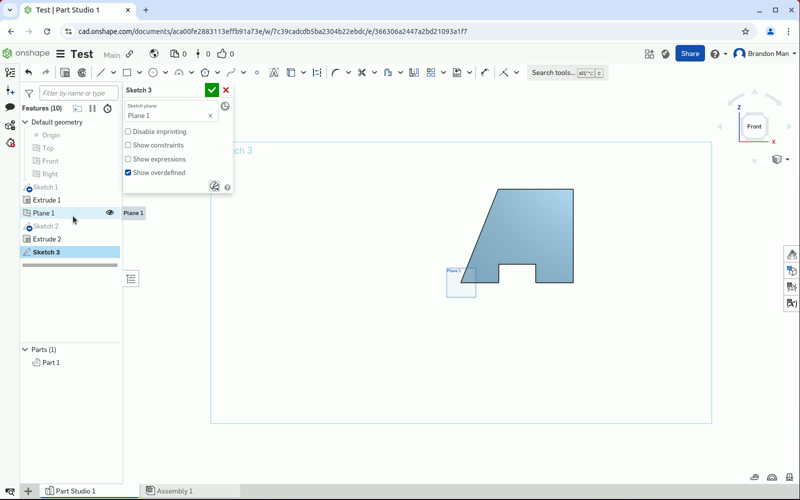
mouse_move(73, 352)
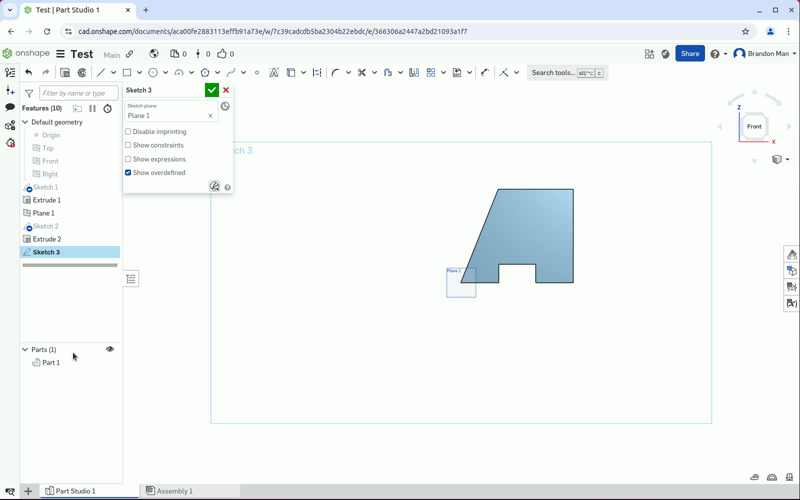
key(y)
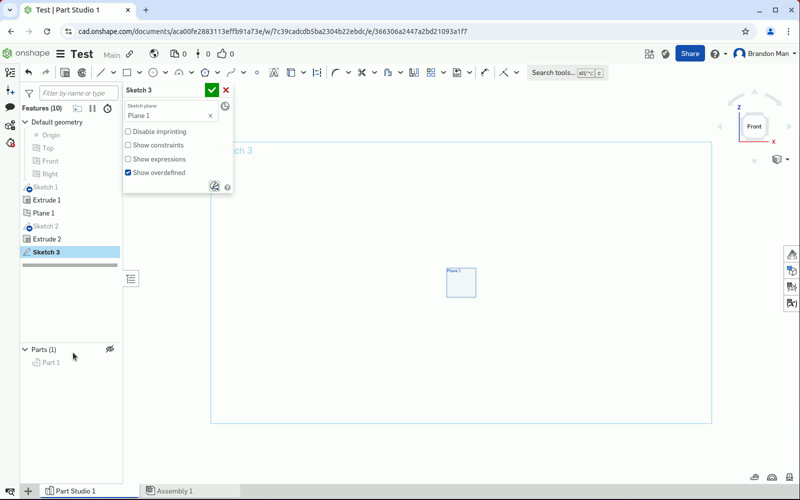
key(l)
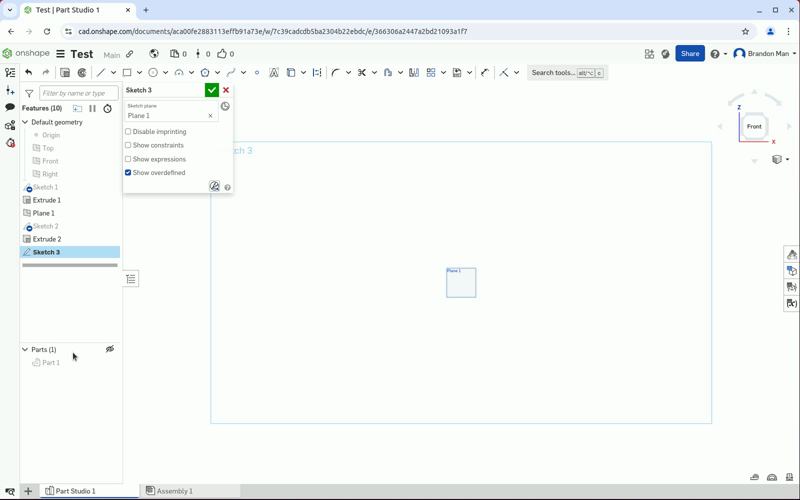
key_down(shift)
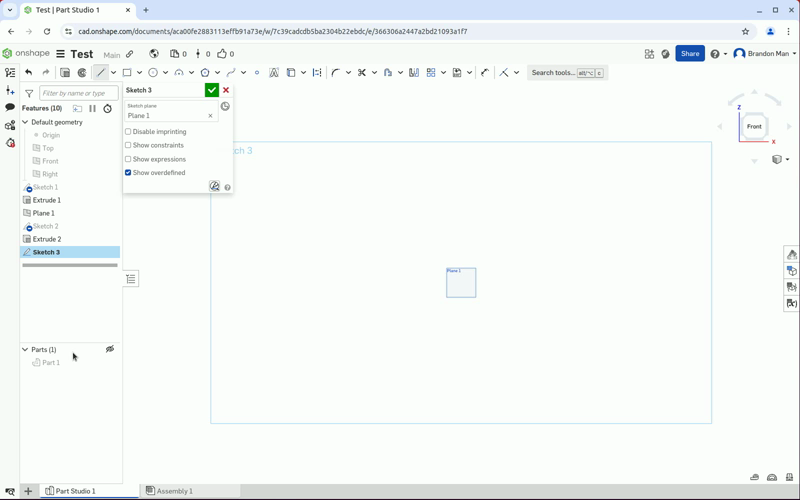
mouse_move(535, 189)
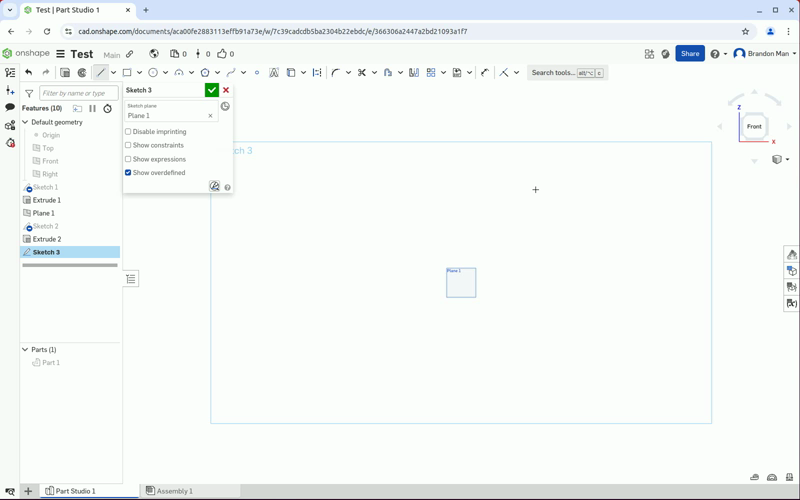
click(535, 189)
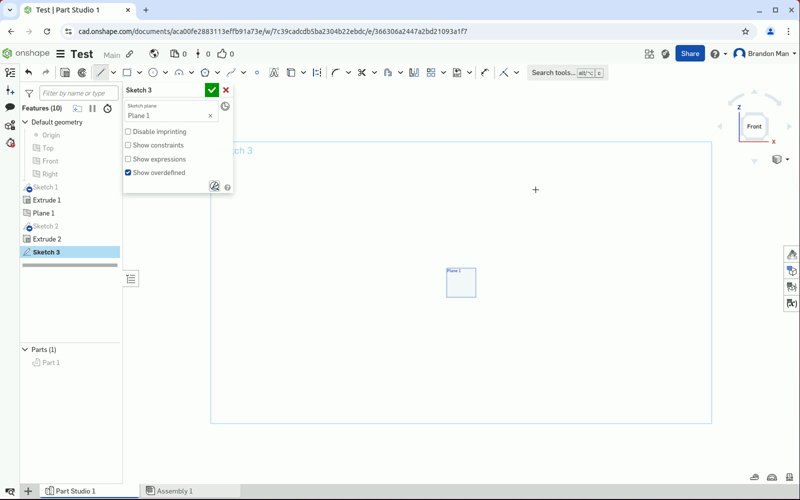
key_up(shift)
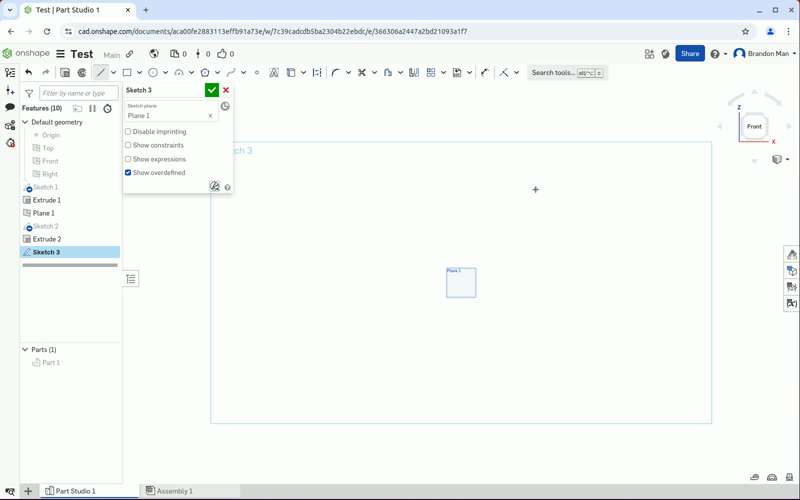
key_down(shift)
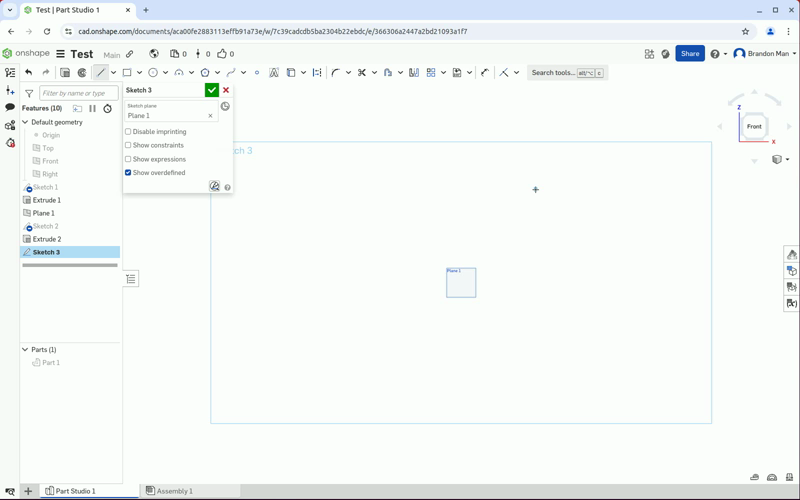
mouse_move(573, 283)
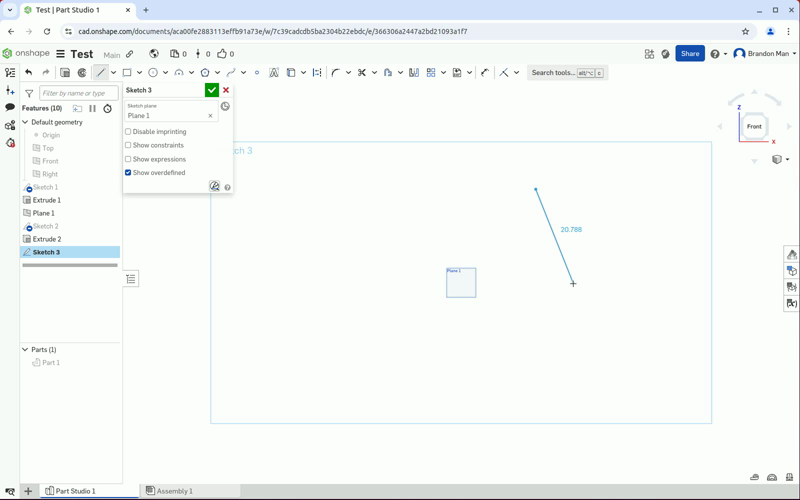
click(573, 283)
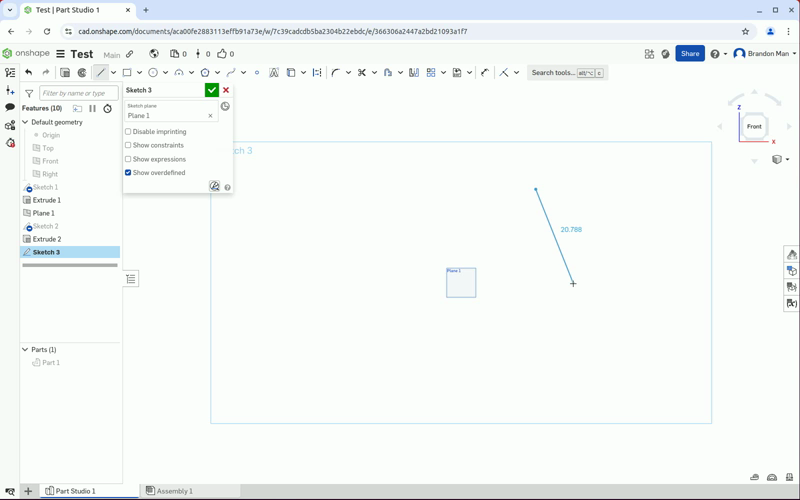
key_up(shift)
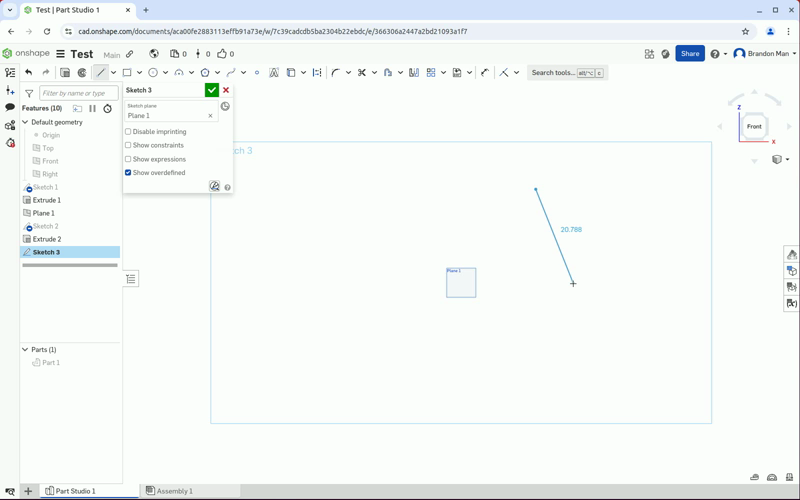
key_down(shift)
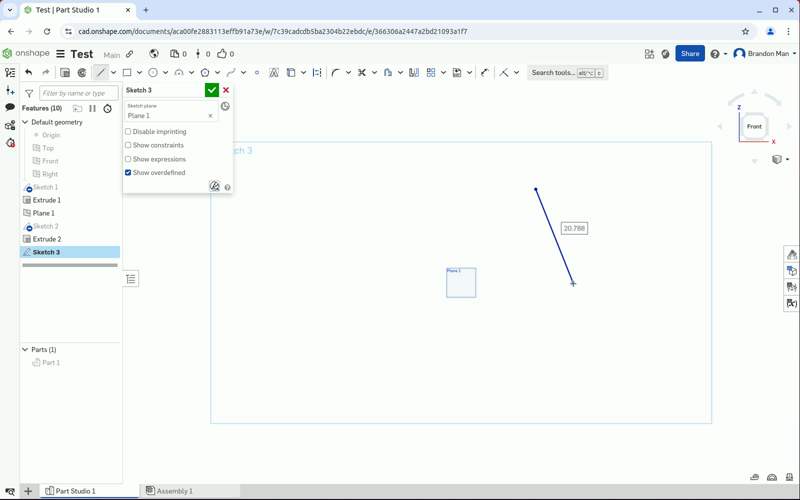
mouse_move(573, 189)
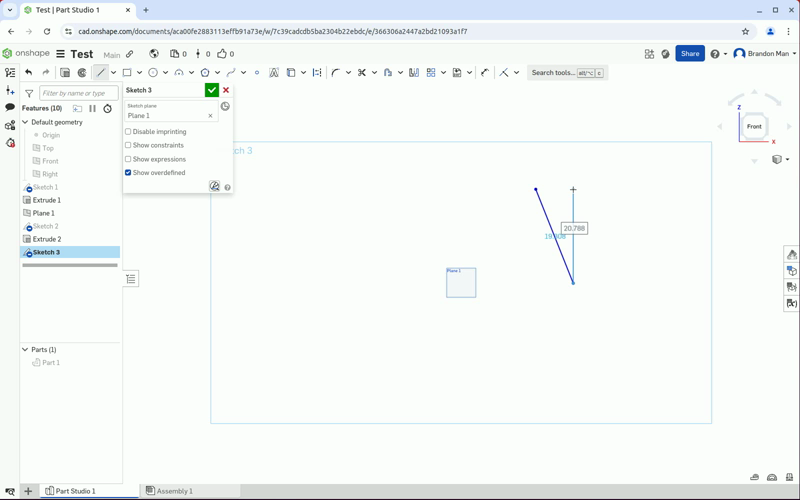
click(573, 189)
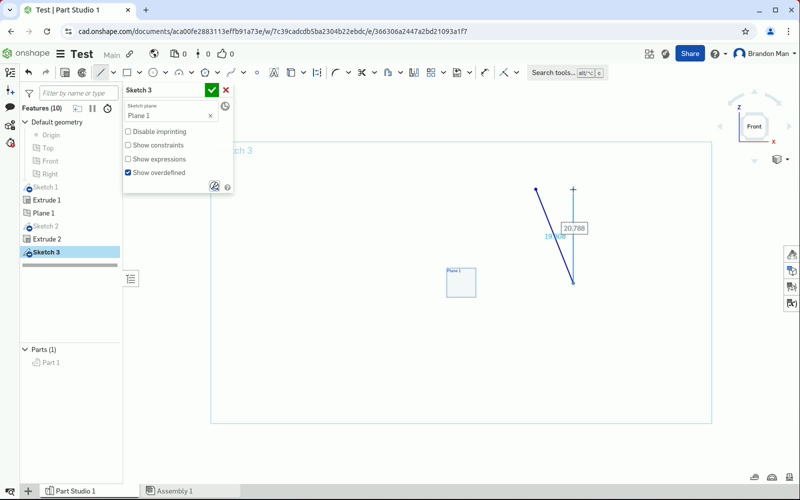
key_up(shift)
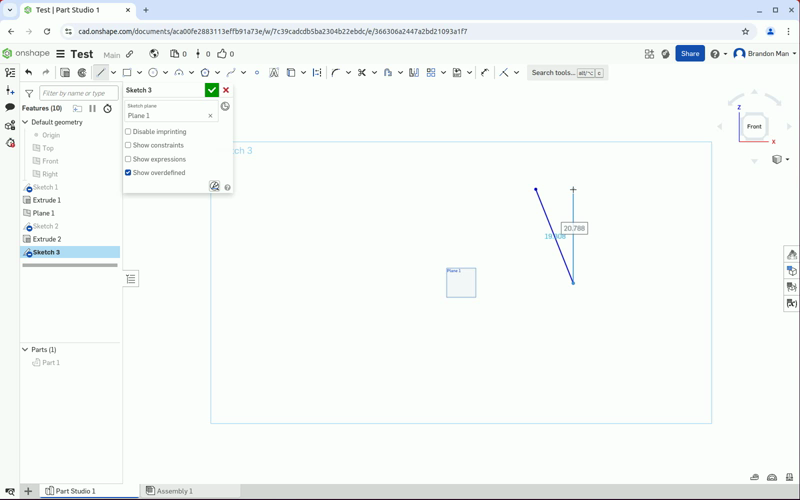
mouse_move(589, 189)
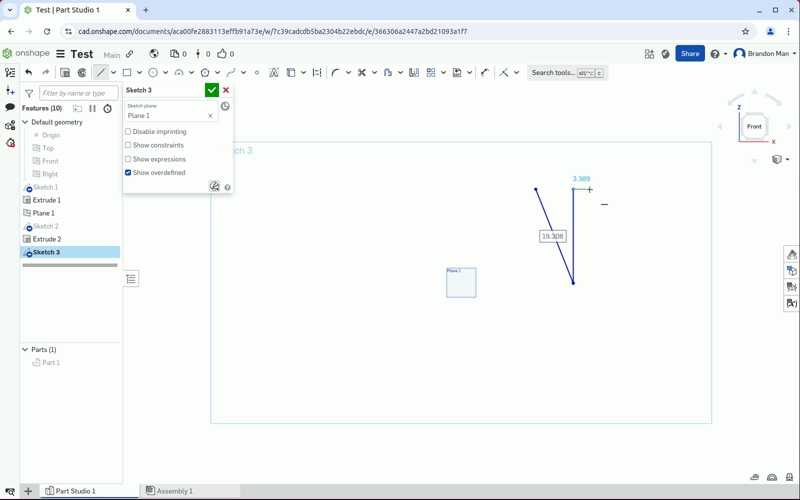
key_down(shift)
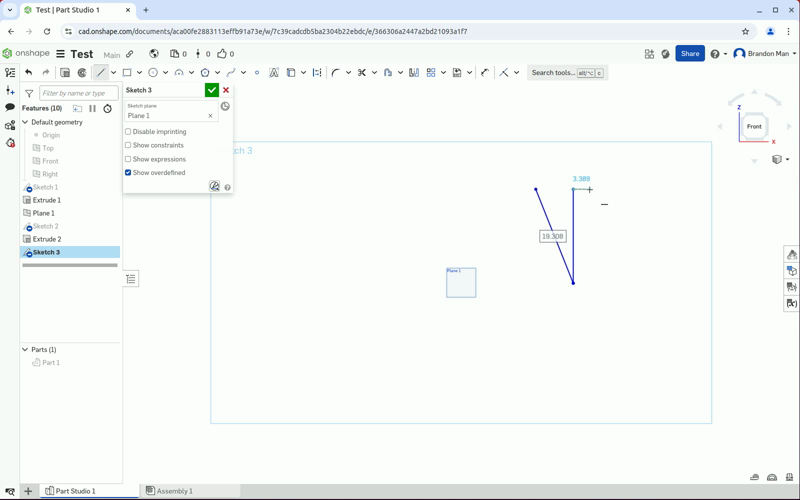
mouse_move(535, 189)
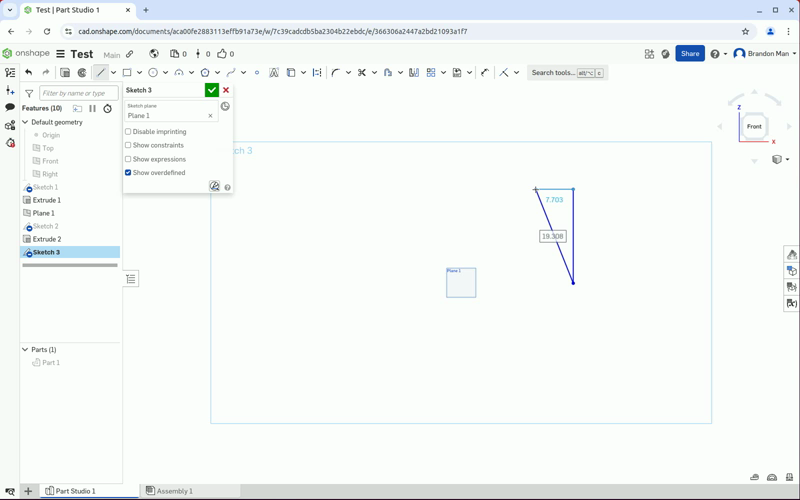
key_up(shift)
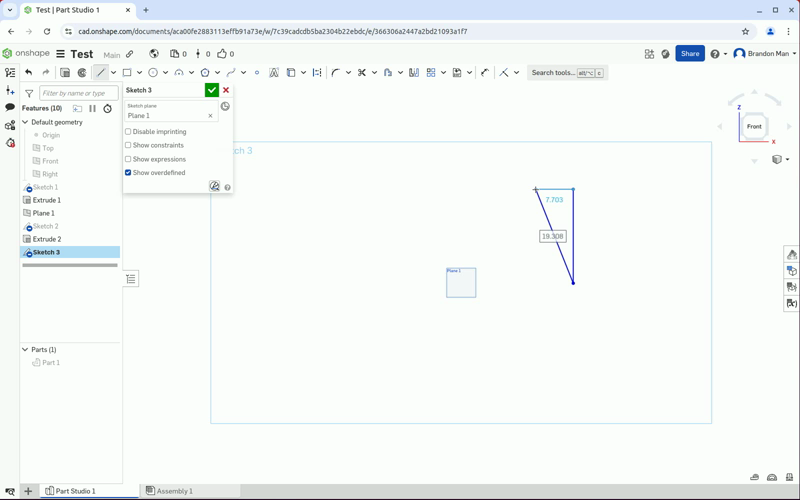
click(535, 189)
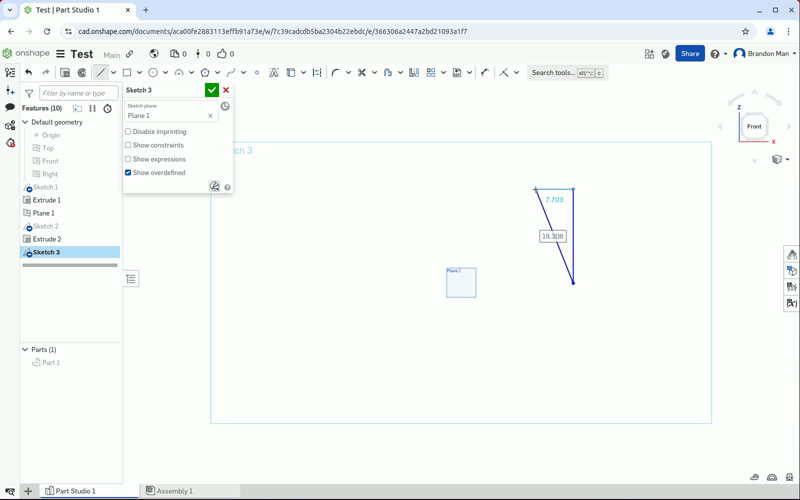
key(esc)
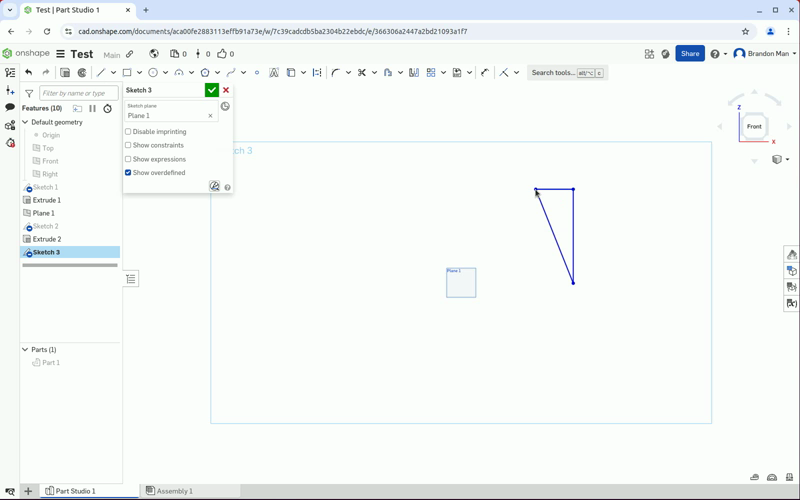
mouse_move(566, 197)
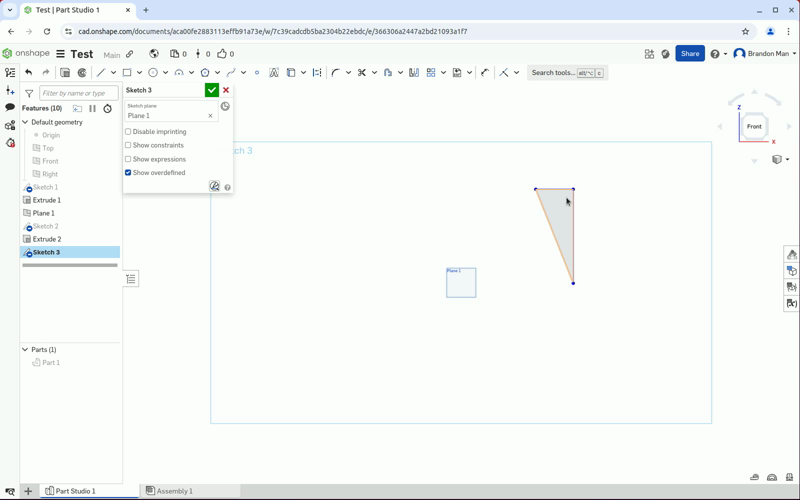
scroll(6)
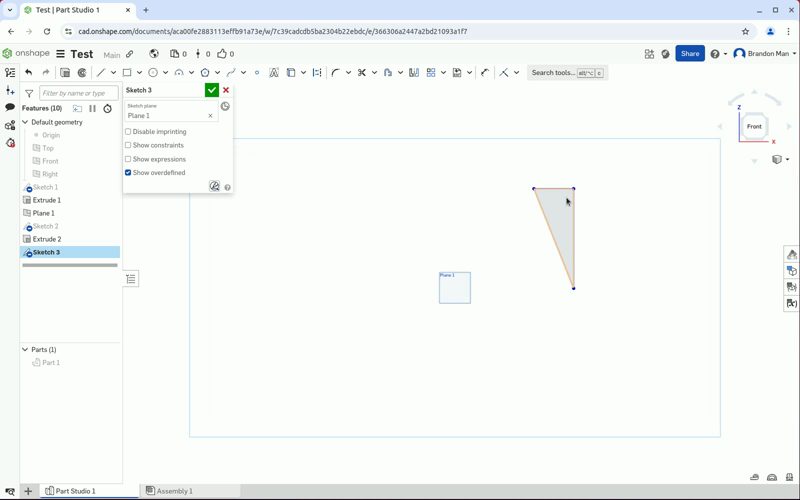
scroll(6)
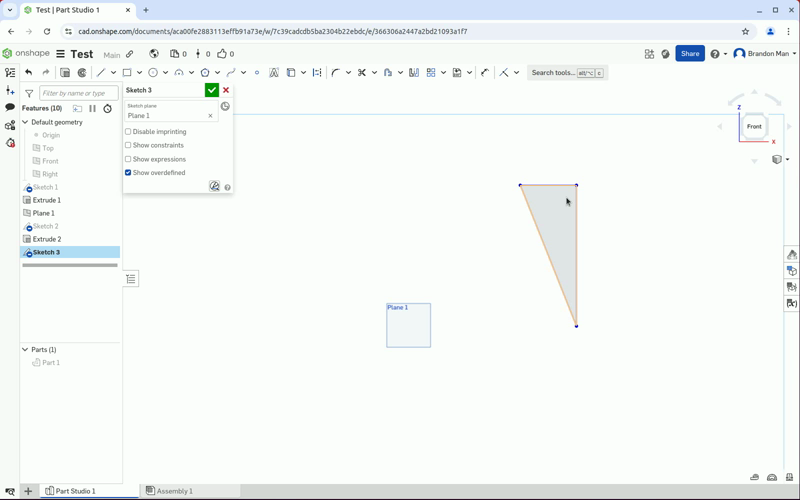
scroll(6)
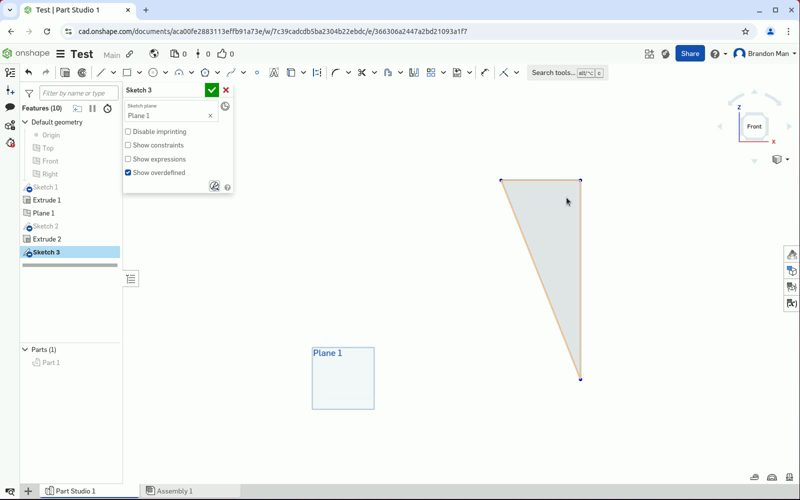
scroll(6)
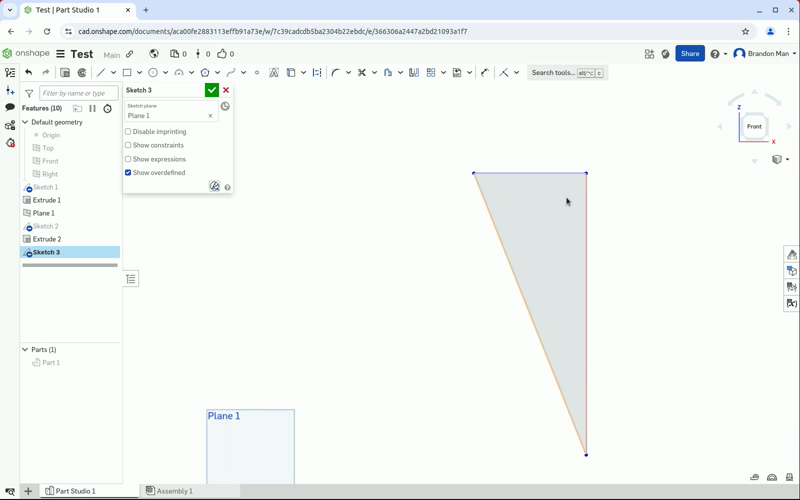
scroll(6)
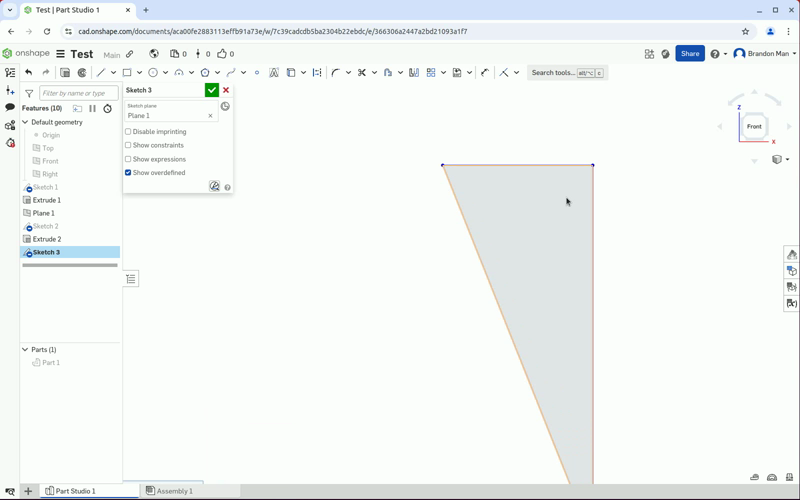
scroll(6)
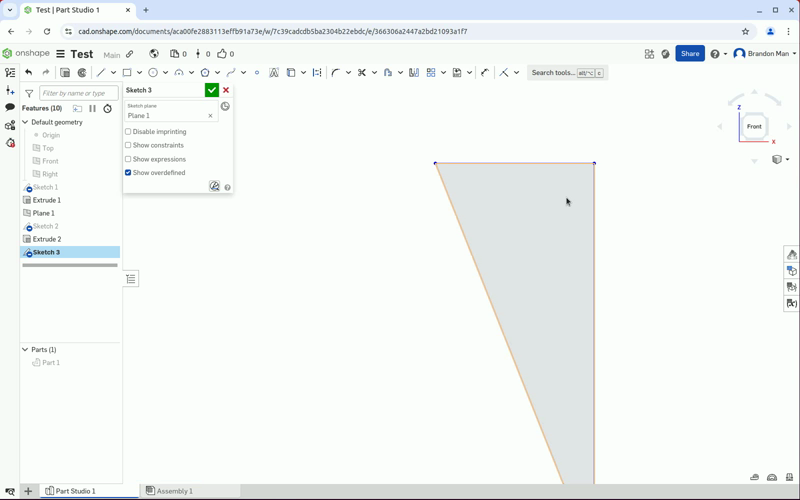
scroll(6)
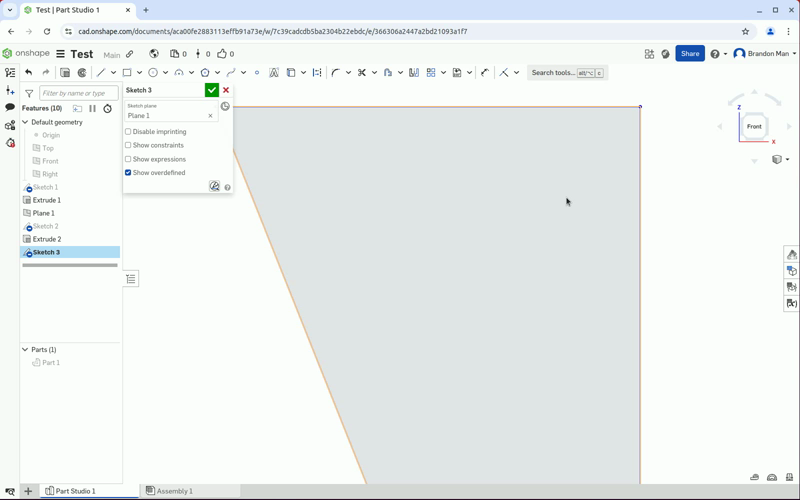
click(566, 197)
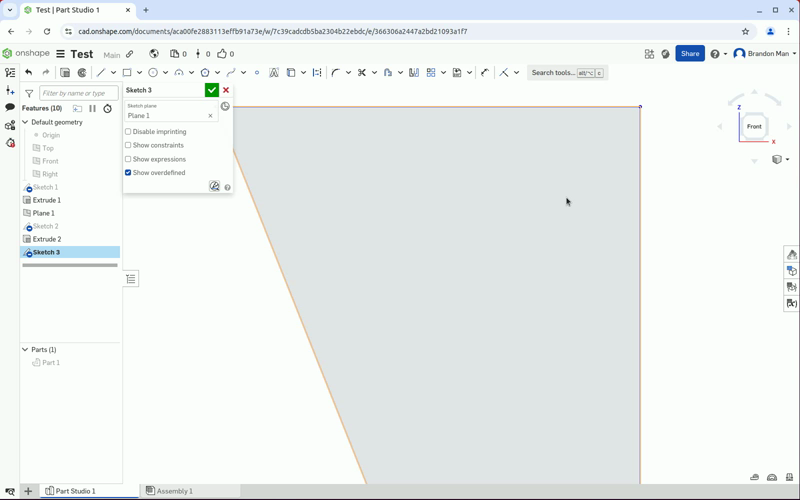
scroll(-6)
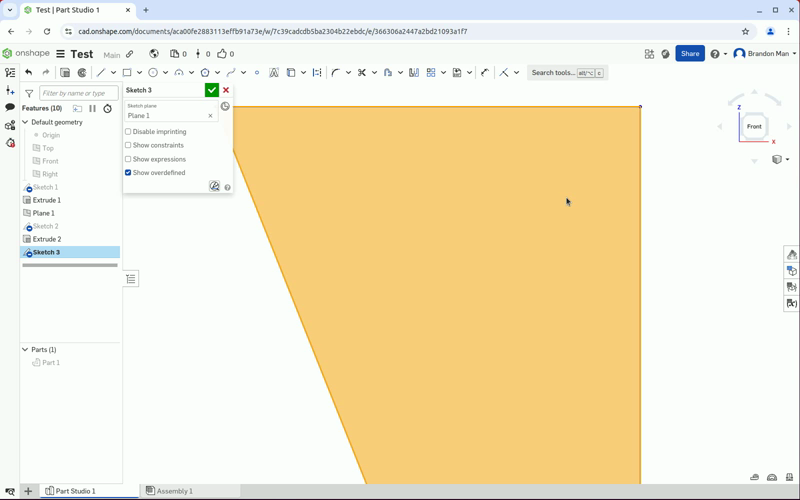
scroll(-6)
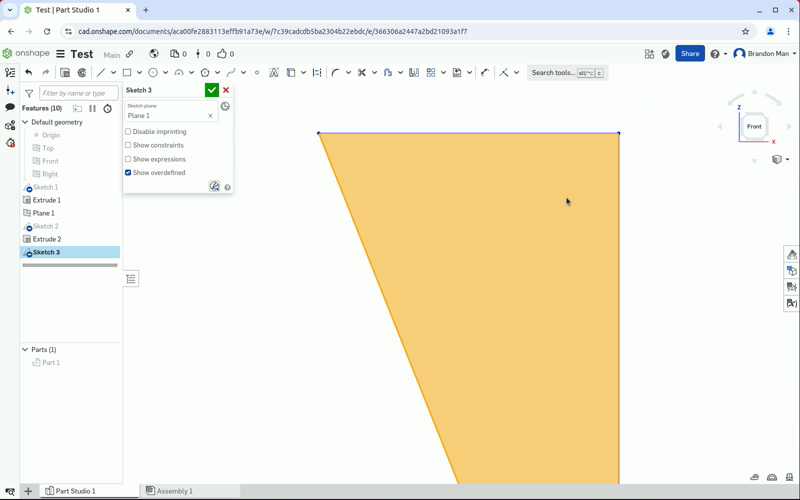
scroll(-6)
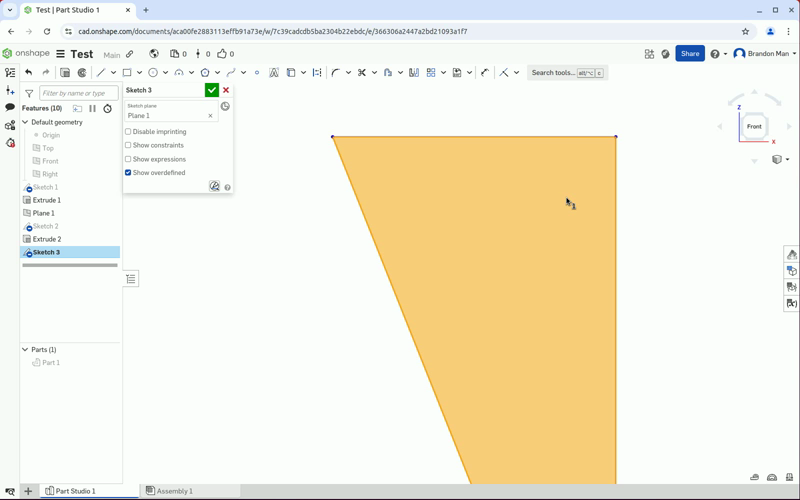
scroll(-6)
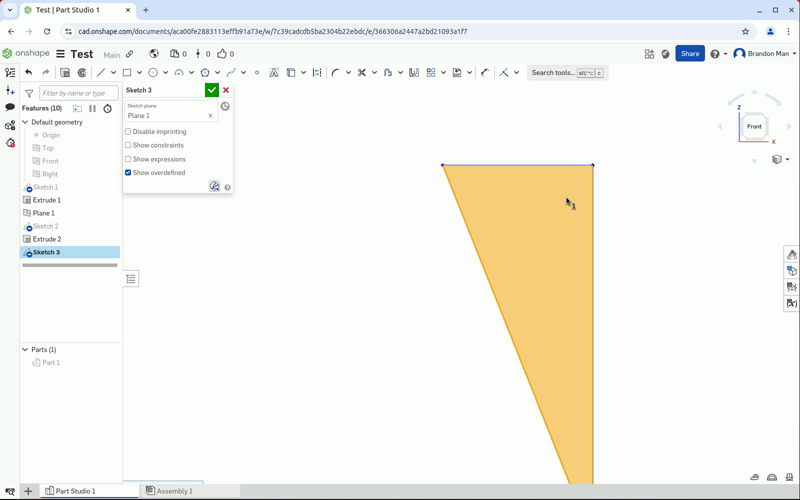
scroll(-6)
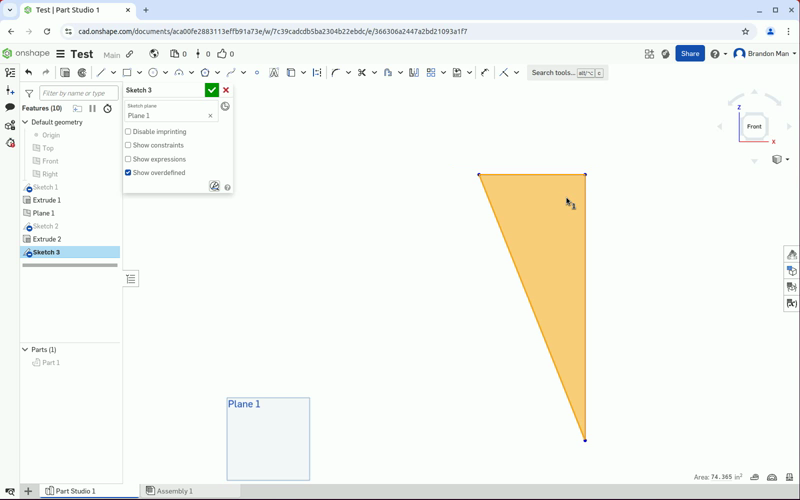
scroll(-6)
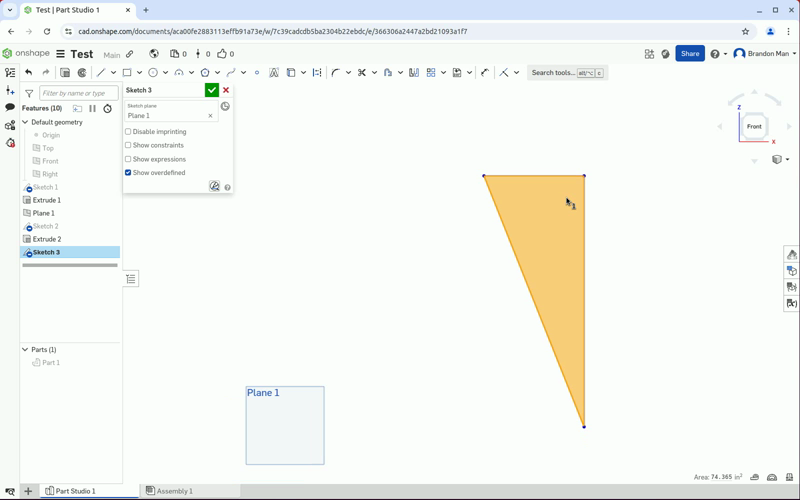
scroll(-6)
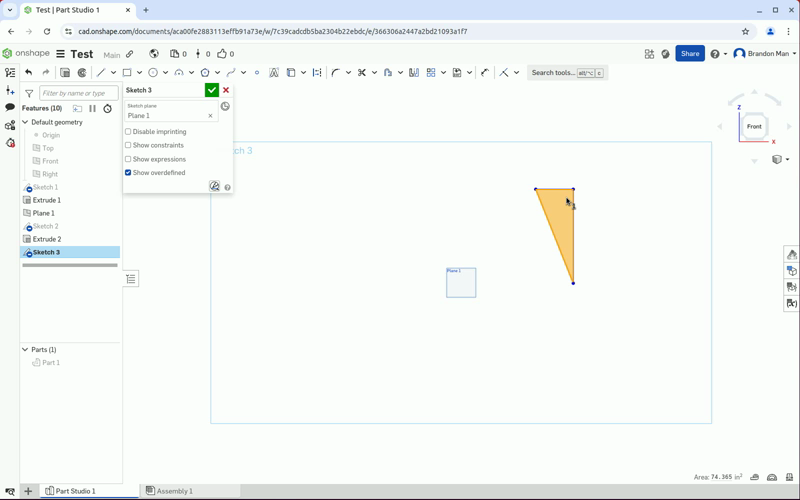
mouse_move(73, 352)
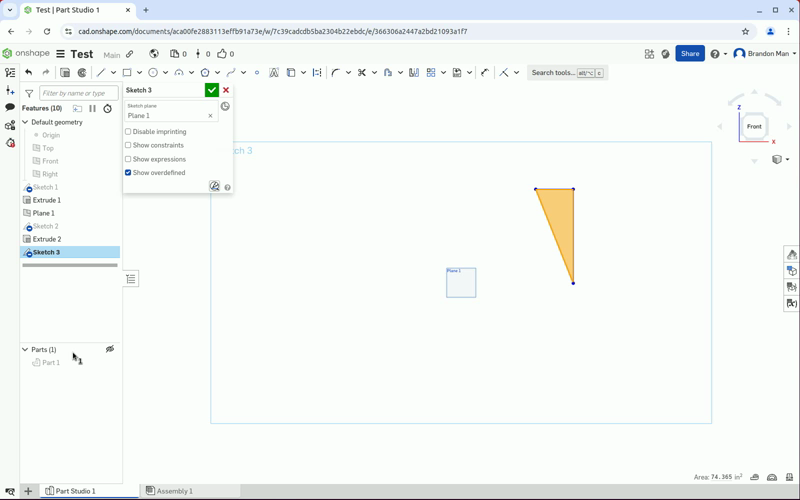
key(shift+y)
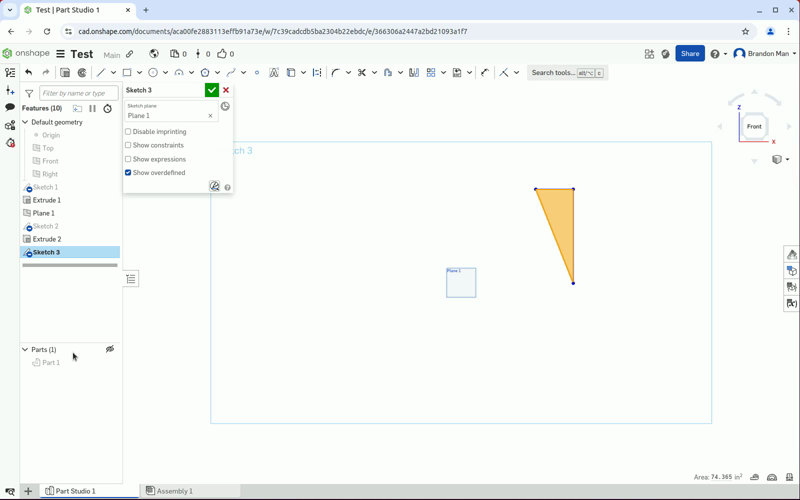
key(shift+e)
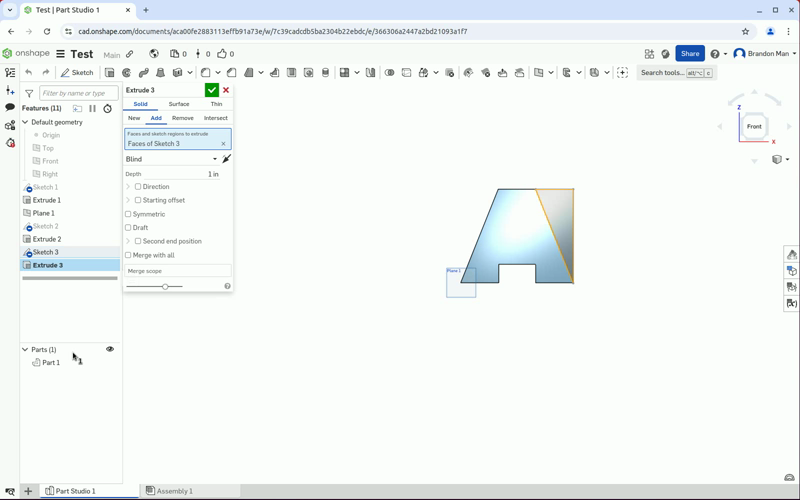
mouse_move(143, 106)
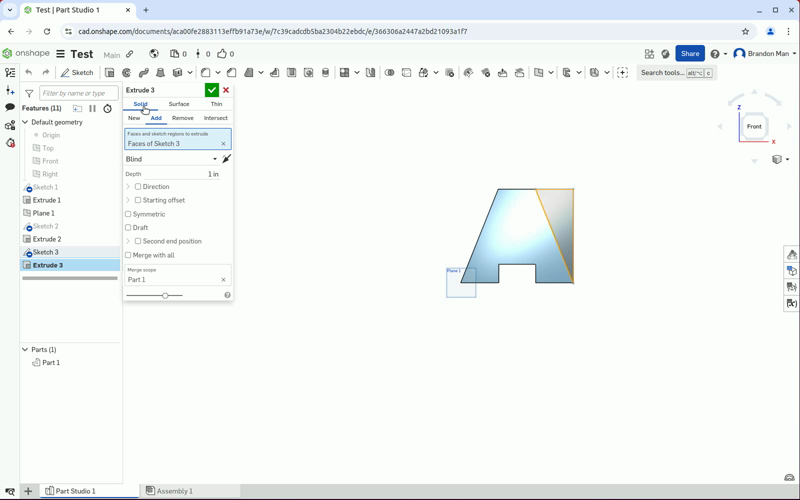
click(143, 106)
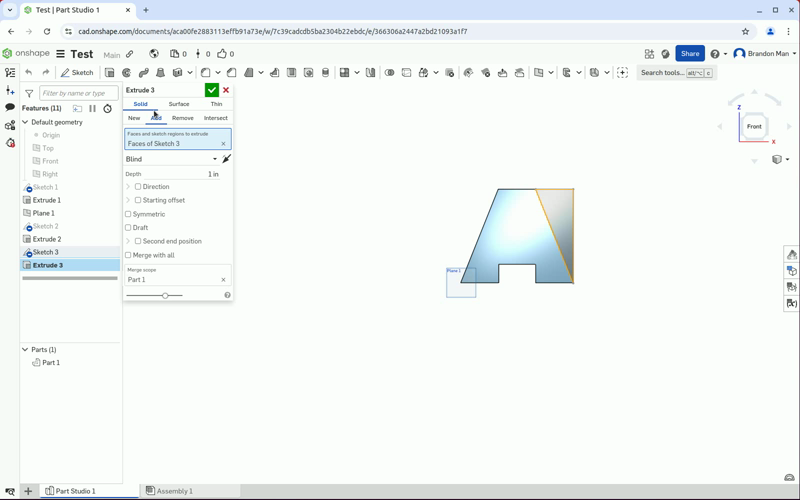
mouse_move(186, 120)
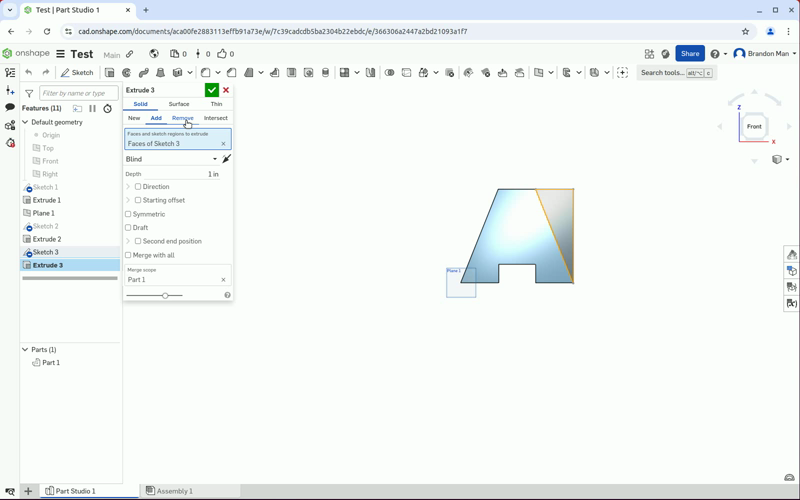
click(186, 120)
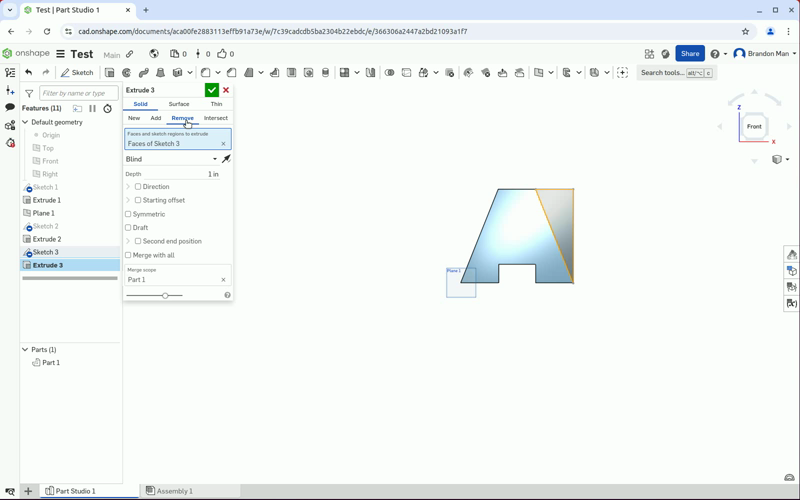
key(tab, 4)
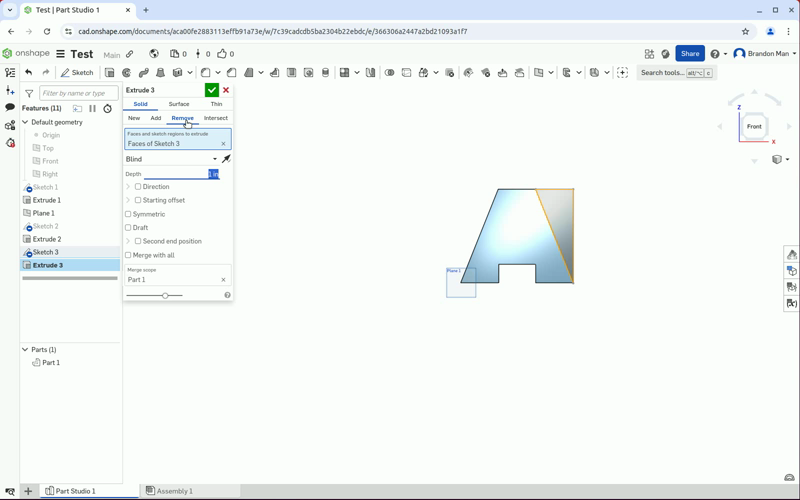
text(15.405)
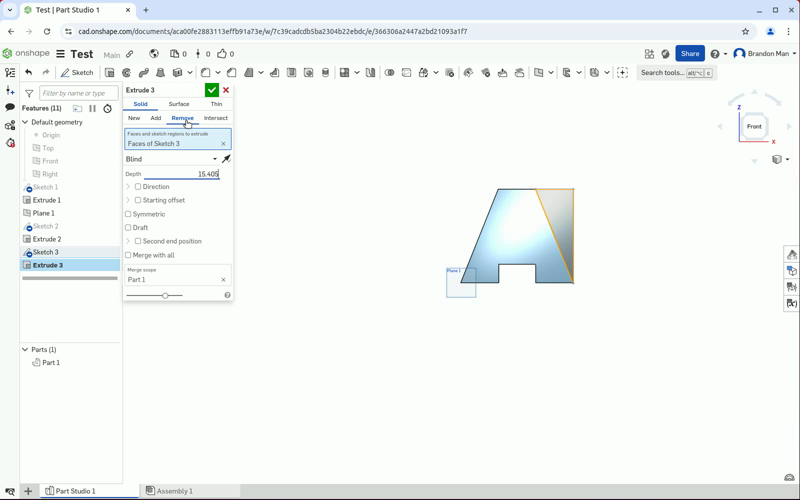
key(tab, 6)
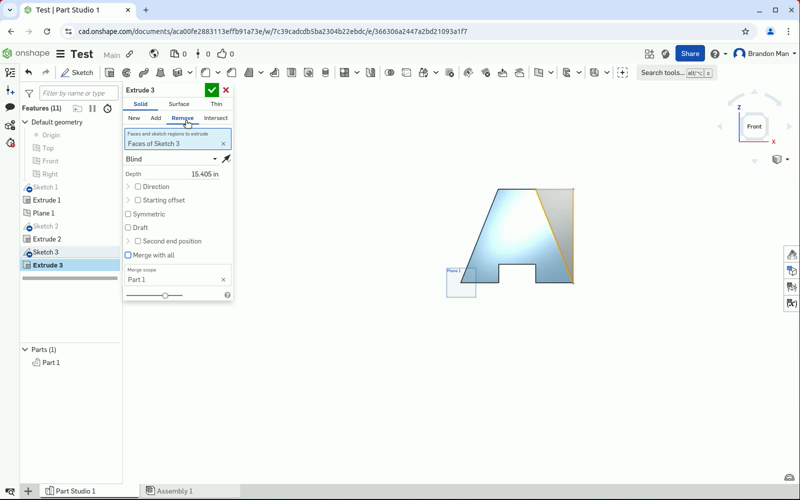
key(space)
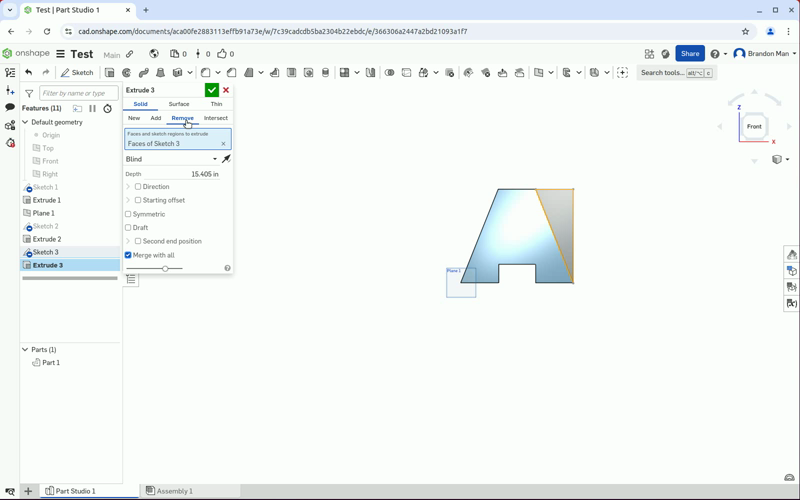
key(enter)
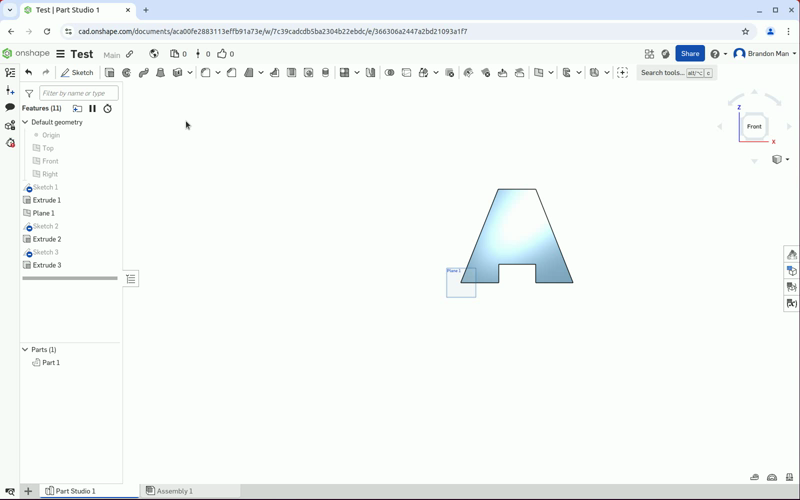
key(shift+h)
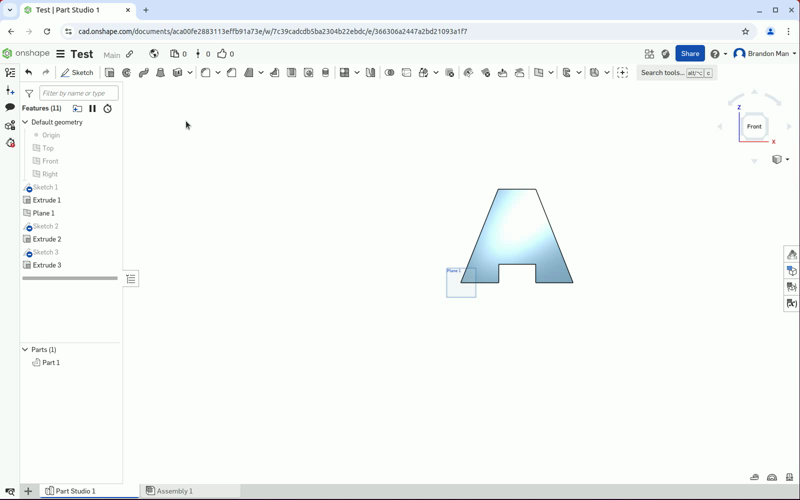
key(shift+h)
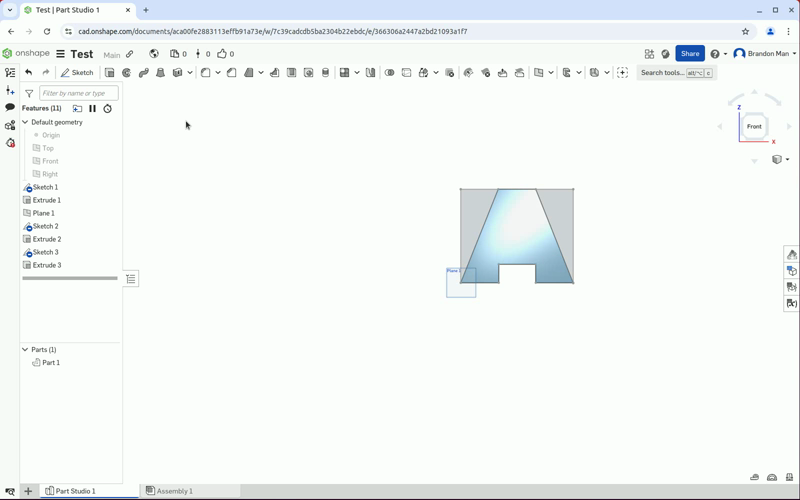
key(shift+7)
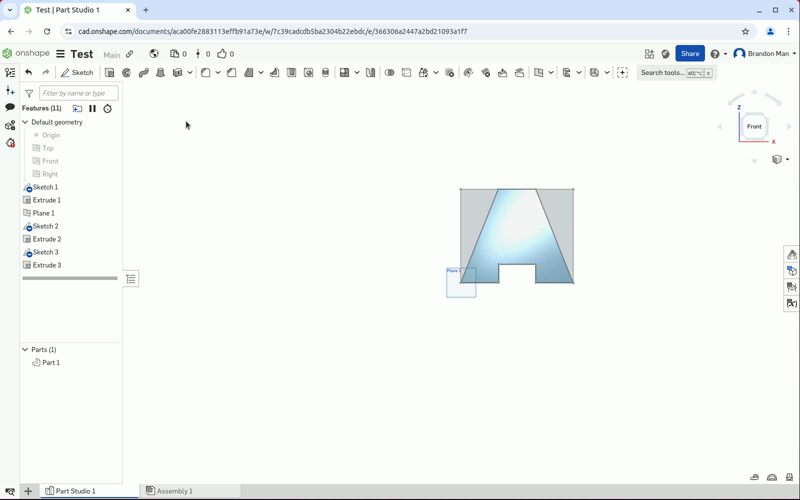
key(left, 2)
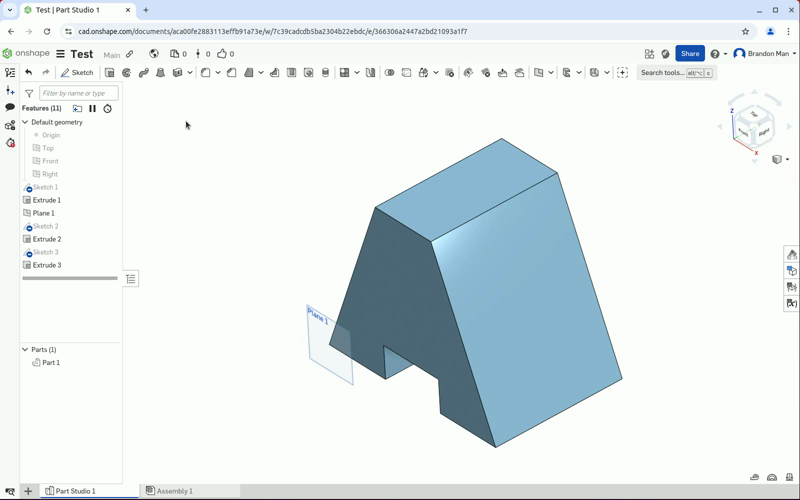
key(down, 2)
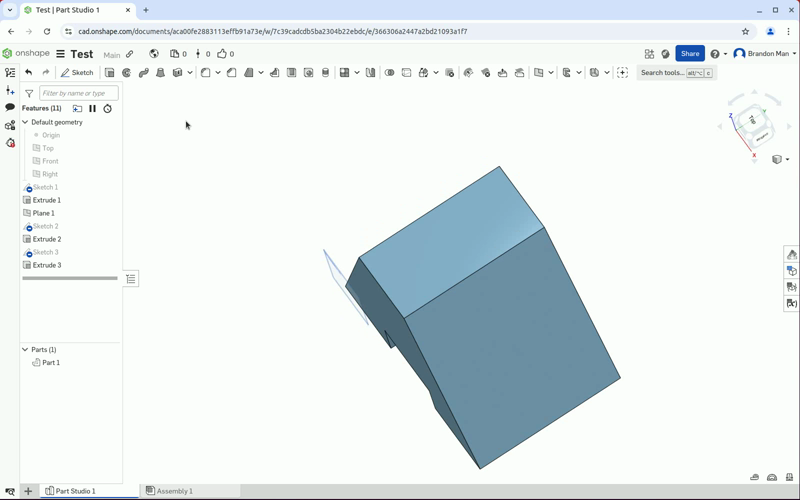
key(up, 2)
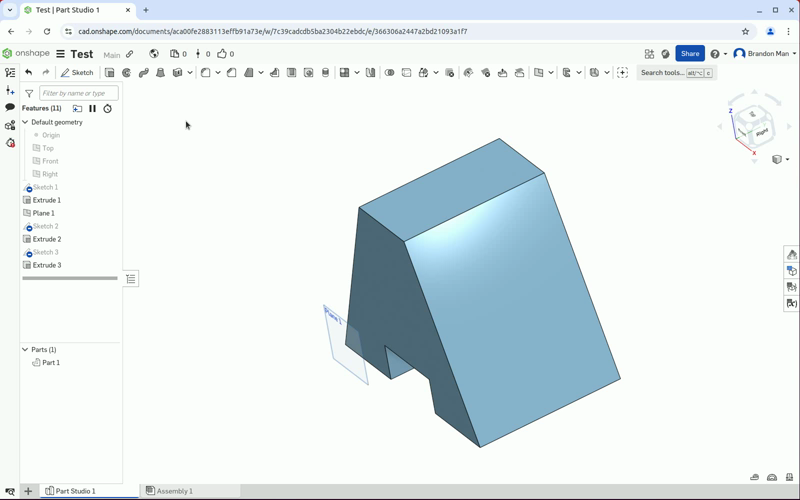
key(right, 2)
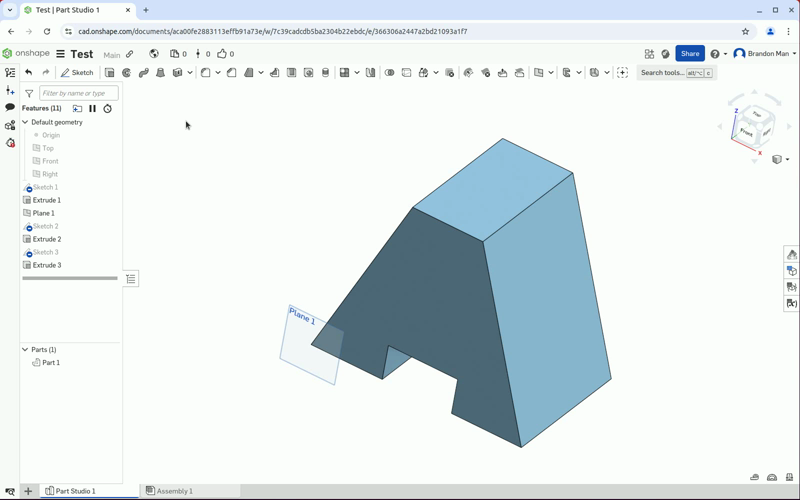
mouse_move(73, 189)
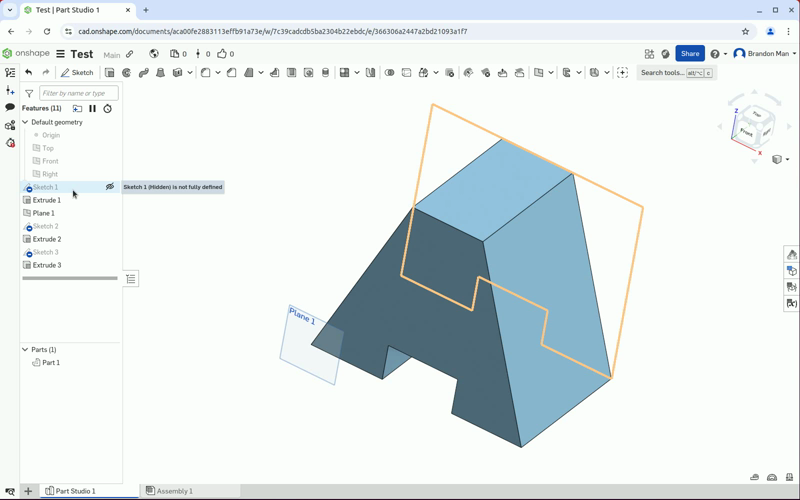
click(73, 189)